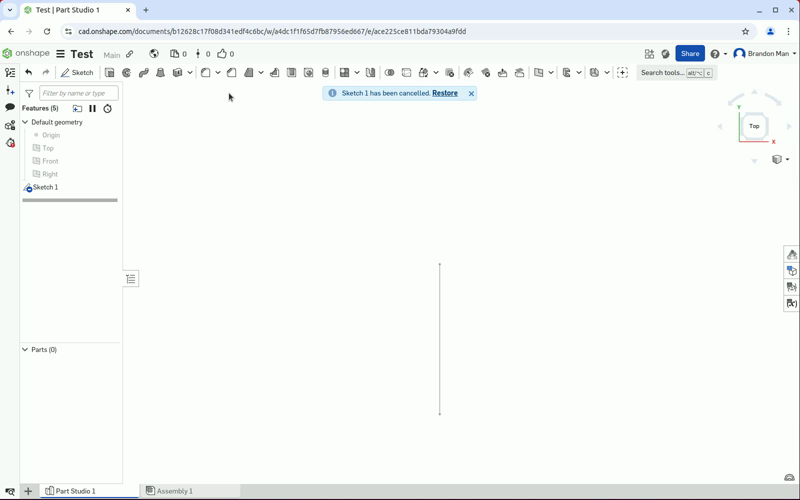
key(shift+h)
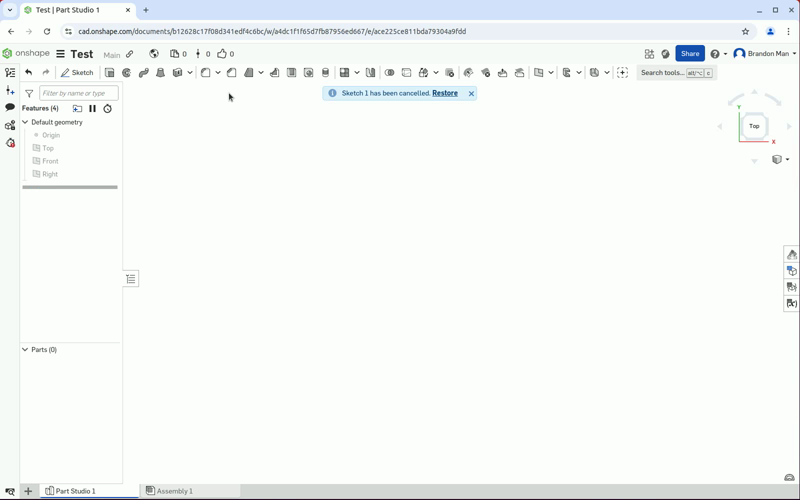
key(shift+s)
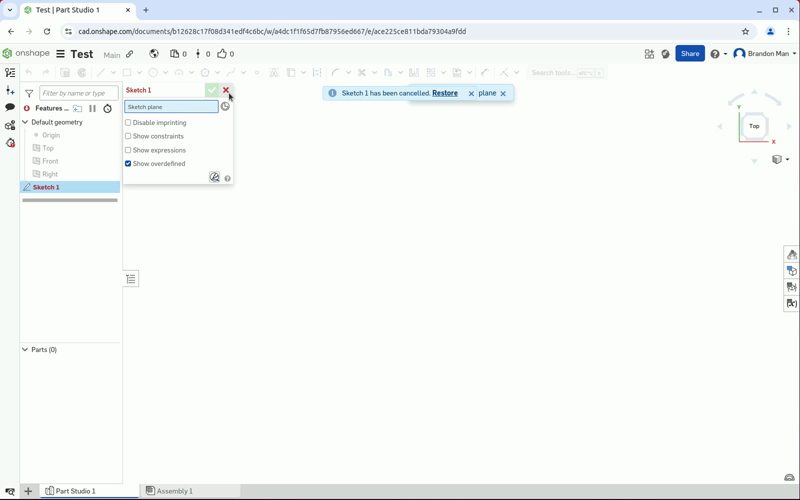
mouse_move(73, 150)
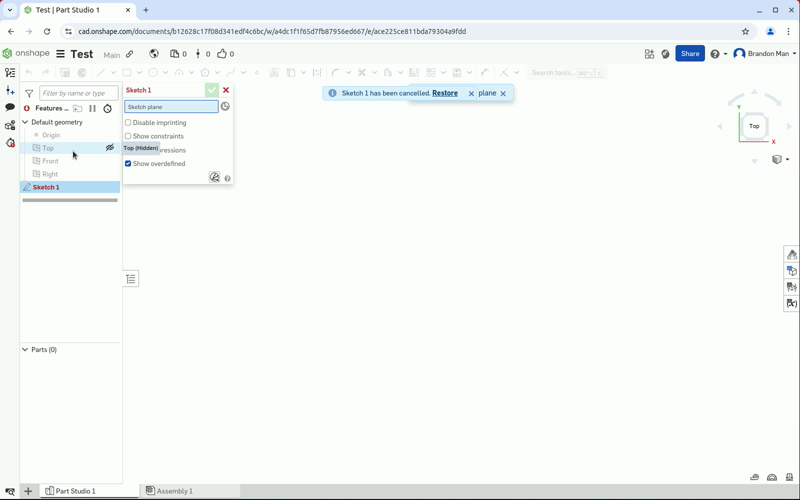
click(73, 150)
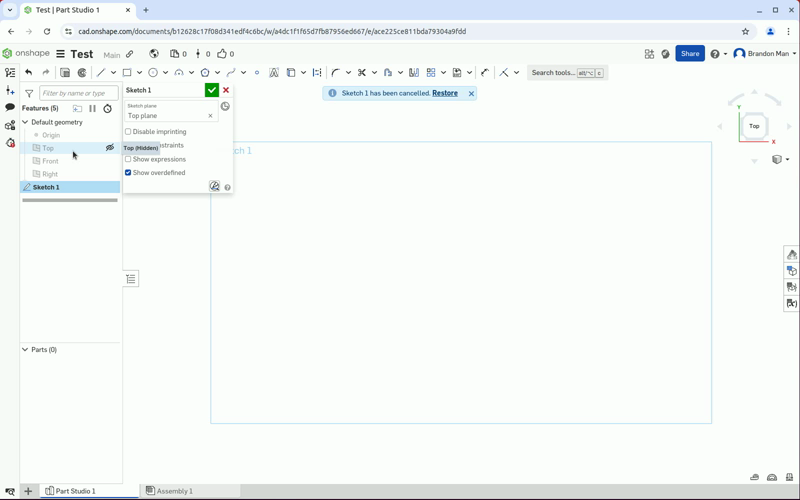
mouse_move(73, 352)
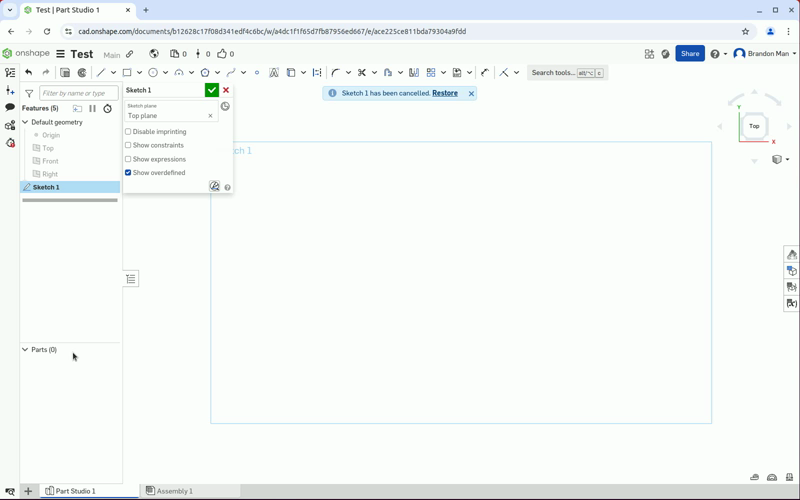
key(y)
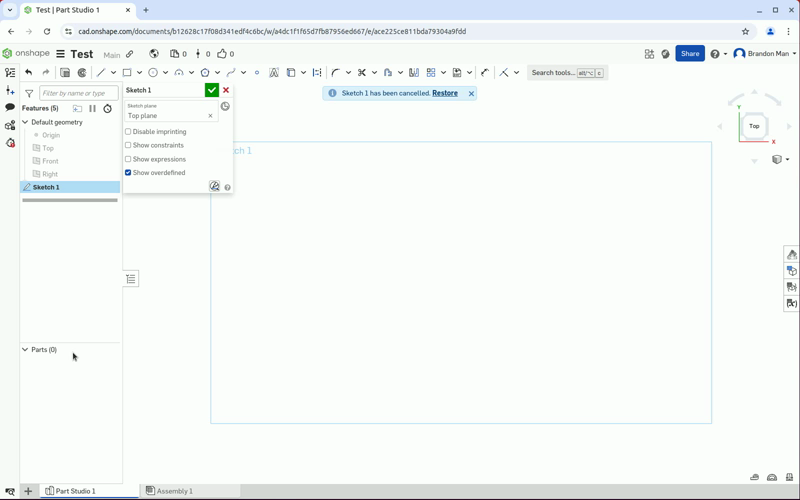
key(l)
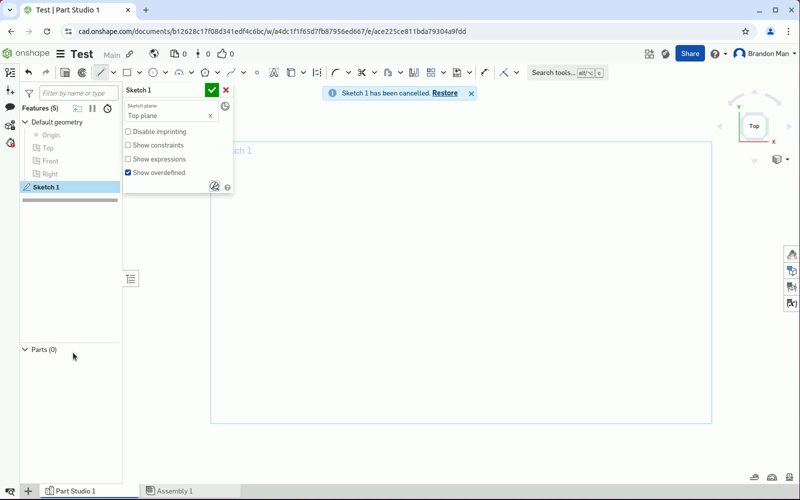
key_down(shift)
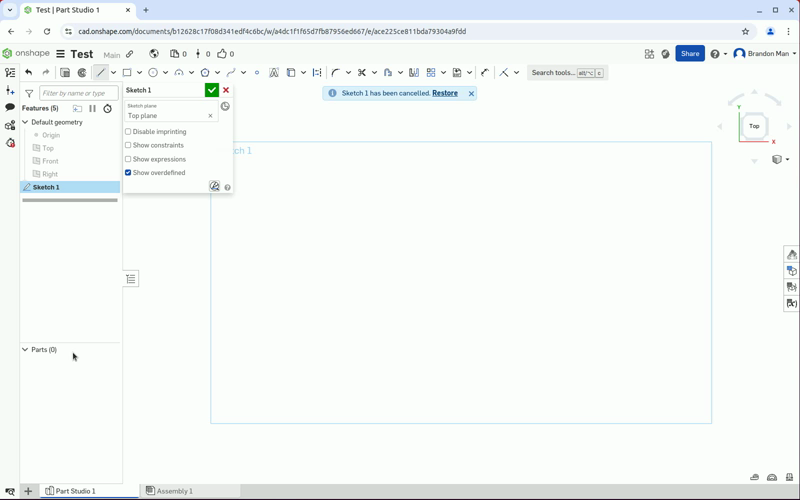
mouse_move(376, 329)
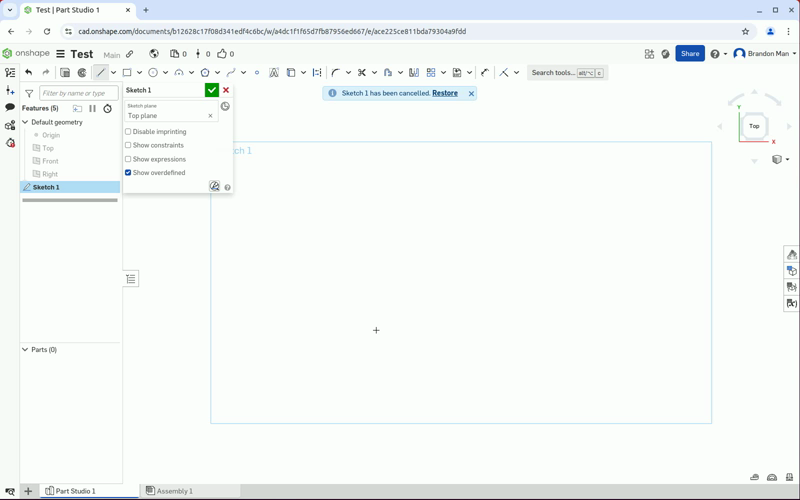
click(376, 329)
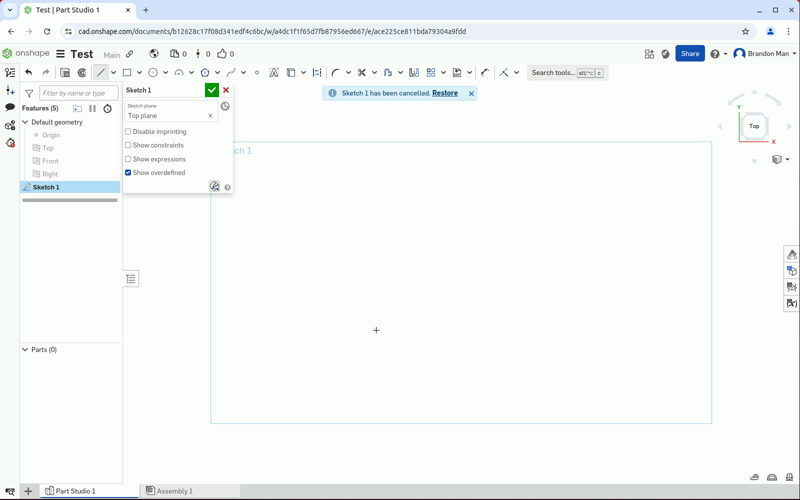
key_up(shift)
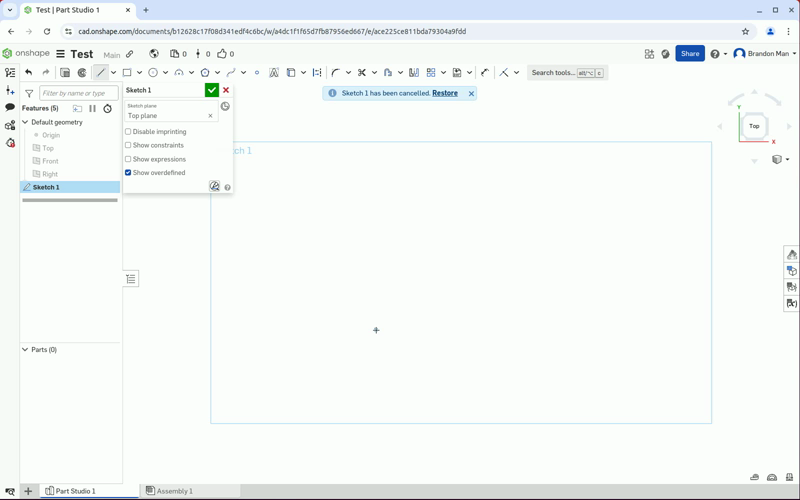
key_down(shift)
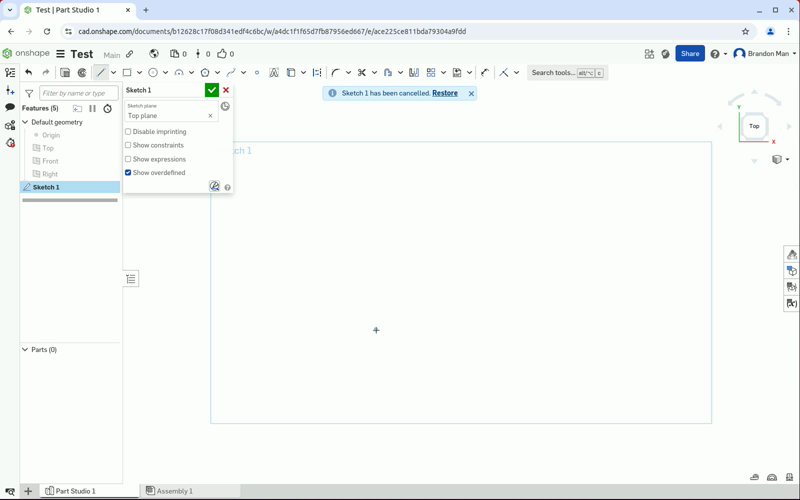
mouse_move(544, 329)
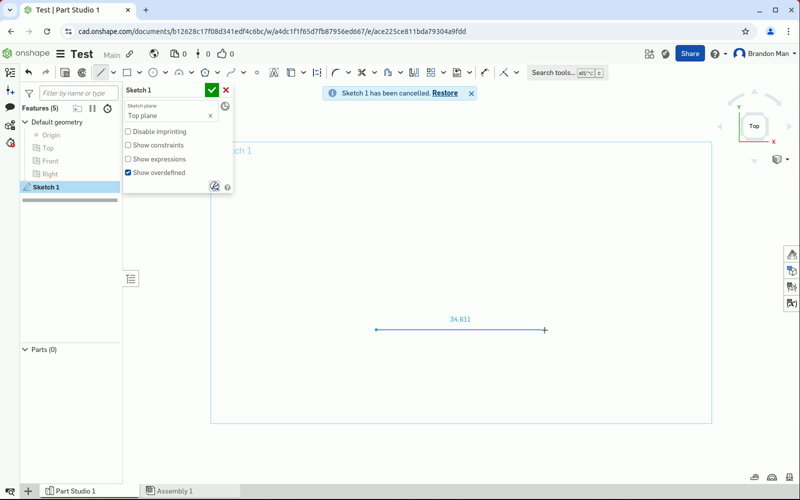
click(544, 329)
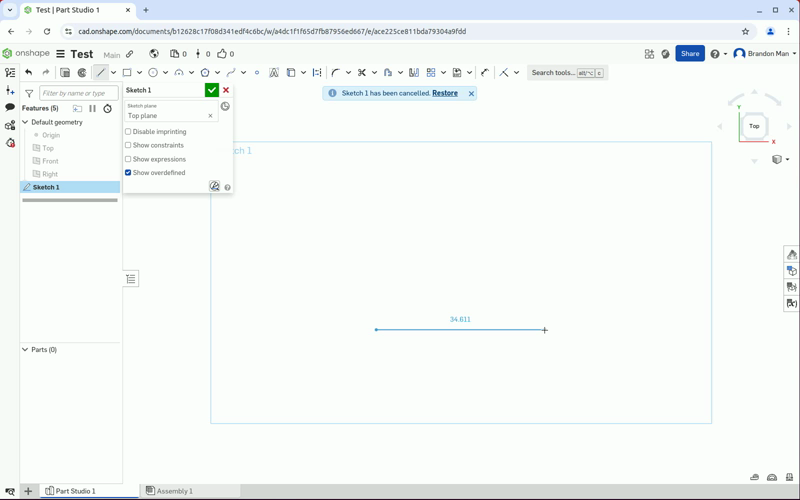
key_up(shift)
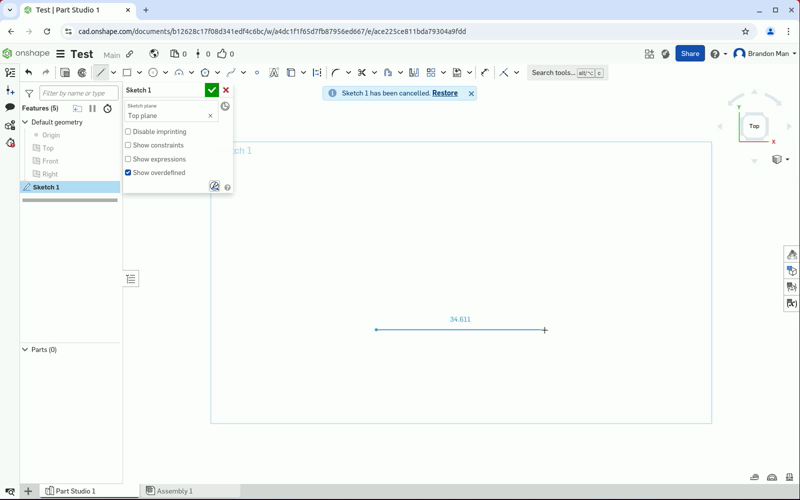
key_down(shift)
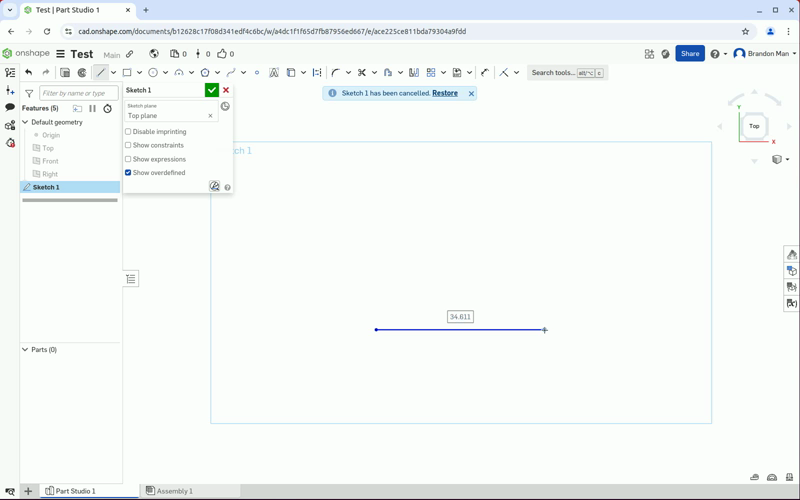
mouse_move(544, 235)
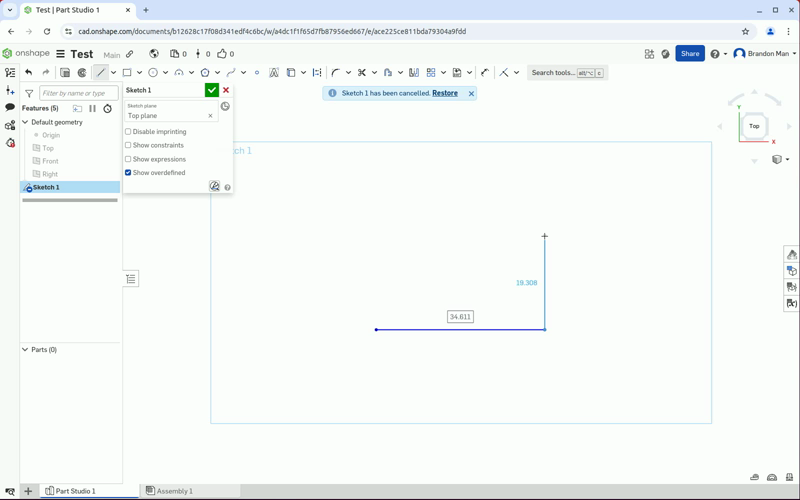
click(544, 235)
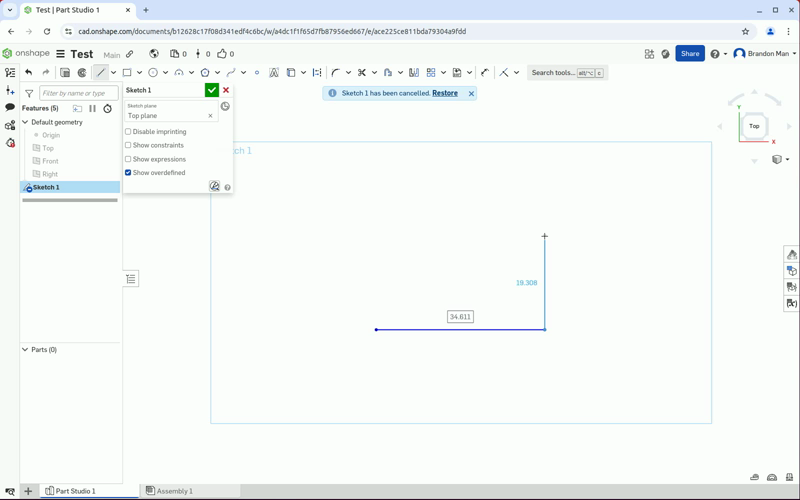
key_up(shift)
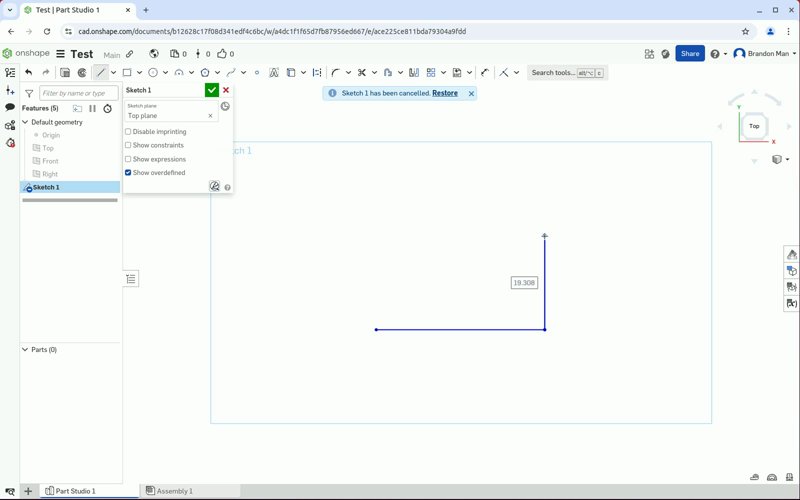
key_down(shift)
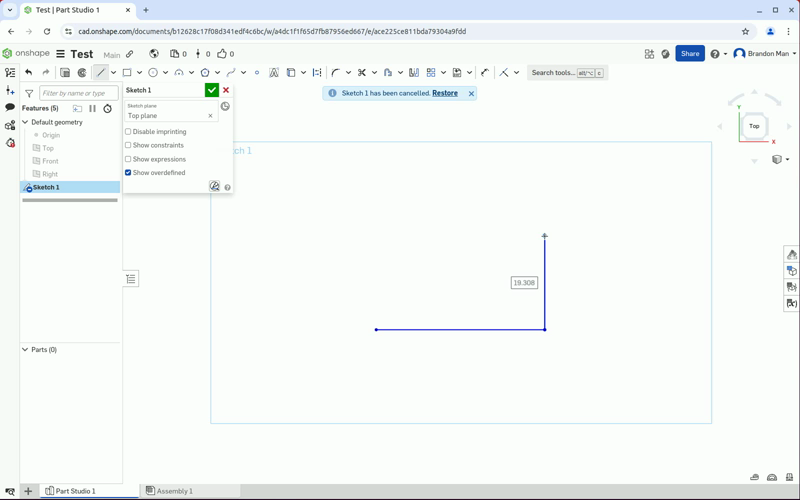
mouse_move(376, 235)
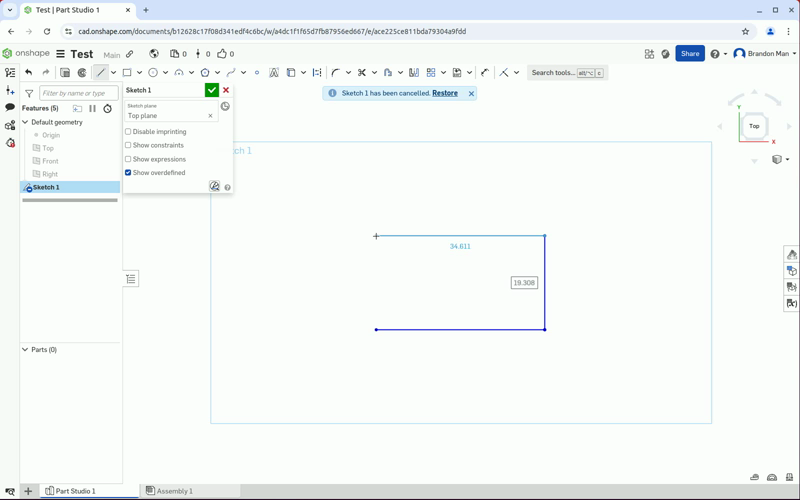
click(376, 235)
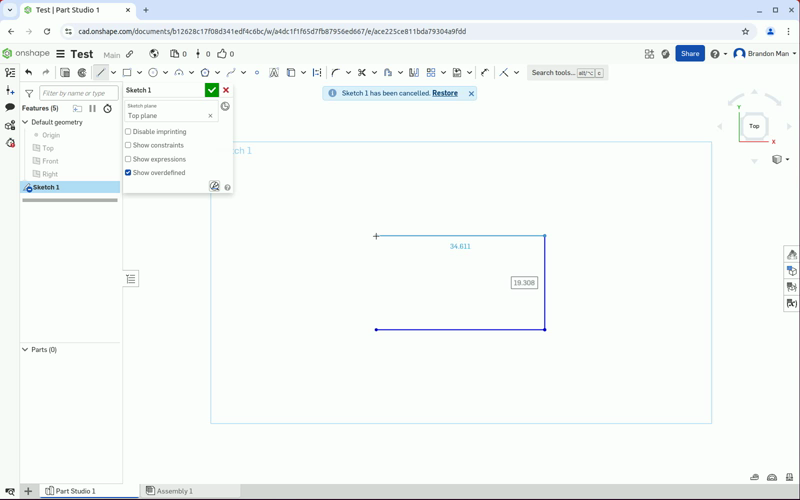
key_up(shift)
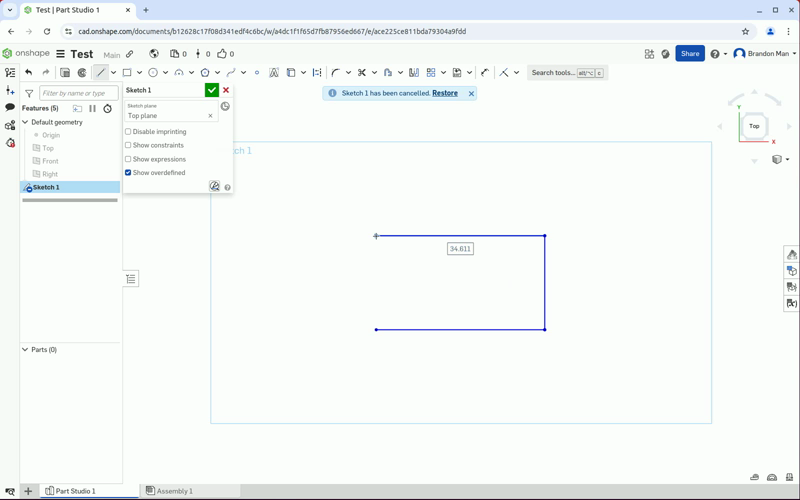
key_down(shift)
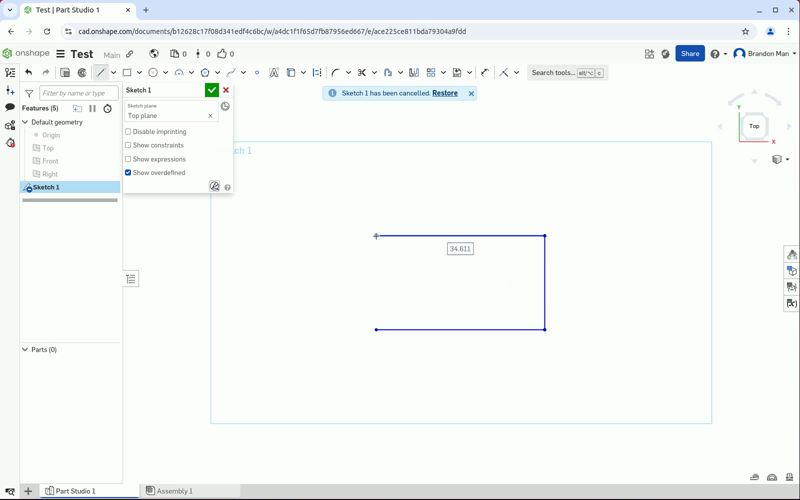
mouse_move(376, 329)
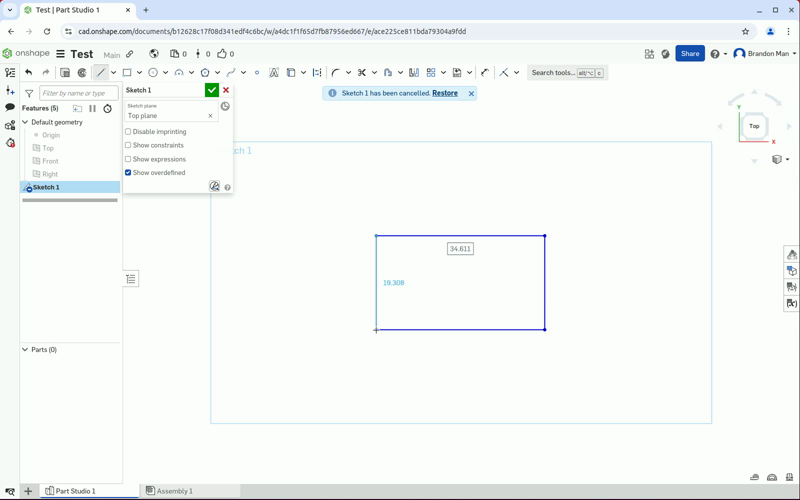
key_up(shift)
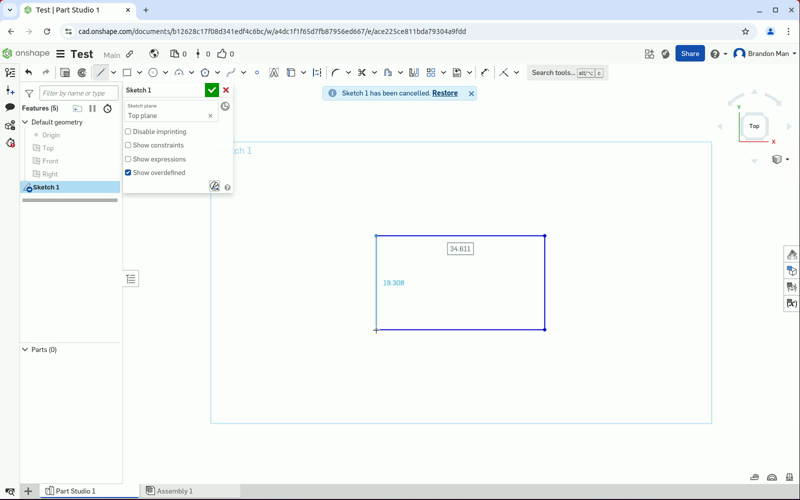
click(376, 329)
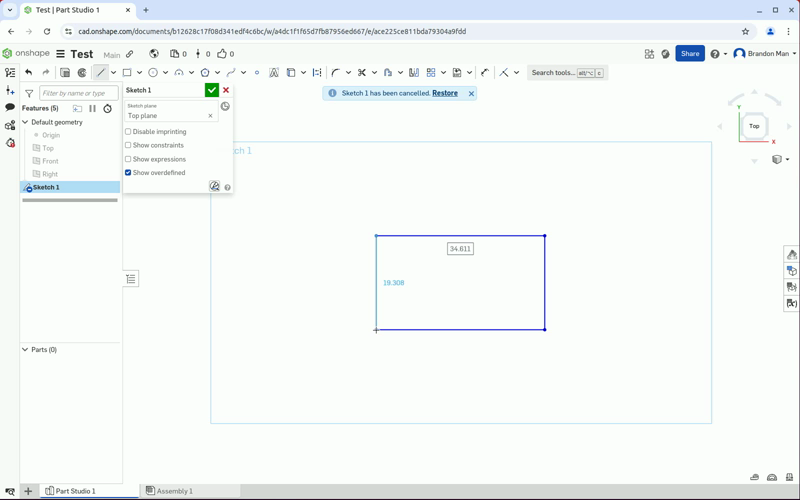
key(esc)
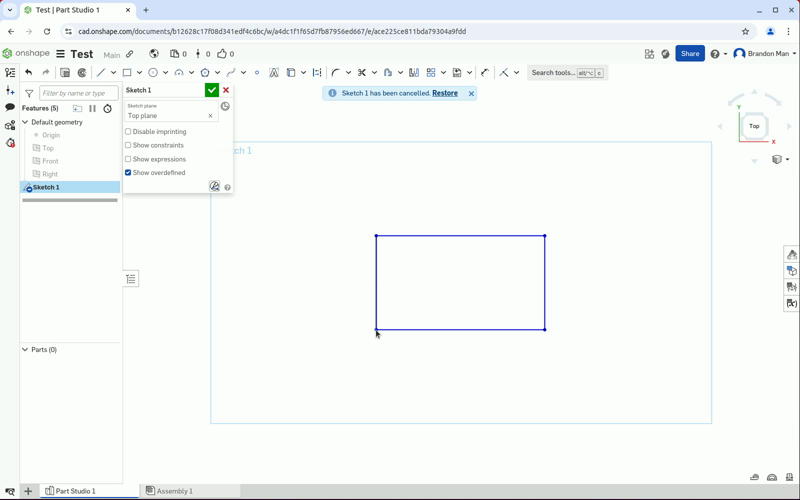
key(c)
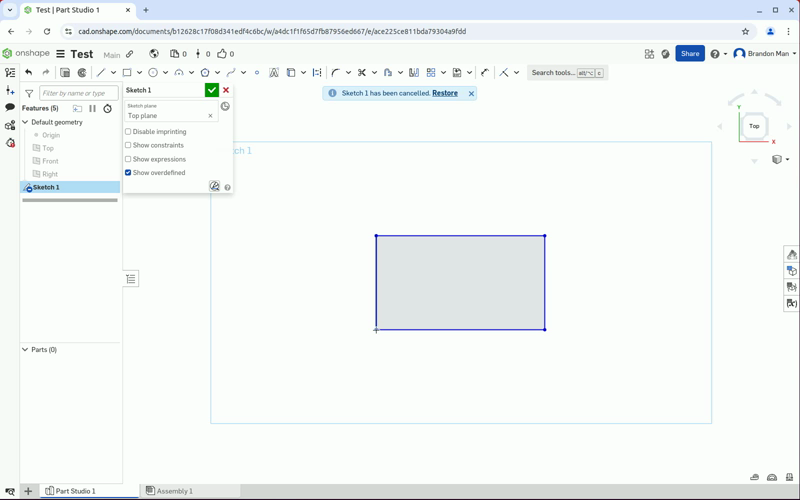
key_down(shift)
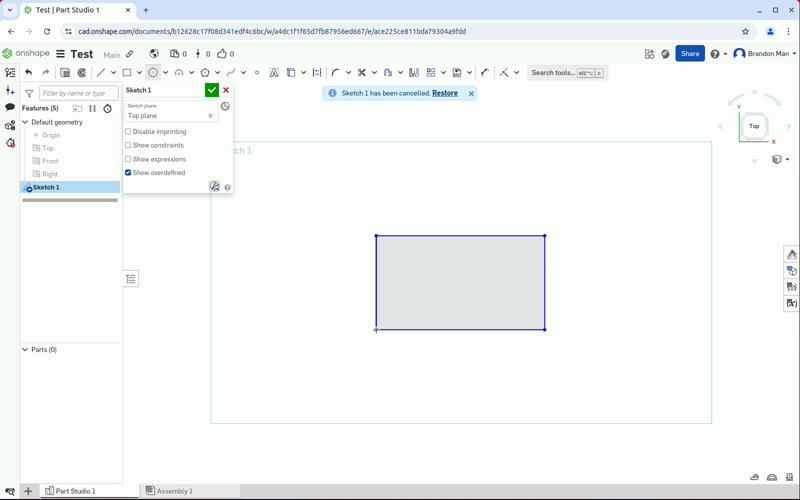
mouse_move(461, 283)
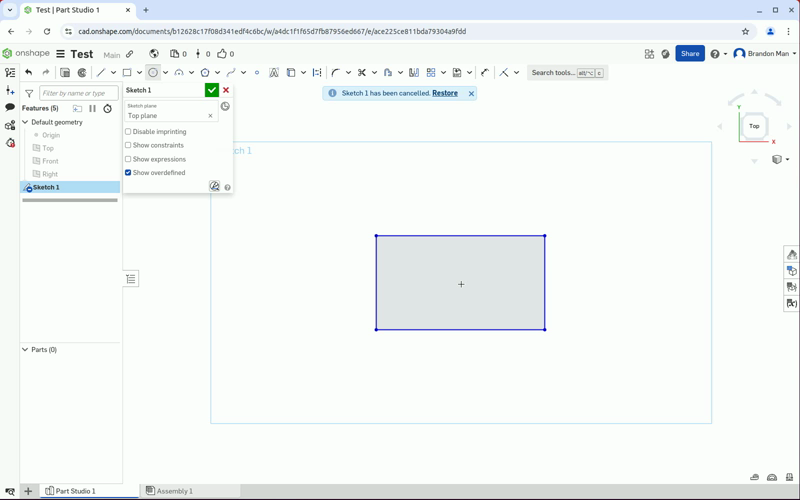
click(461, 283)
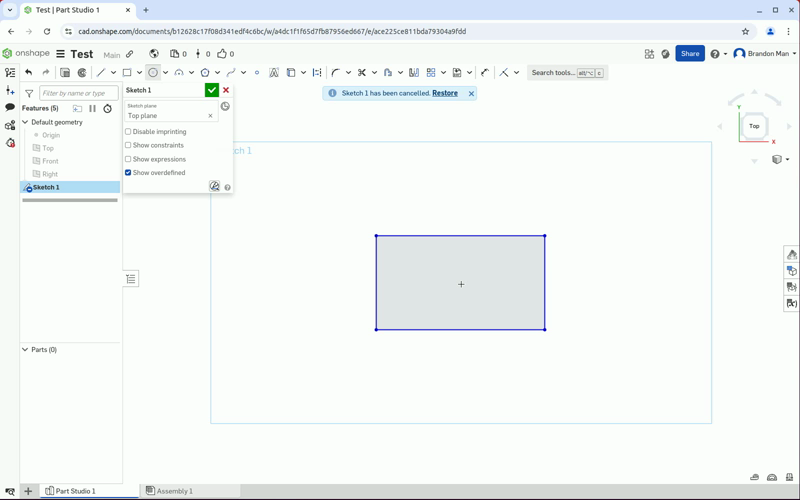
key_up(shift)
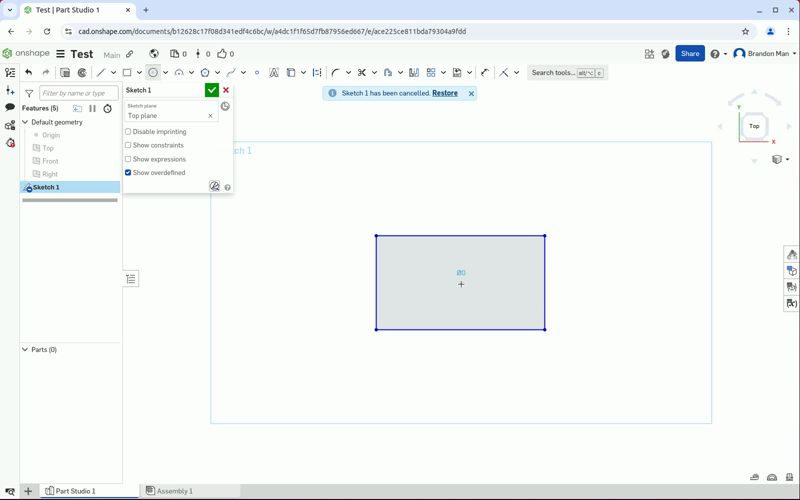
mouse_move(489, 283)
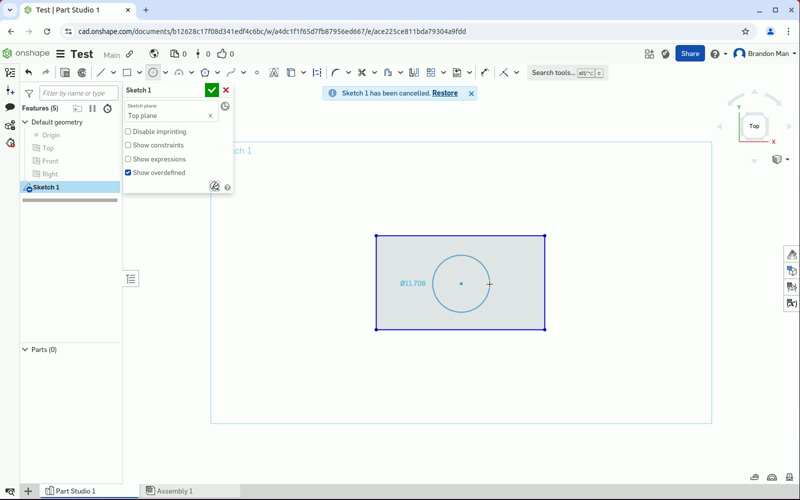
click(489, 283)
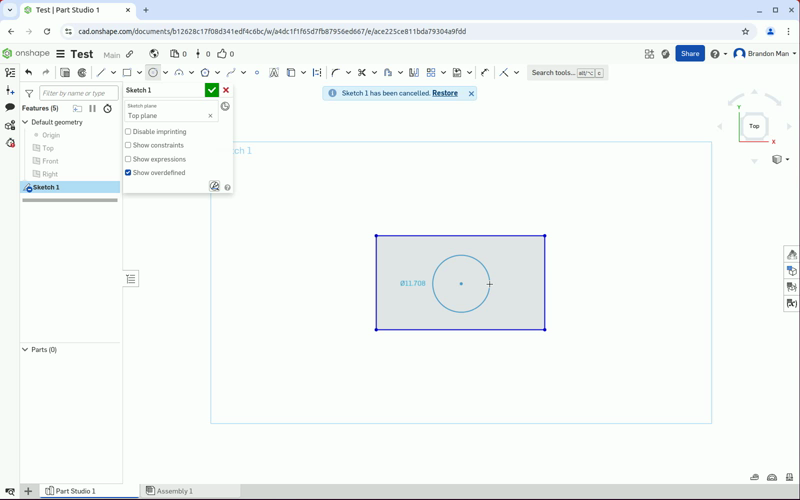
key(esc)
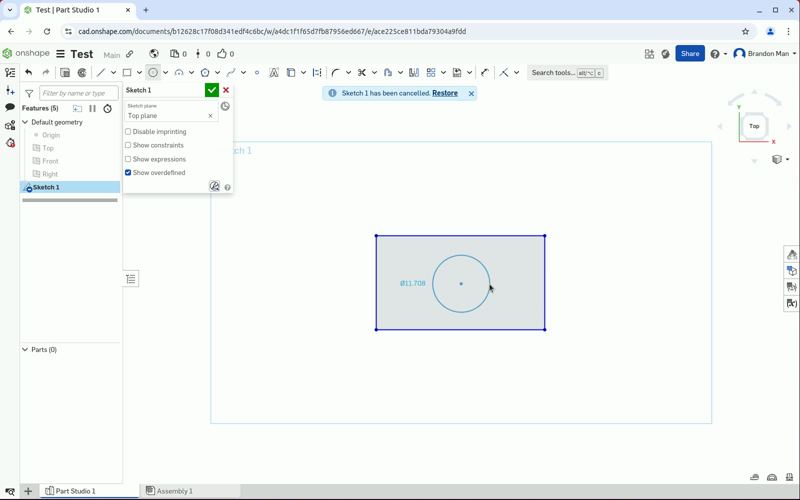
mouse_move(456, 245)
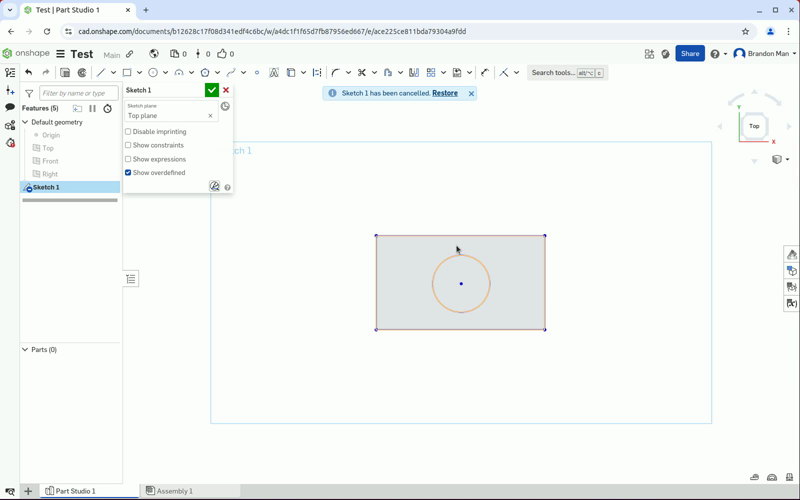
click(456, 245)
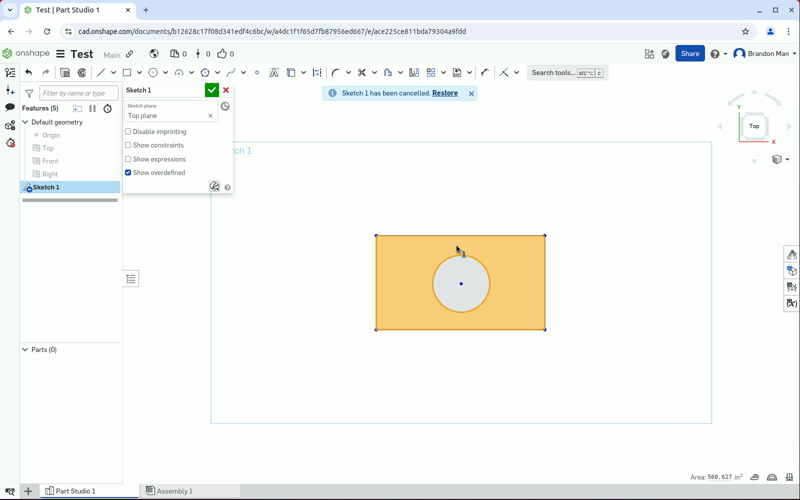
mouse_move(73, 352)
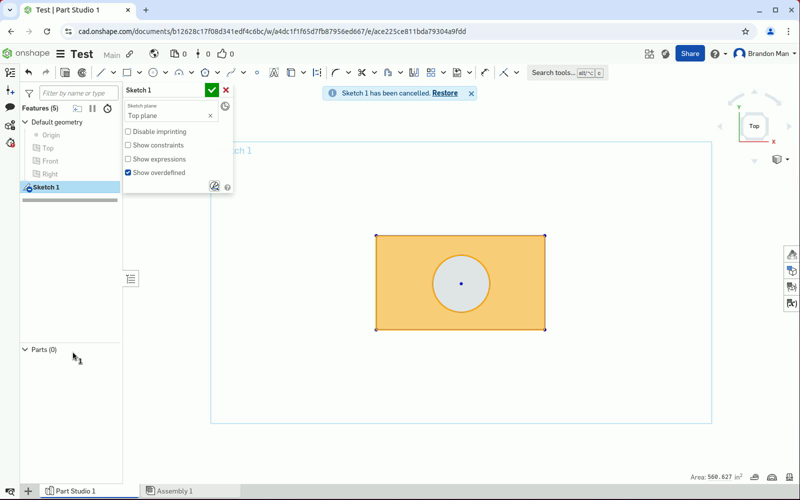
key(shift+y)
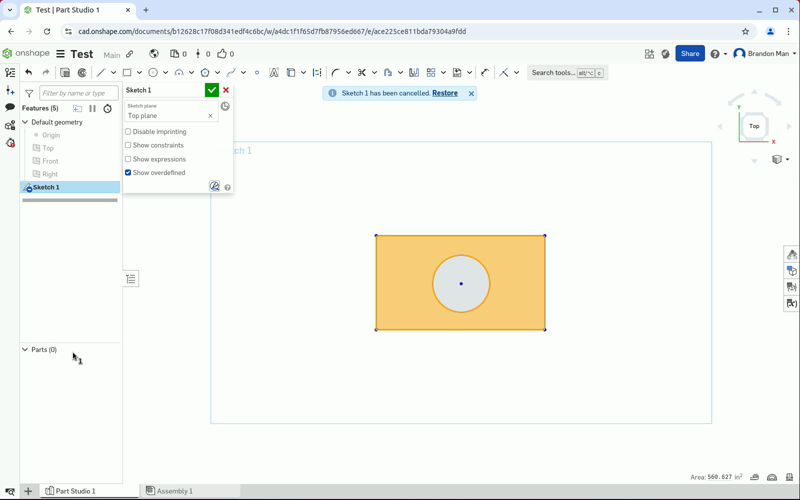
key(shift+e)
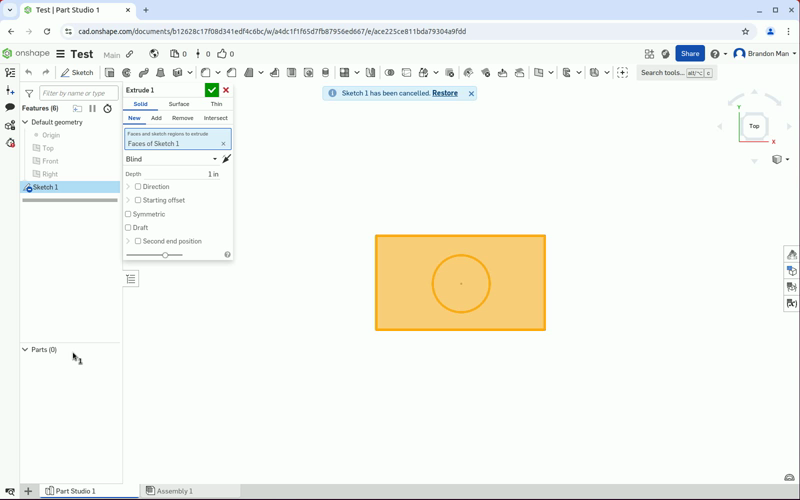
mouse_move(143, 106)
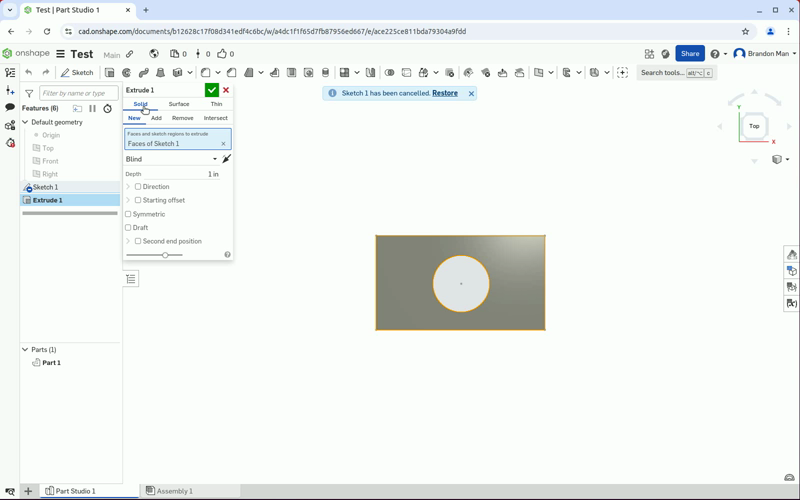
click(143, 106)
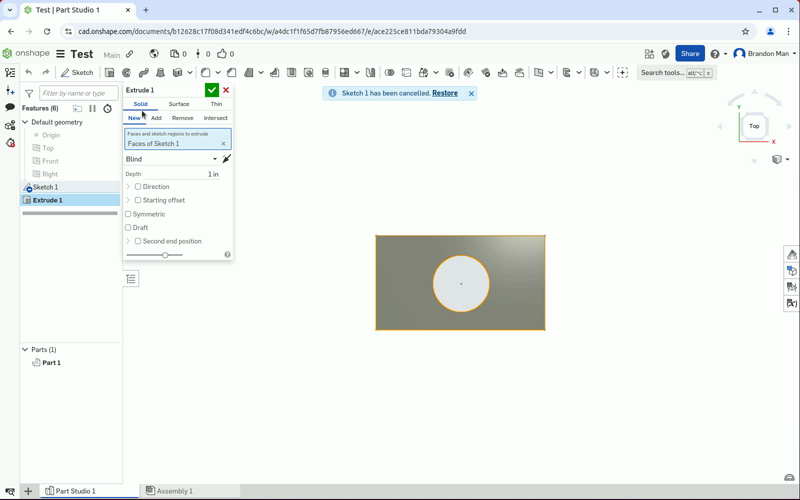
mouse_move(137, 120)
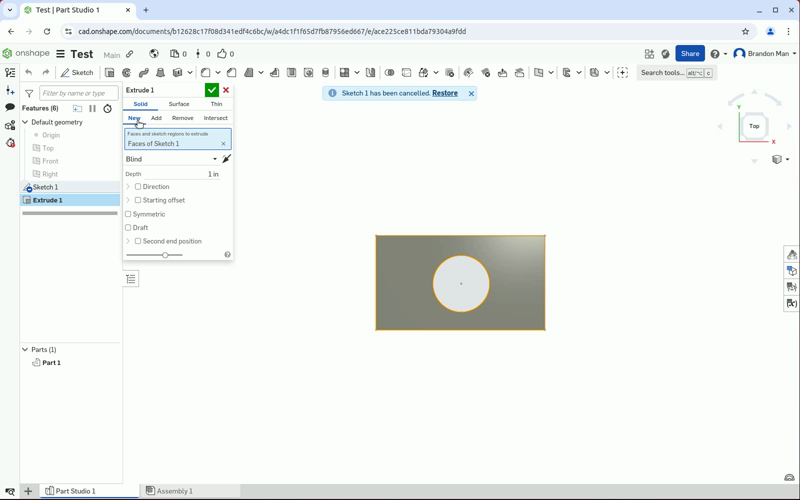
click(137, 120)
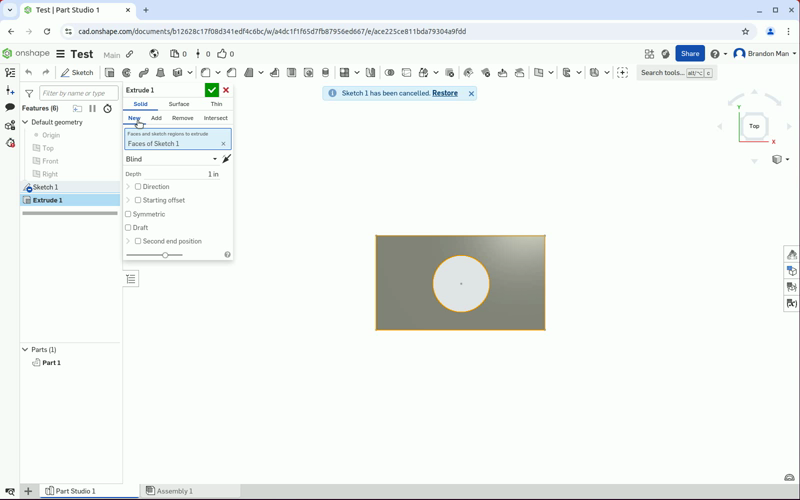
key(tab, 4)
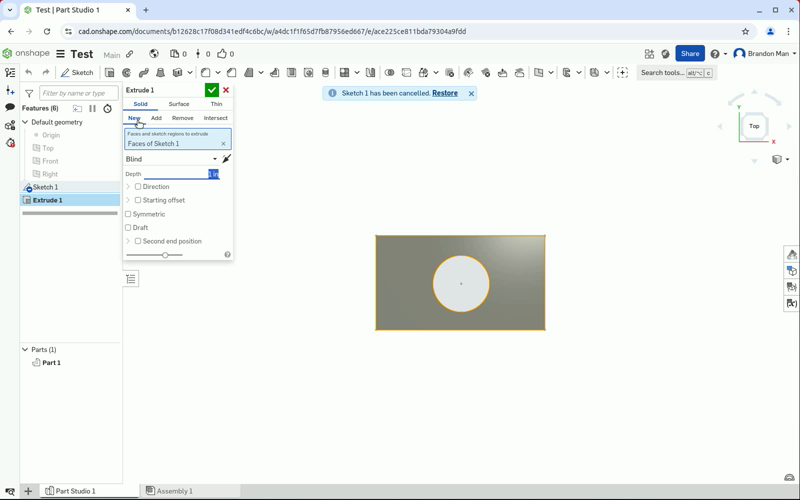
text(3.851)
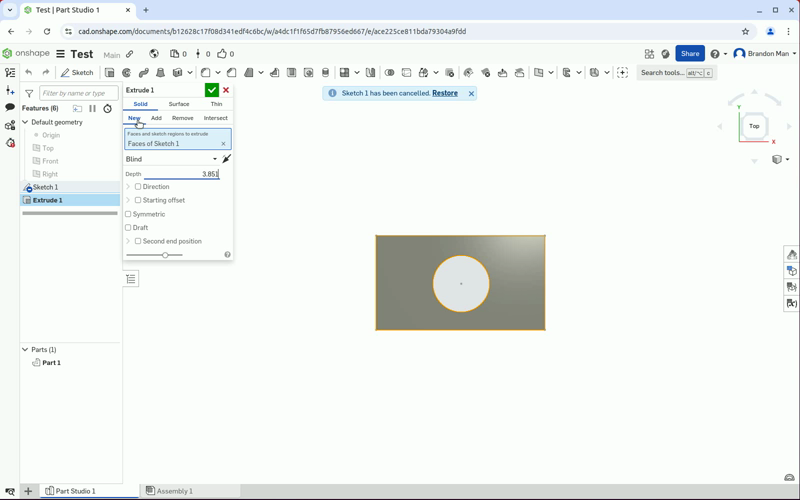
key(enter)
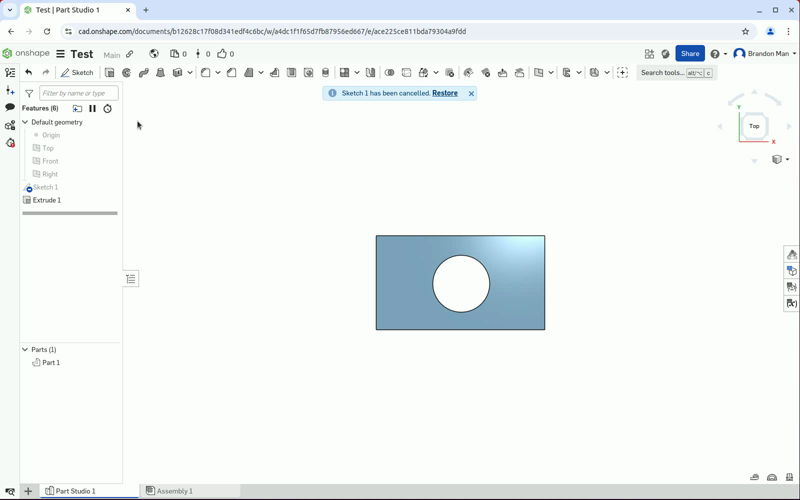
key(shift+h)
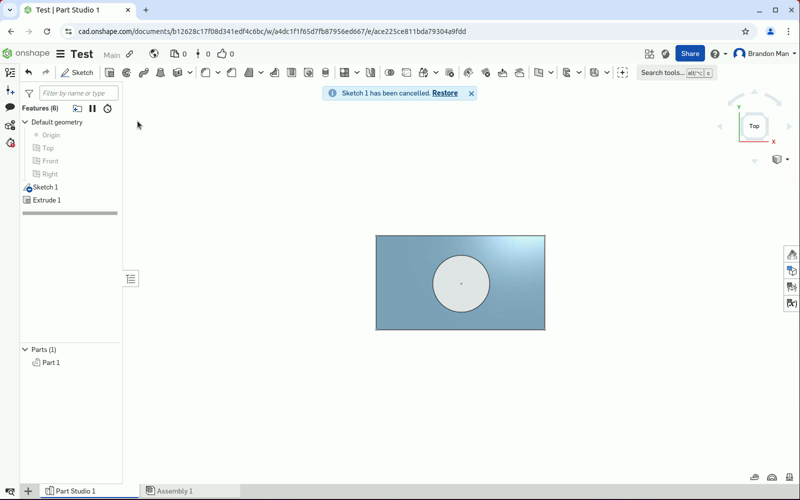
key(shift+h)
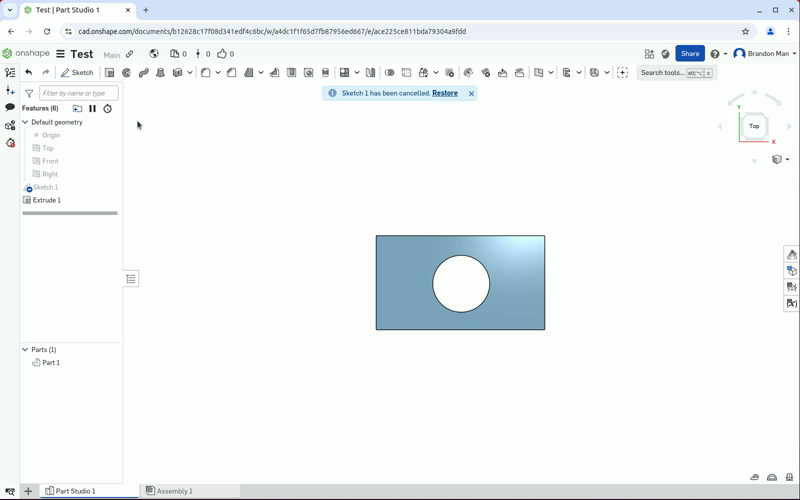
mouse_move(73, 189)
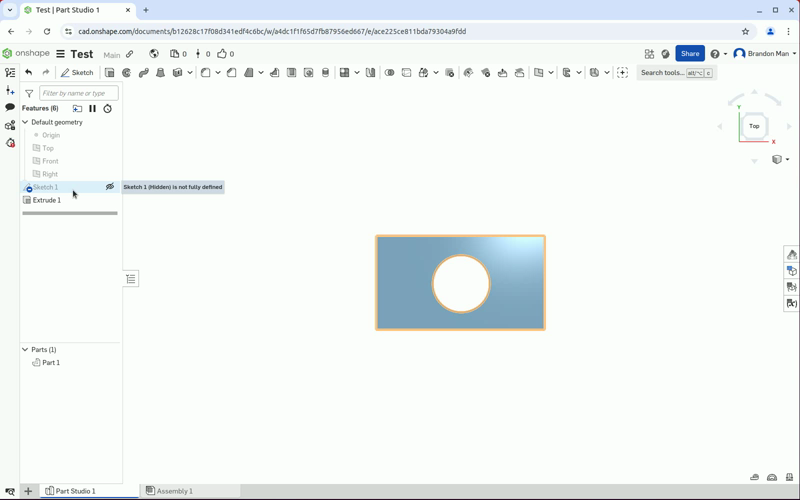
click(73, 189)
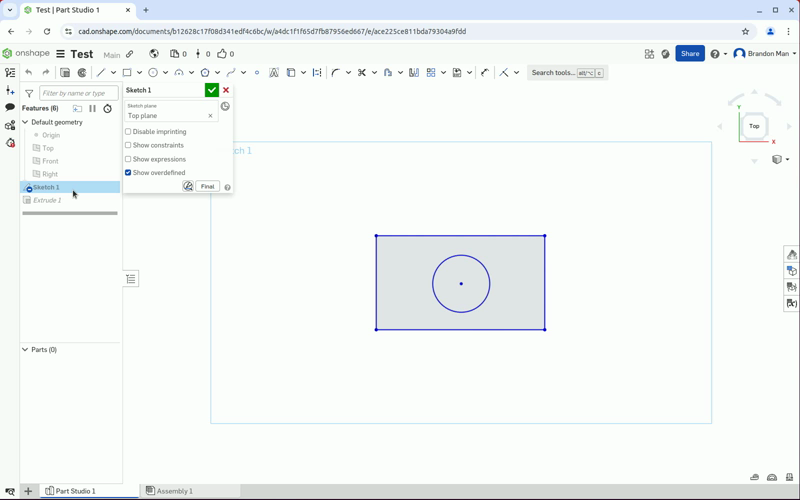
mouse_move(229, 92)
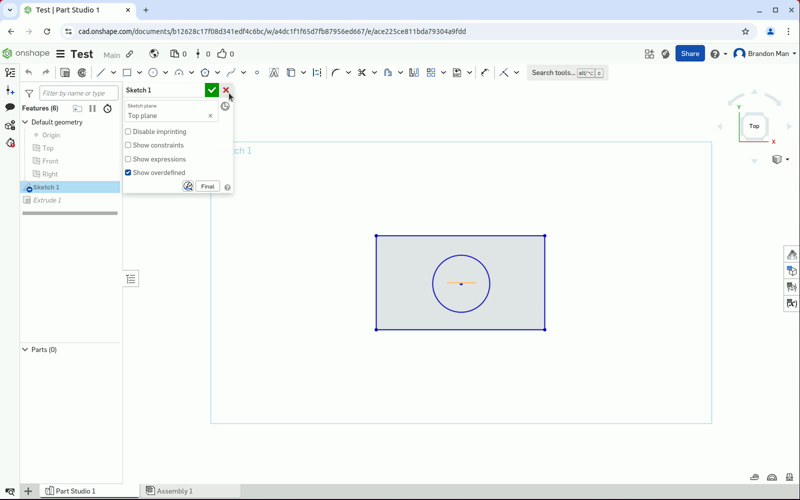
click(229, 92)
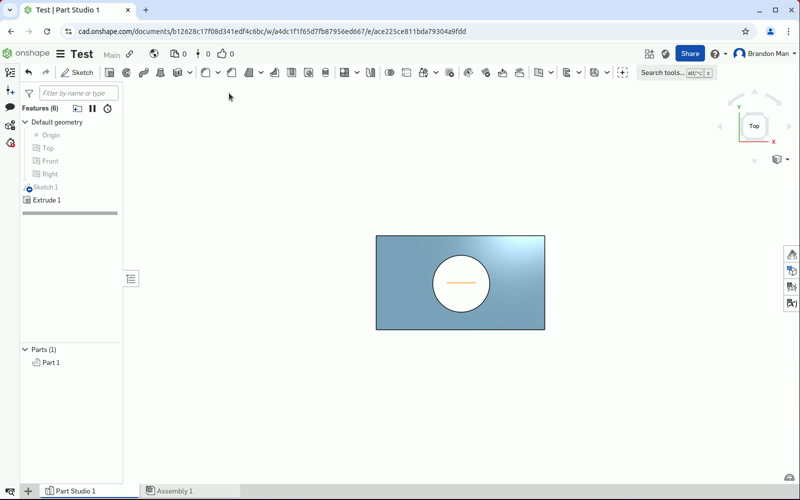
mouse_move(541, 75)
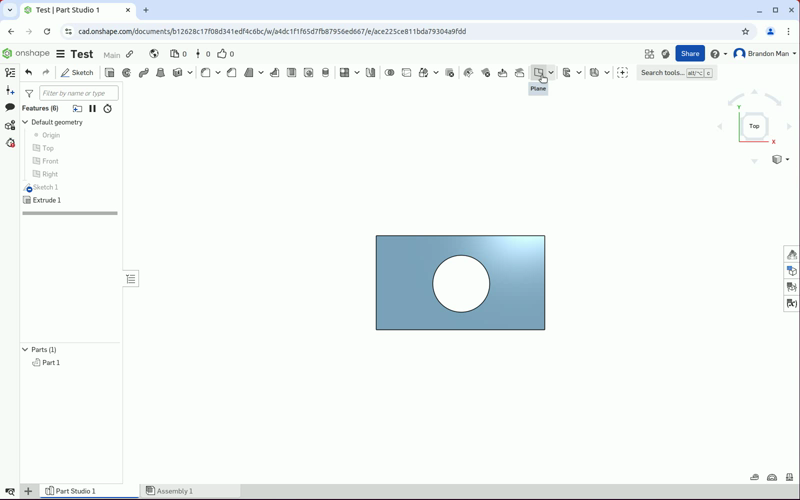
click(541, 75)
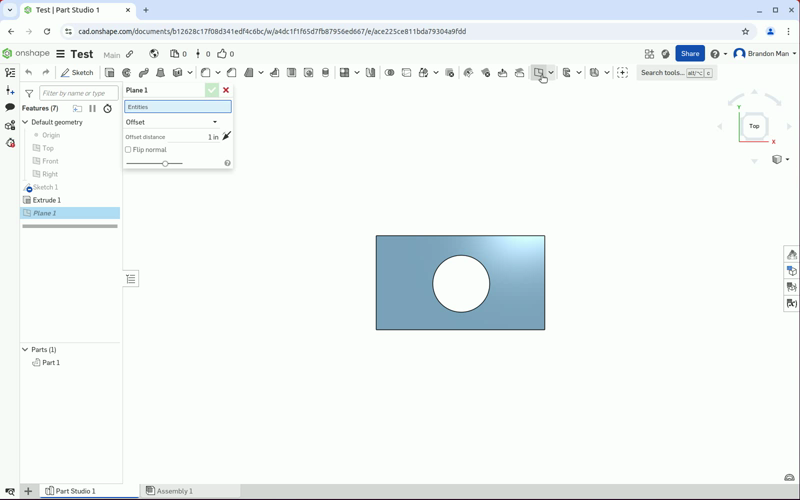
mouse_move(73, 150)
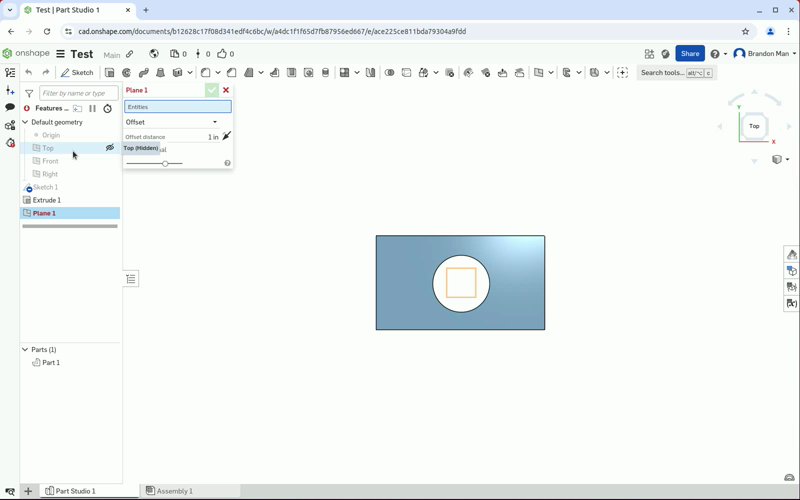
click(73, 150)
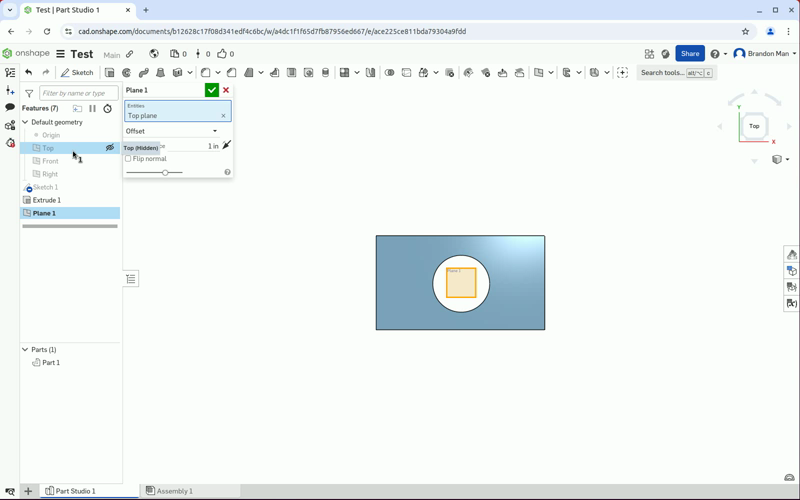
key(tab, 2)
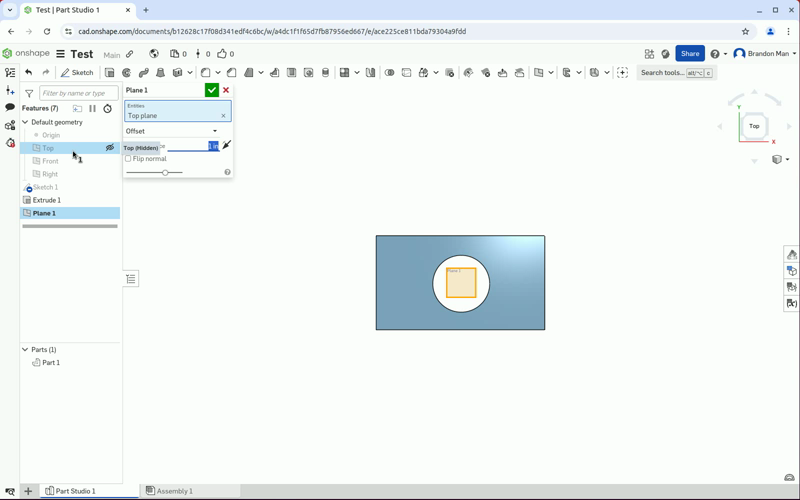
text(3.851)
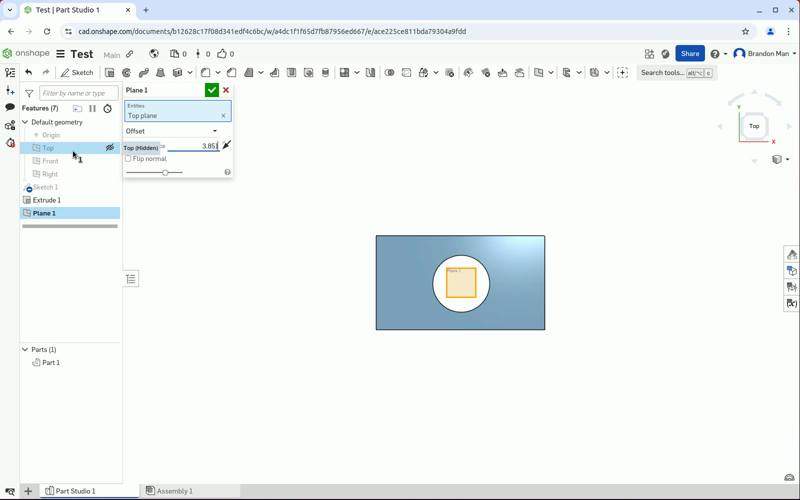
key(enter, 2)
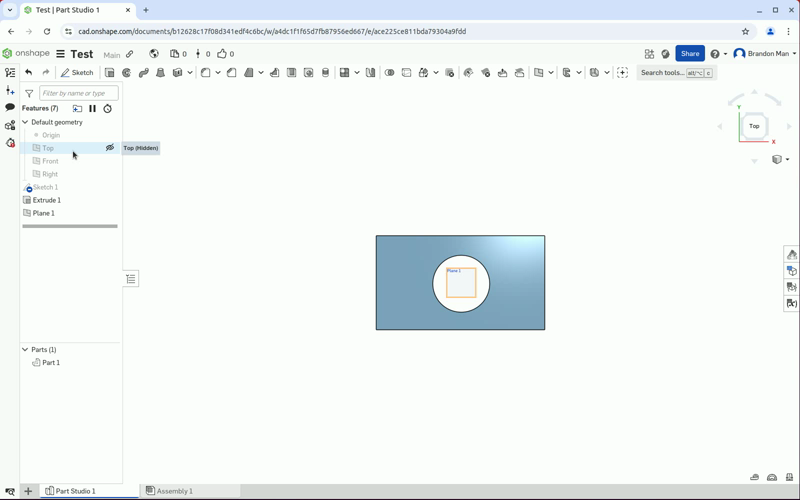
key(shift+s)
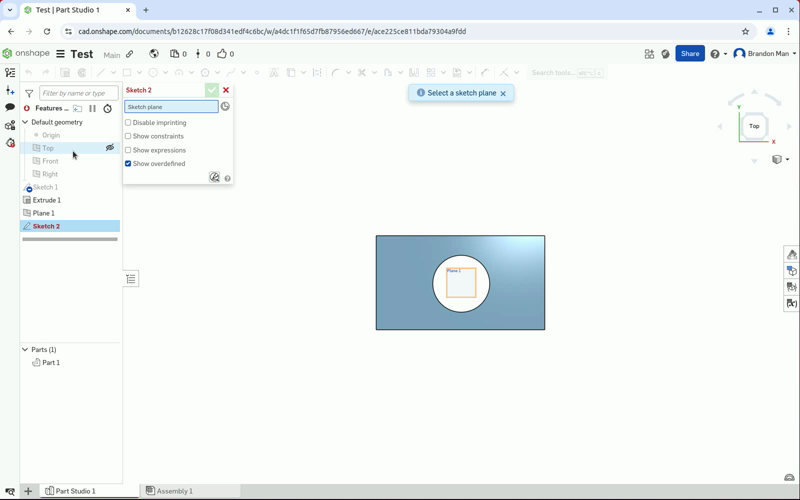
mouse_move(73, 215)
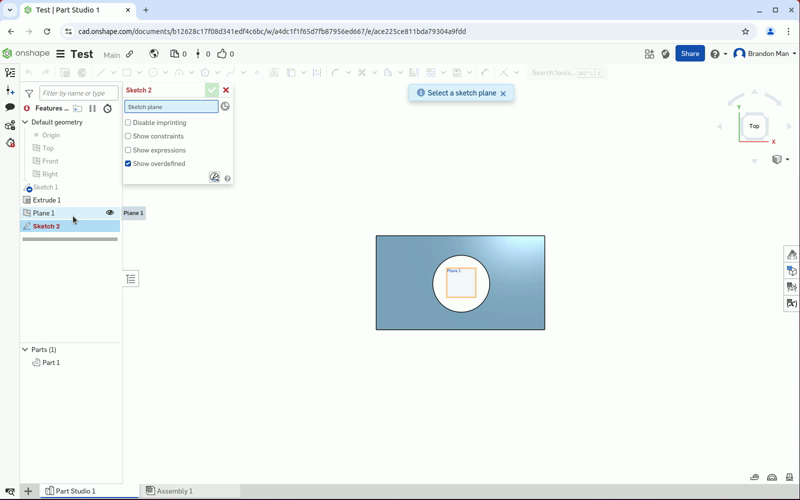
click(73, 215)
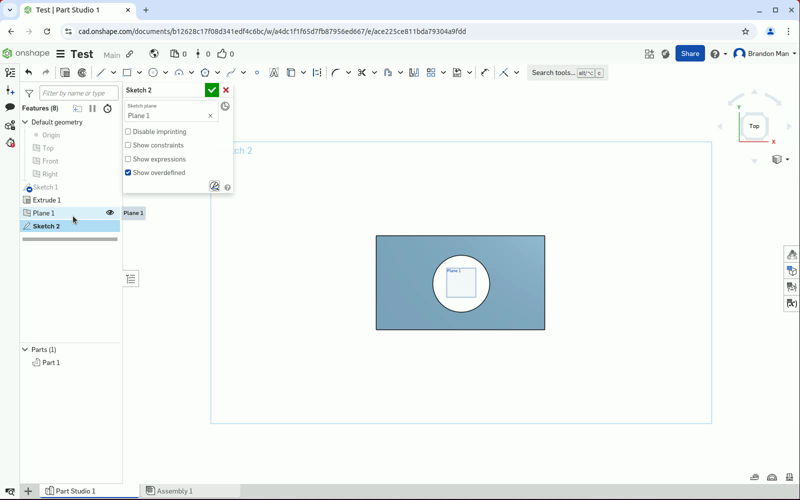
mouse_move(73, 352)
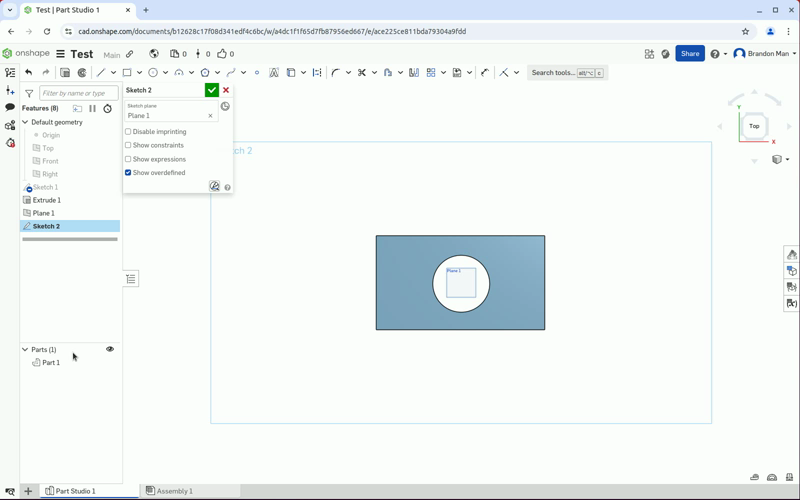
key(y)
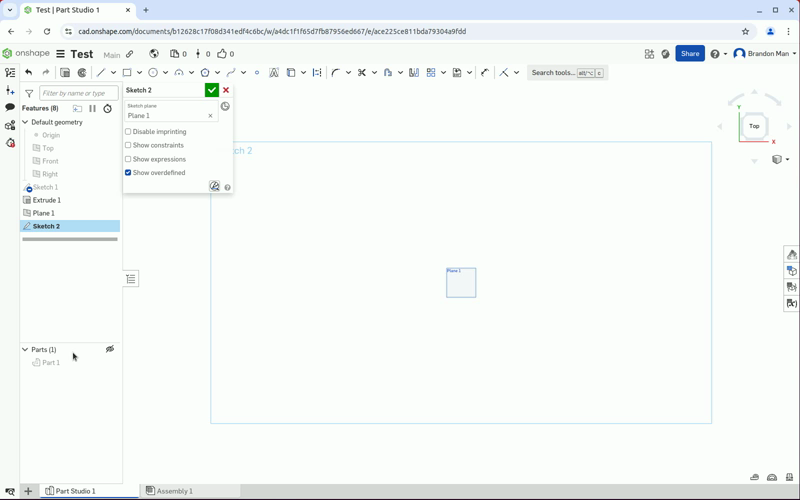
key(l)
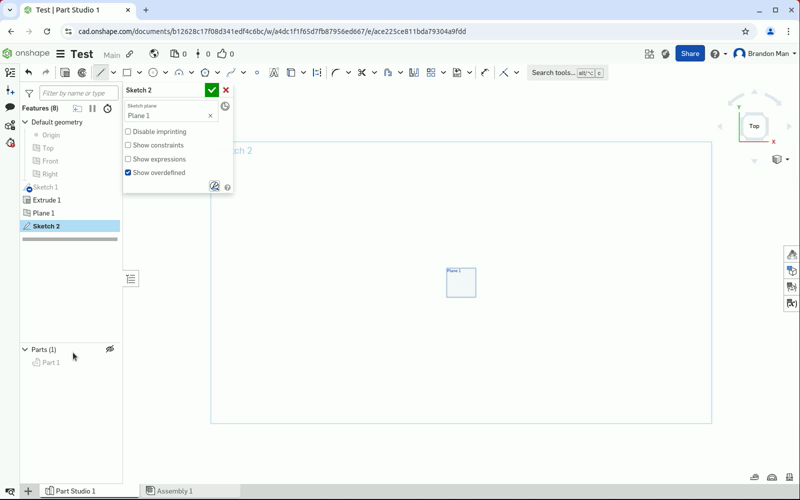
key_down(shift)
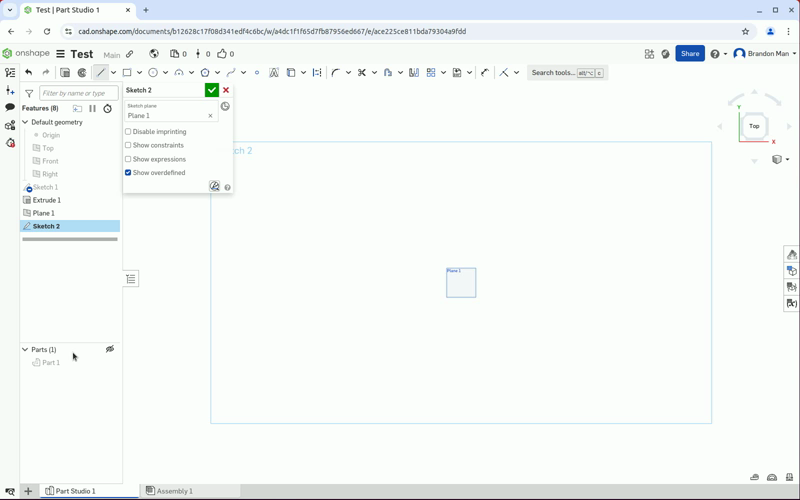
mouse_move(382, 329)
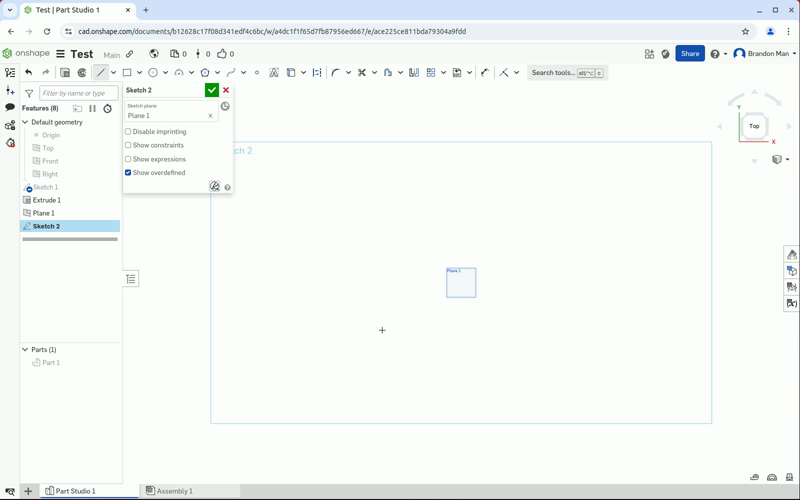
click(382, 329)
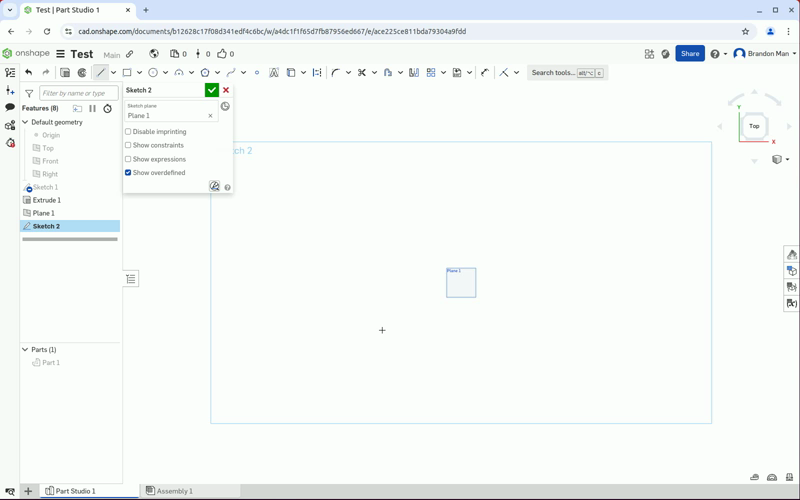
key_up(shift)
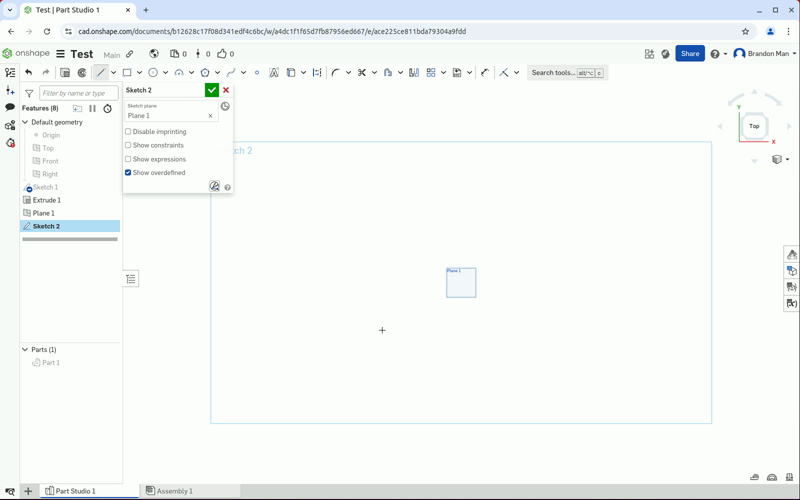
key_down(shift)
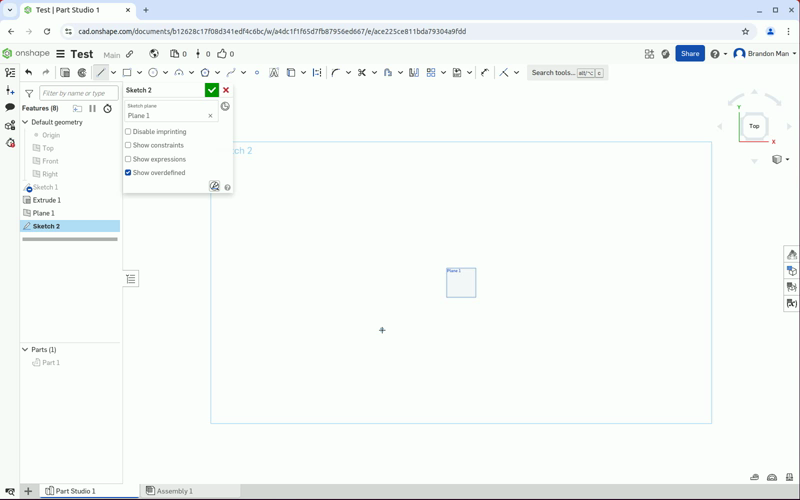
mouse_move(412, 329)
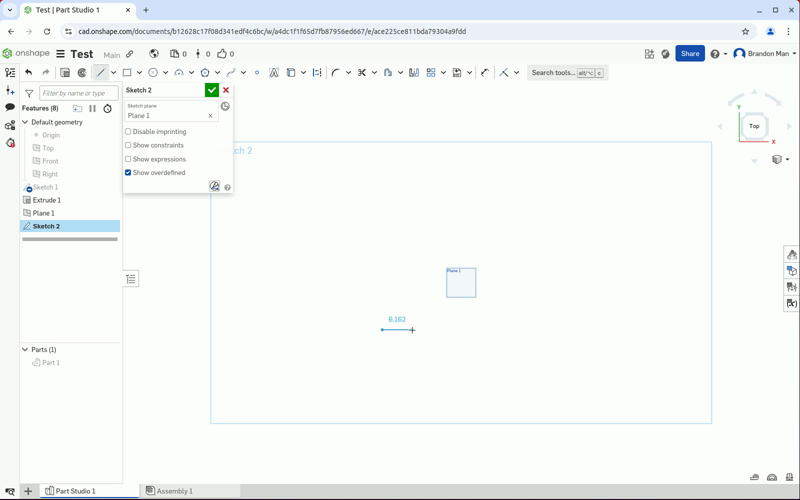
mouse_move(395, 329)
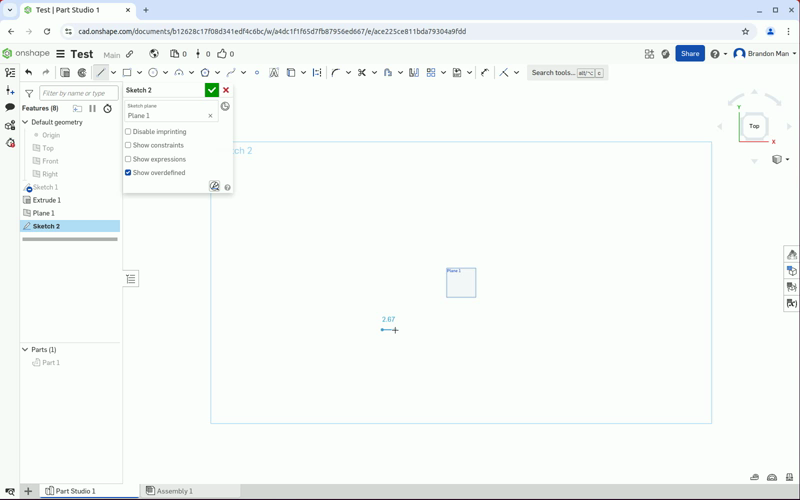
click(395, 329)
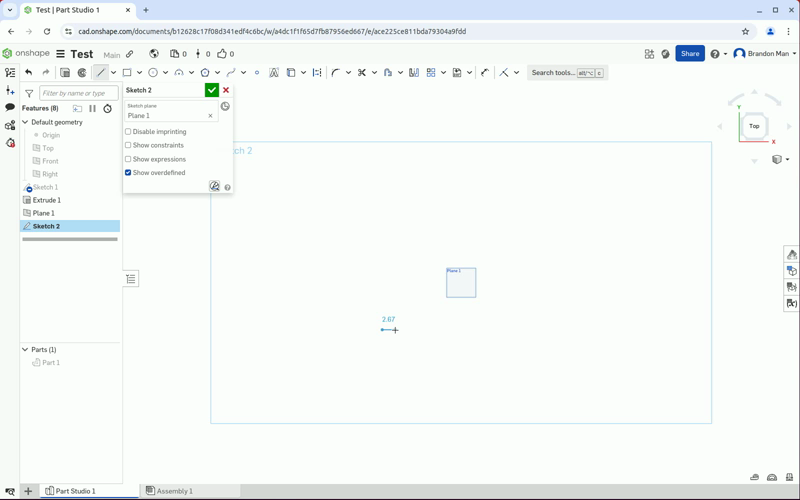
key_up(shift)
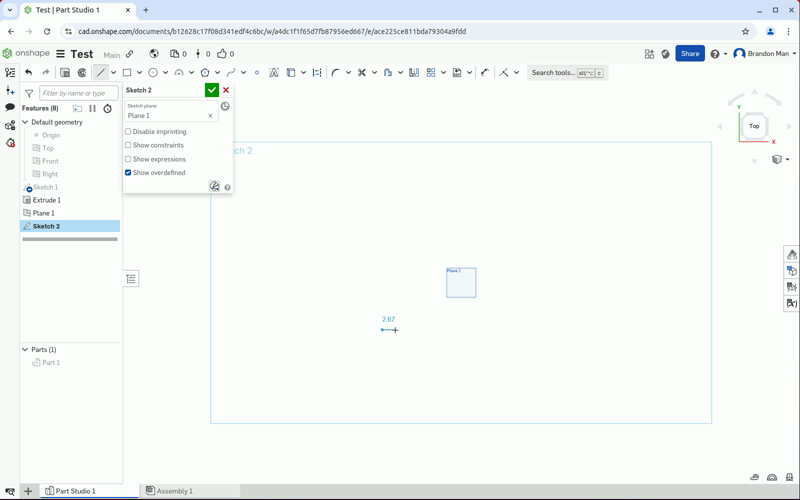
key_down(shift)
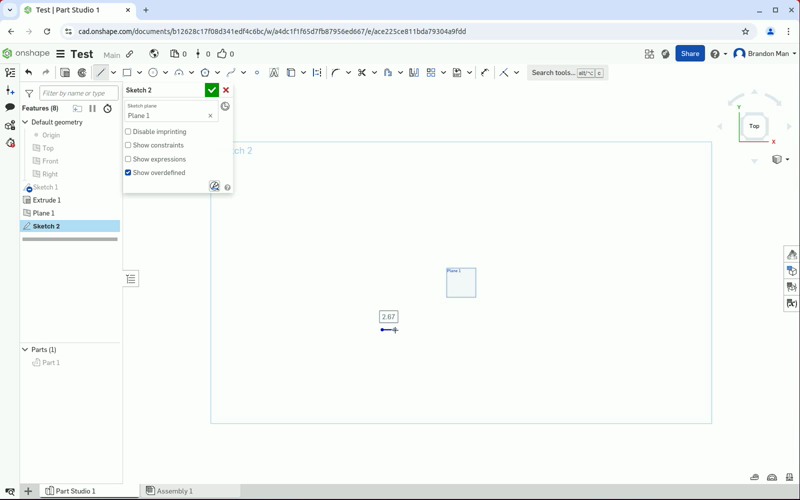
mouse_move(395, 235)
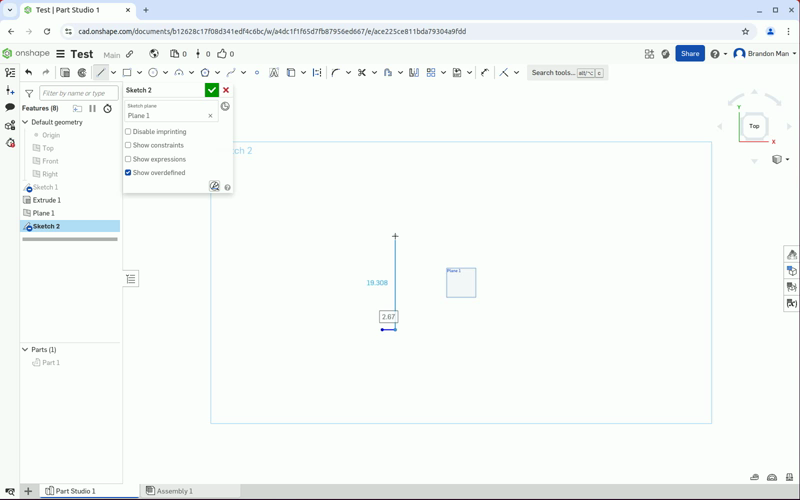
click(395, 235)
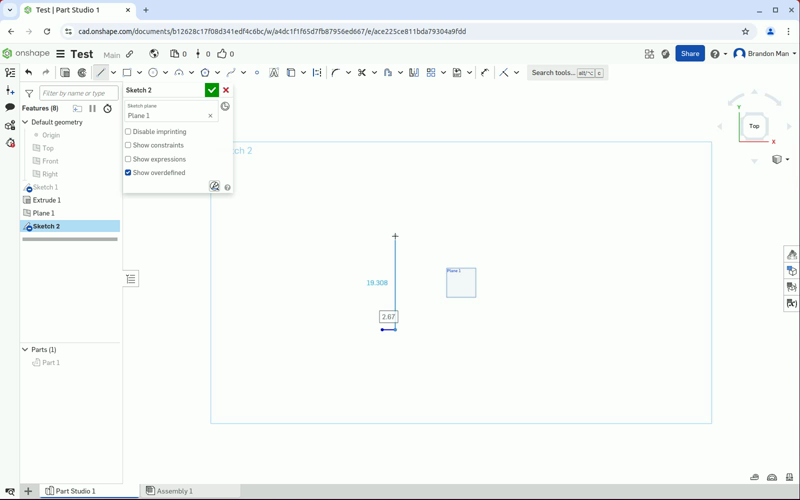
key_up(shift)
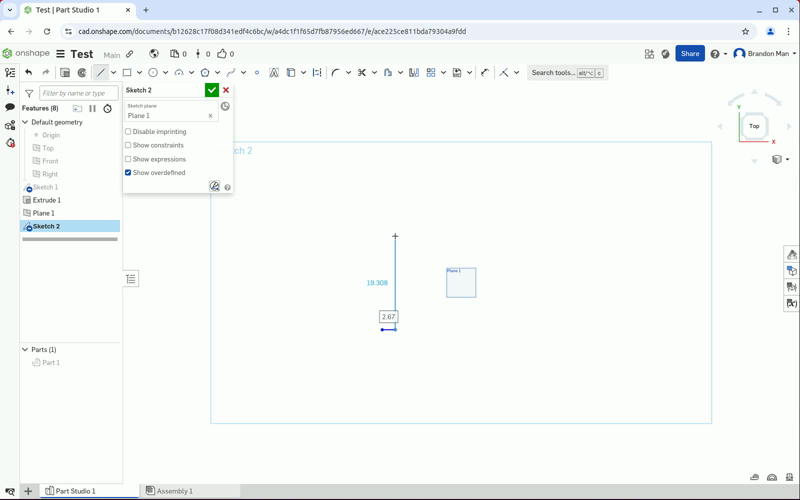
key_down(shift)
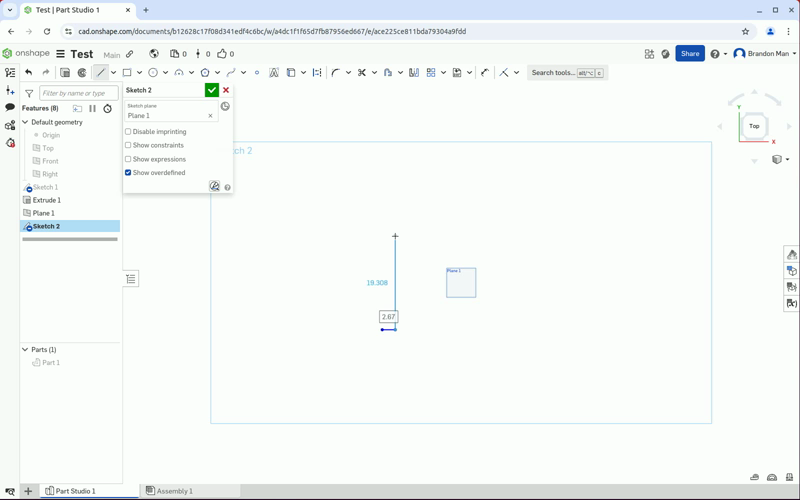
mouse_move(425, 235)
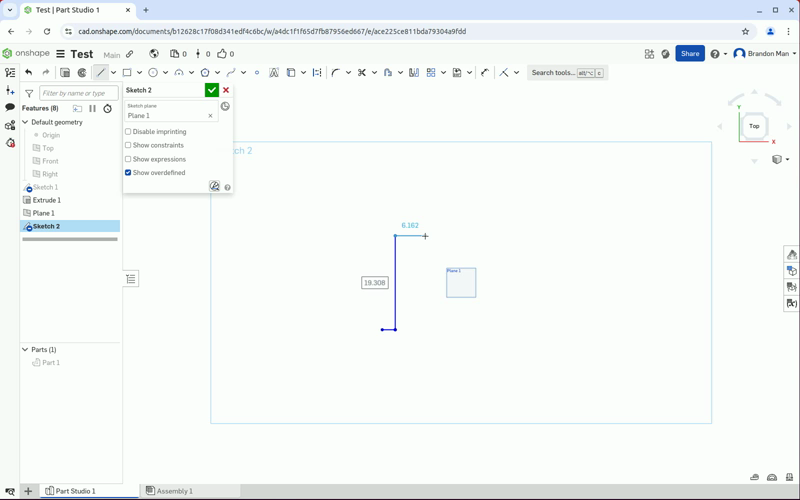
mouse_move(382, 235)
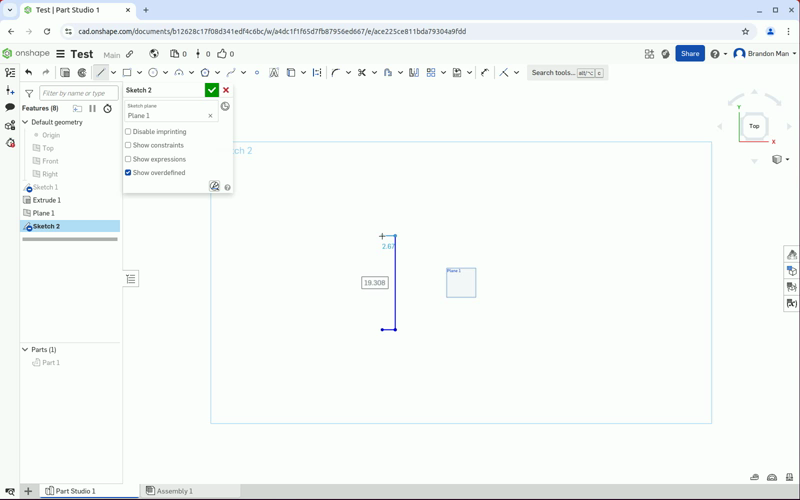
click(382, 235)
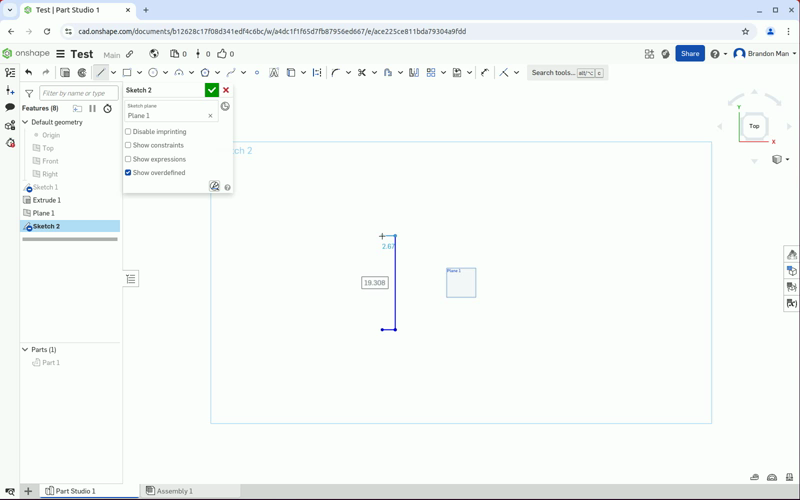
key_up(shift)
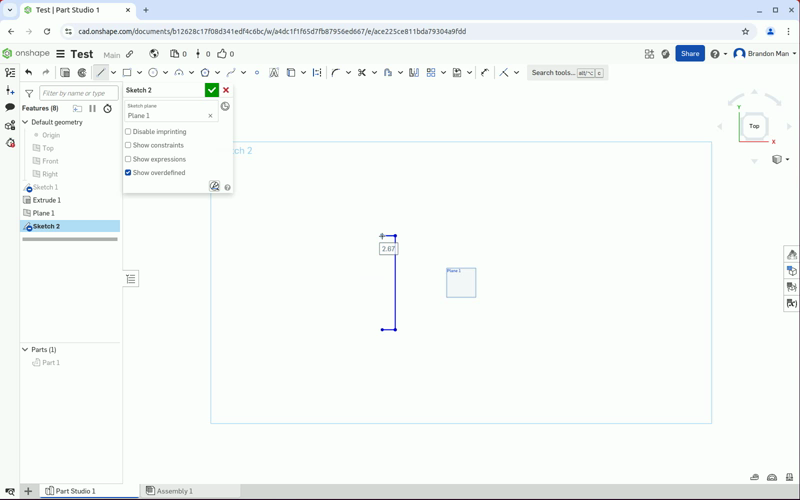
key_down(shift)
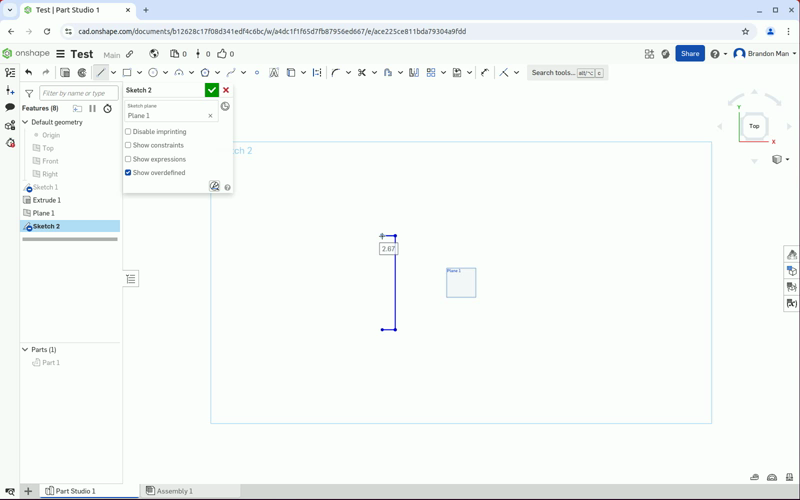
mouse_move(382, 329)
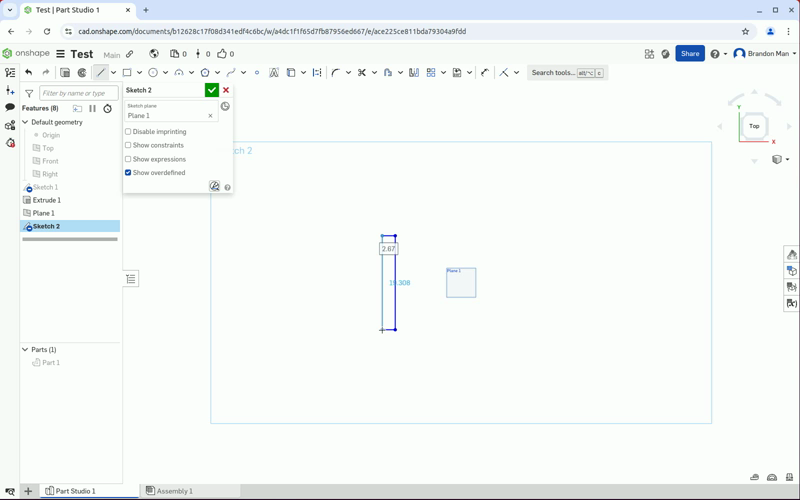
key_up(shift)
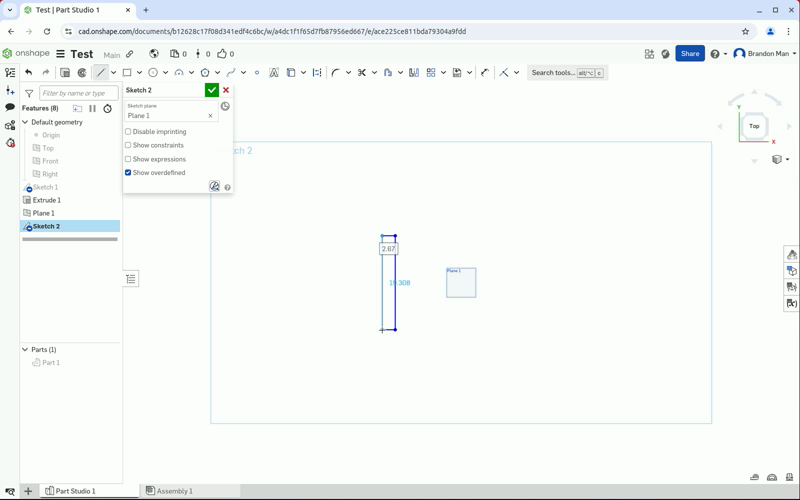
click(382, 329)
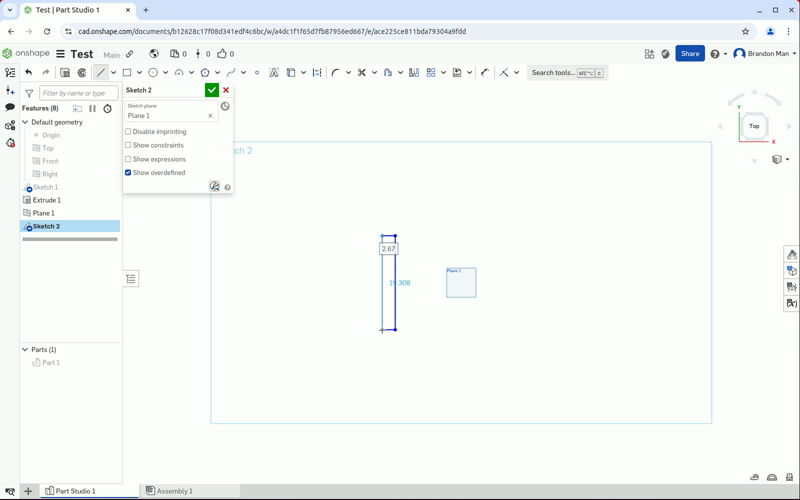
key(esc)
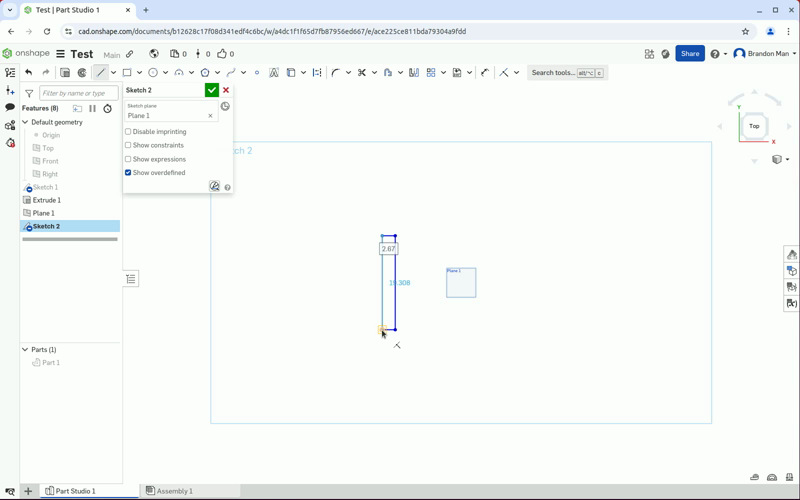
mouse_move(390, 257)
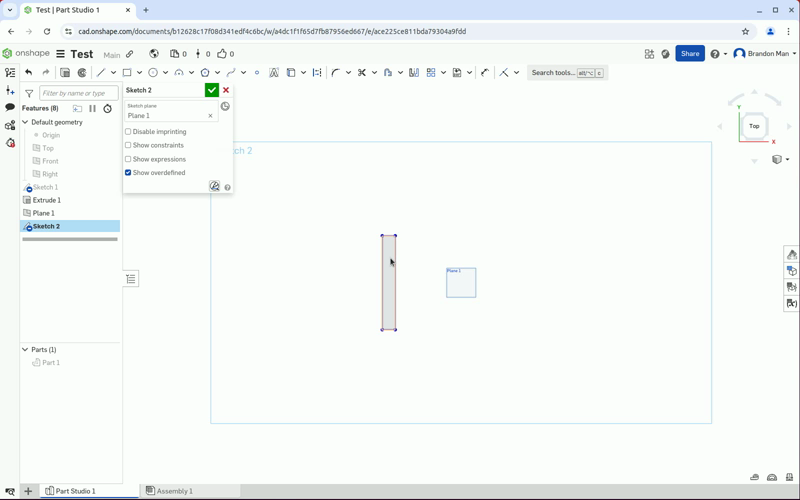
scroll(6)
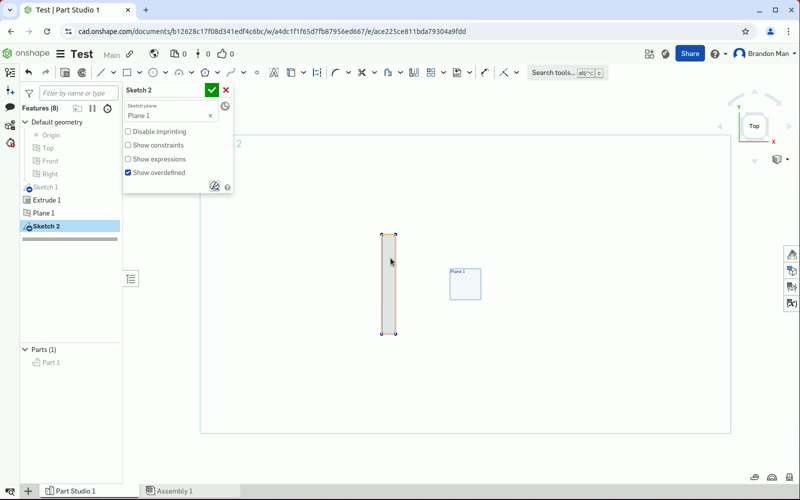
scroll(6)
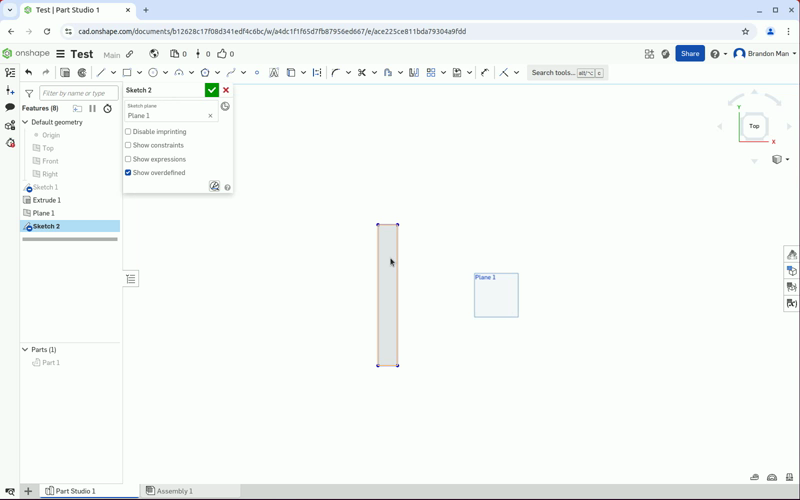
scroll(6)
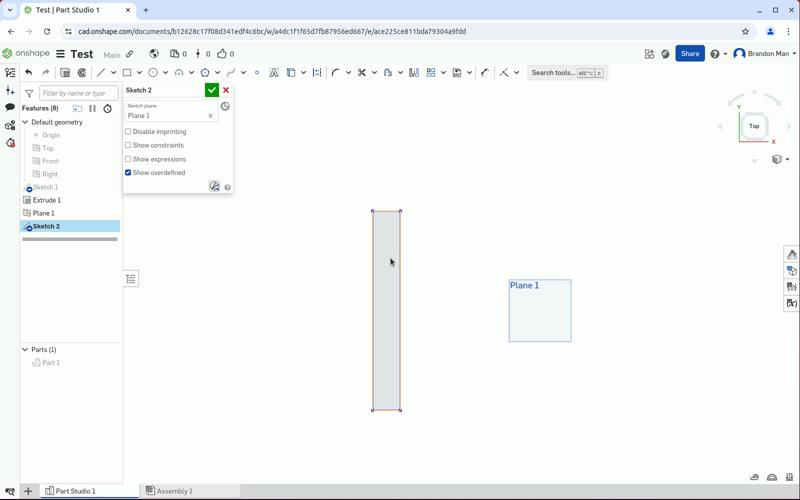
scroll(6)
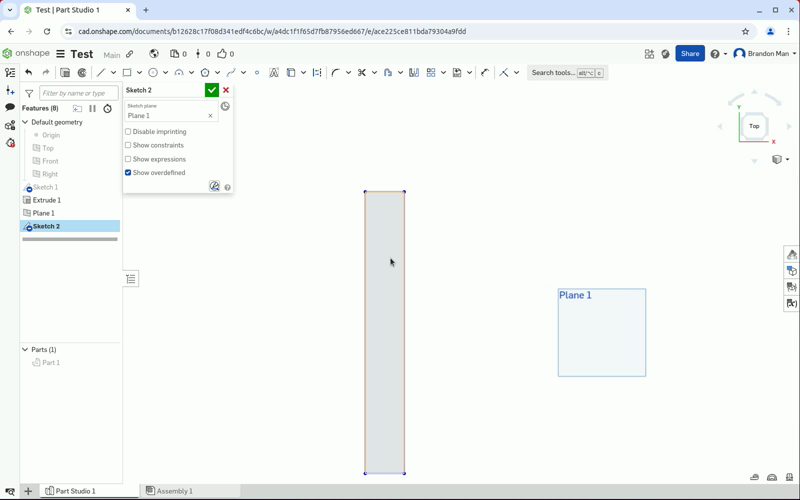
scroll(6)
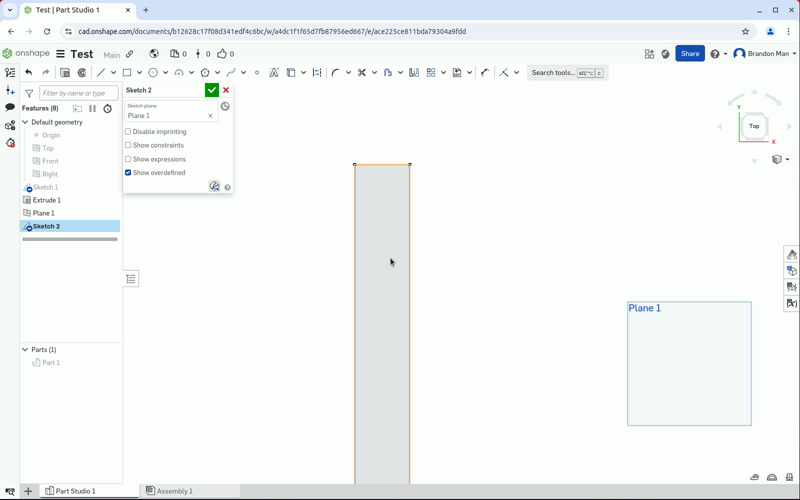
scroll(6)
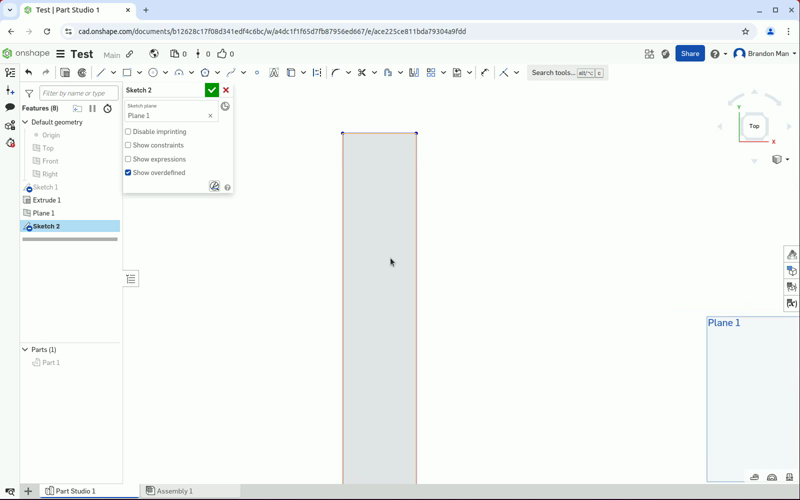
scroll(6)
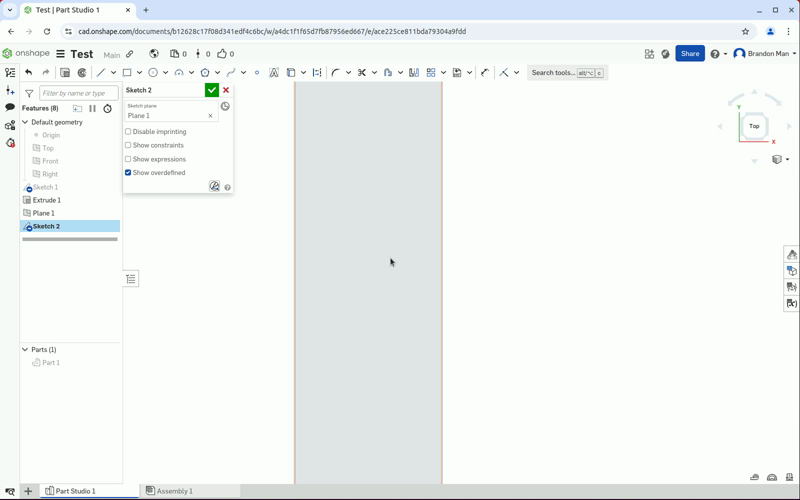
click(390, 257)
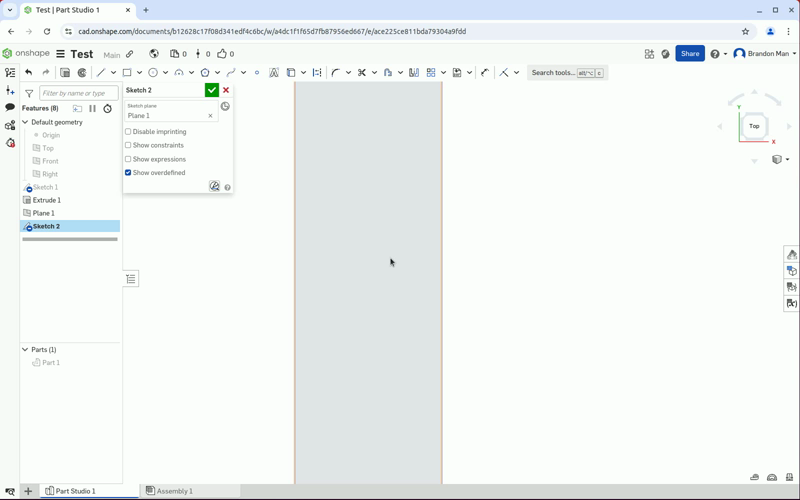
scroll(-6)
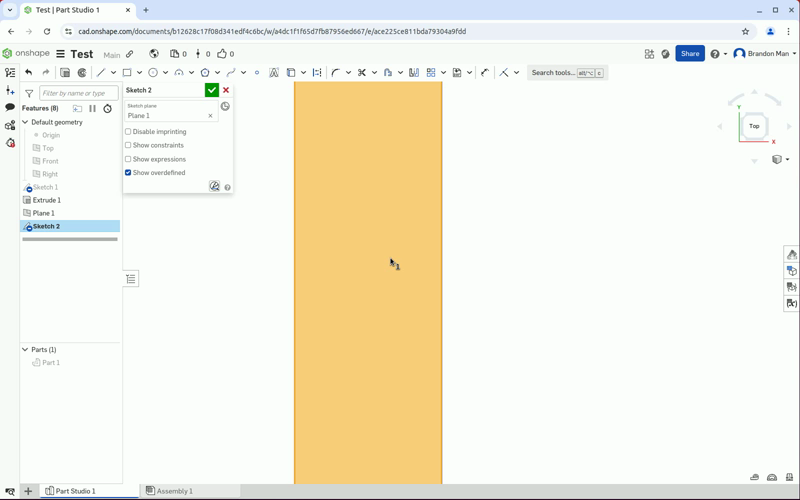
scroll(-6)
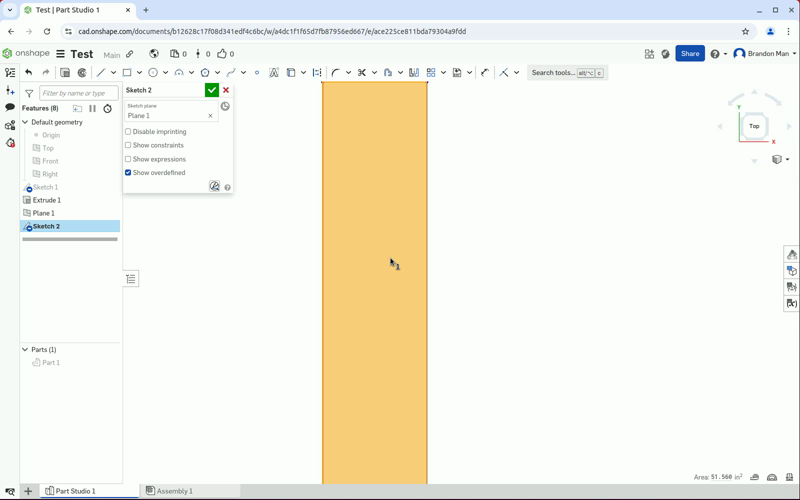
scroll(-6)
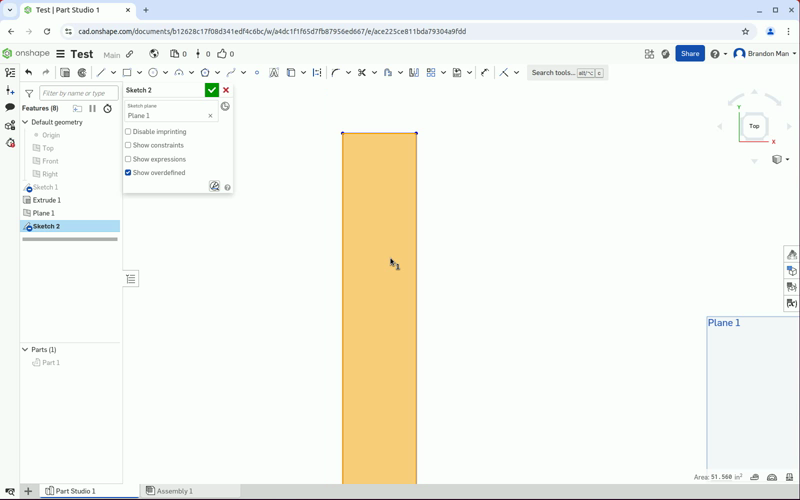
scroll(-6)
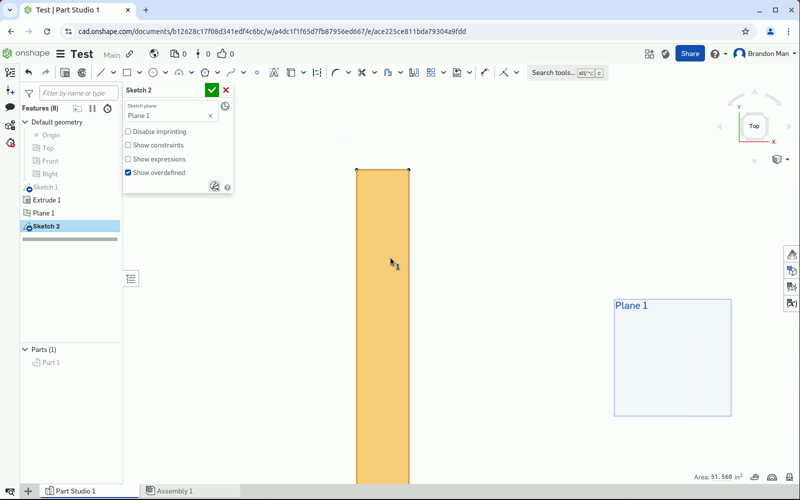
scroll(-6)
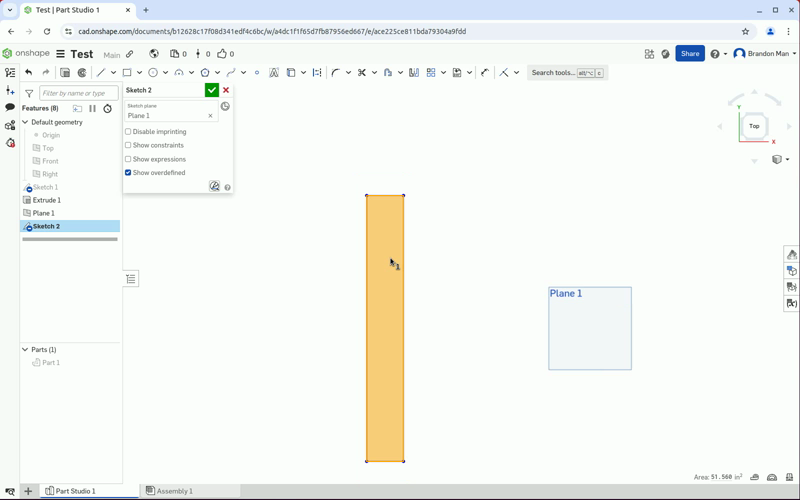
scroll(-6)
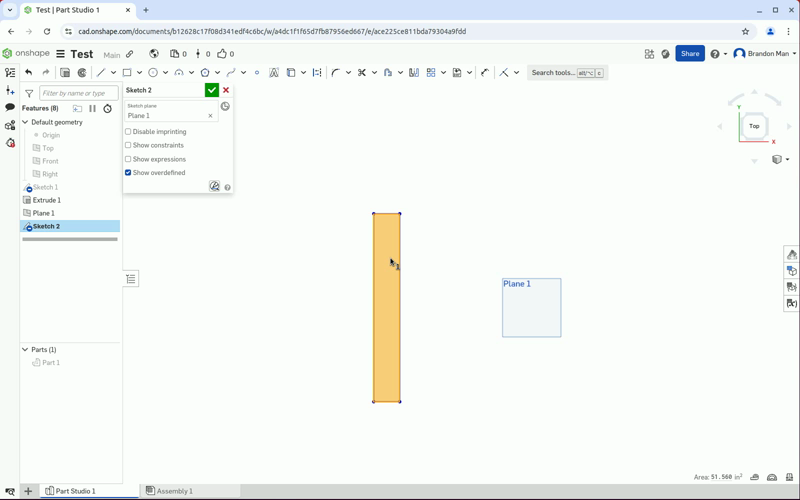
scroll(-6)
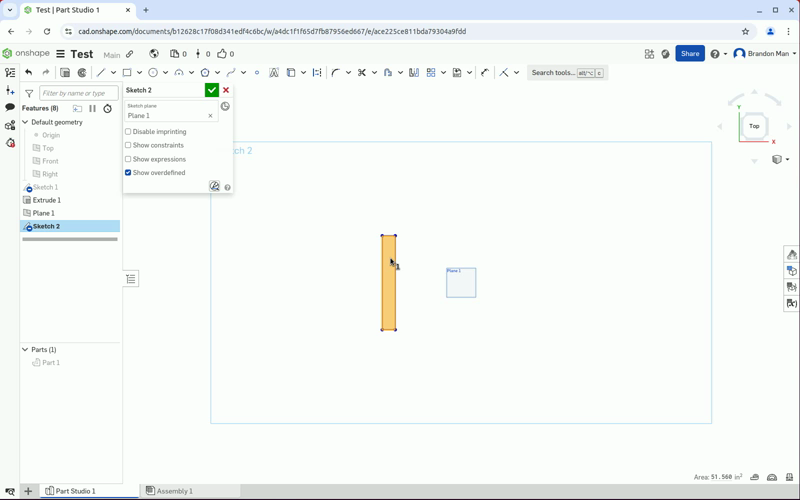
mouse_move(73, 352)
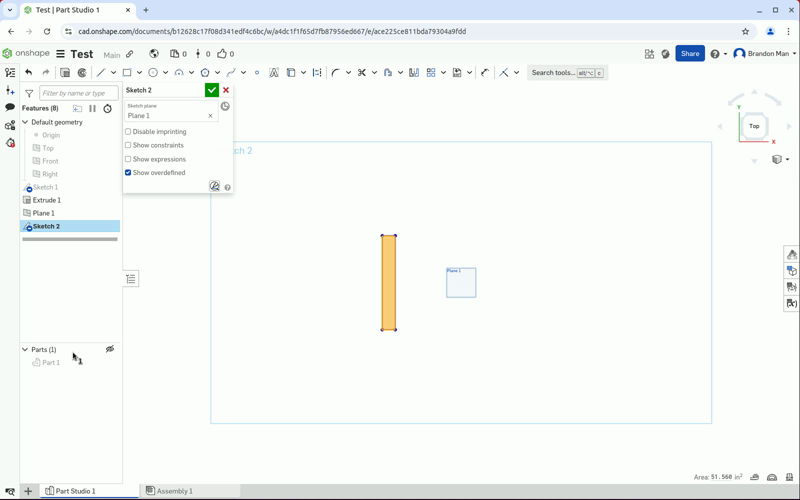
key(shift+y)
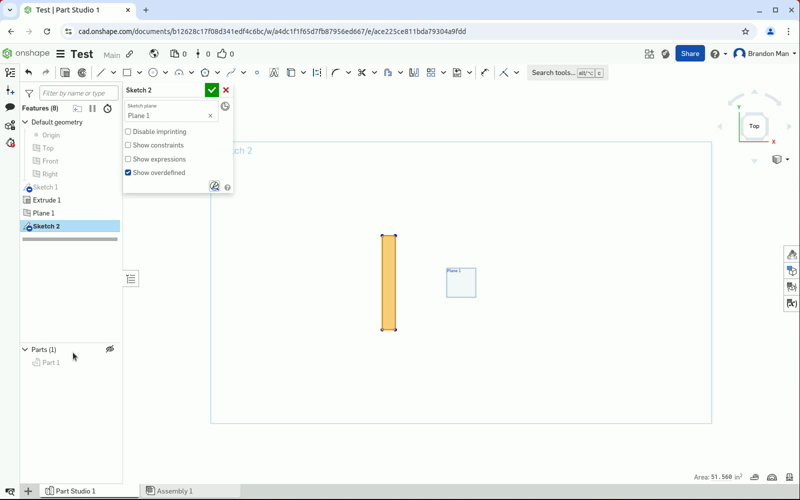
key(shift+e)
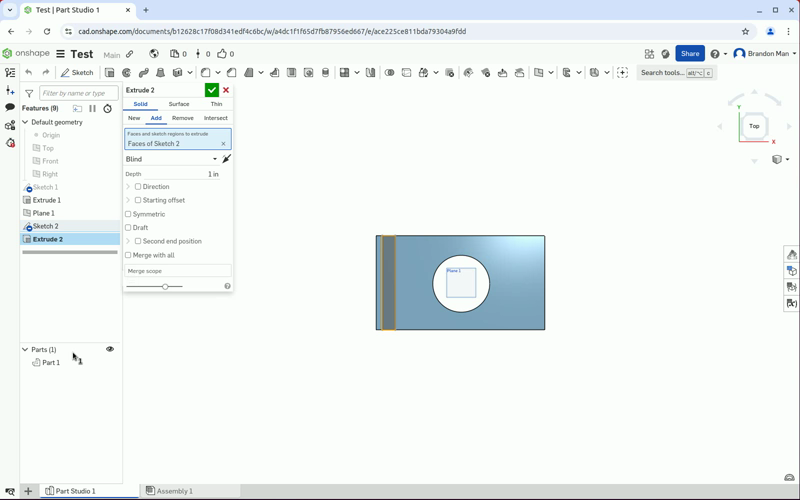
mouse_move(143, 106)
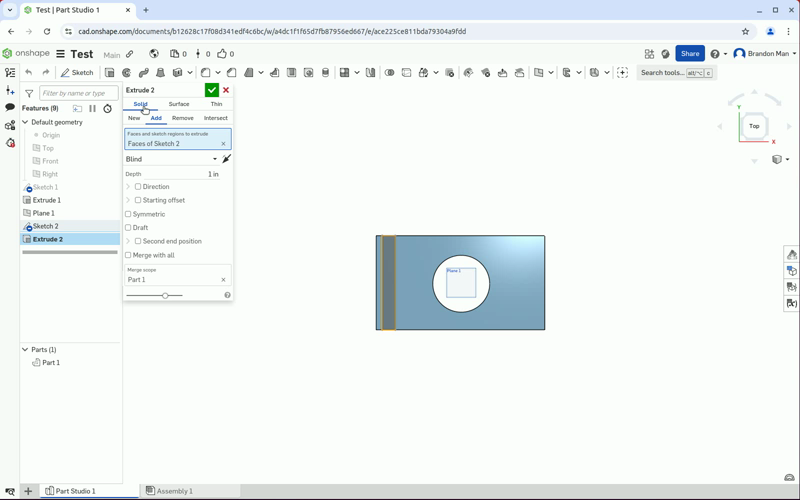
click(143, 106)
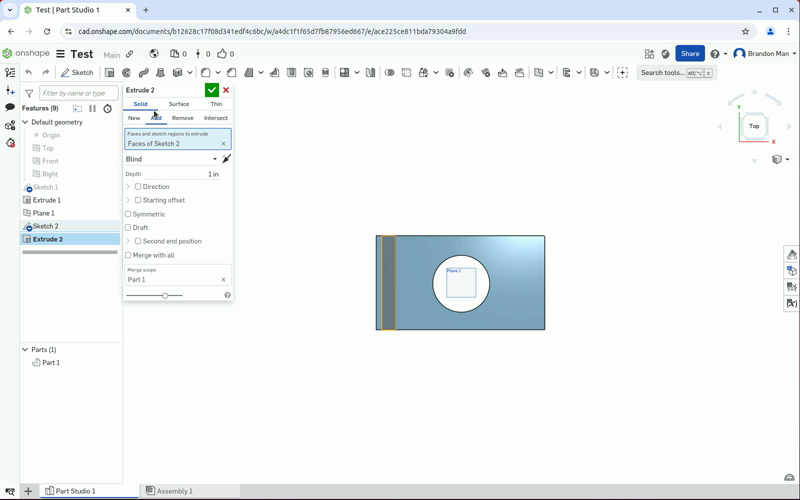
mouse_move(186, 120)
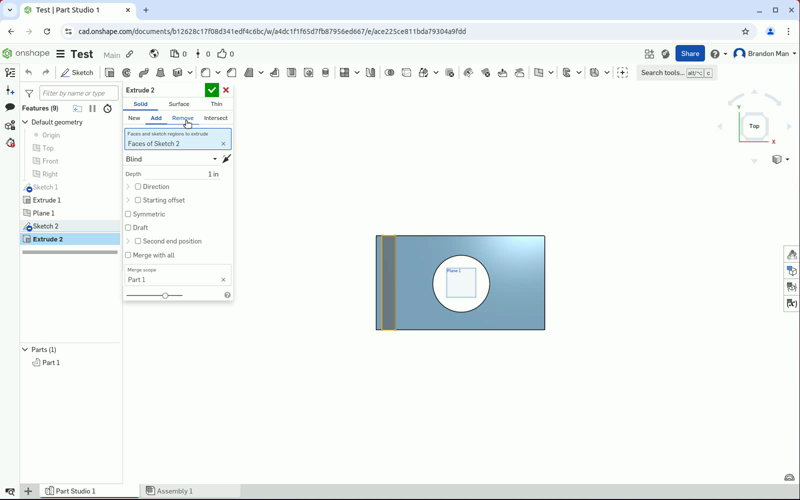
click(186, 120)
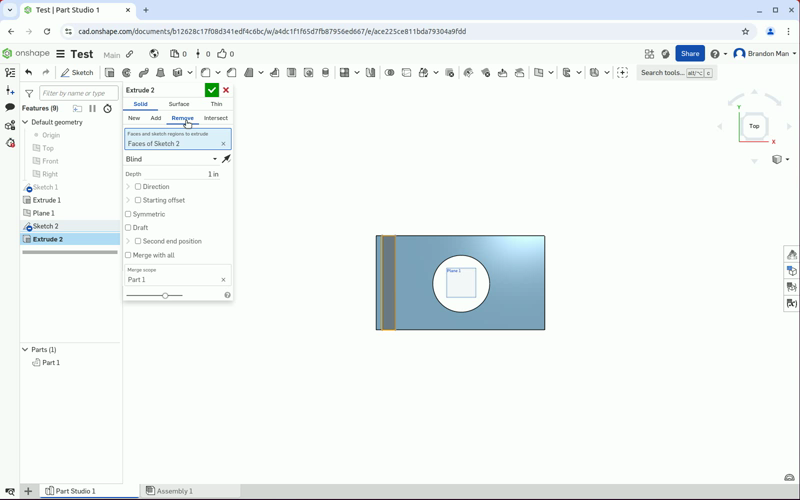
key(tab, 4)
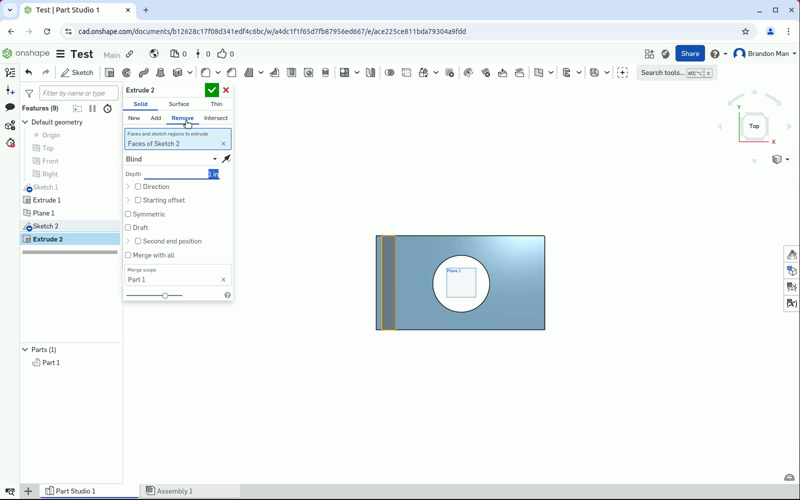
text(0.722)
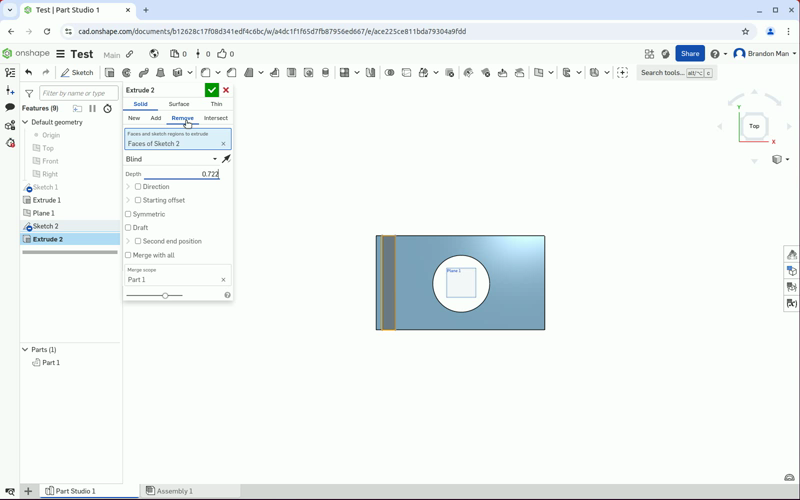
key(tab, 6)
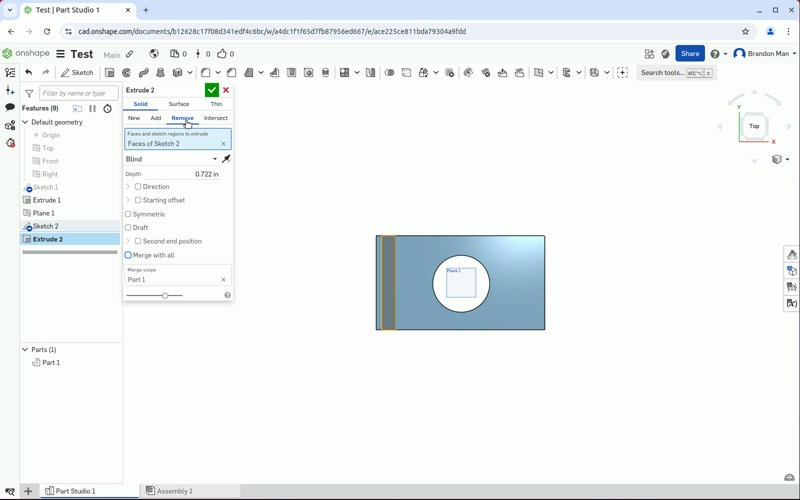
key(space)
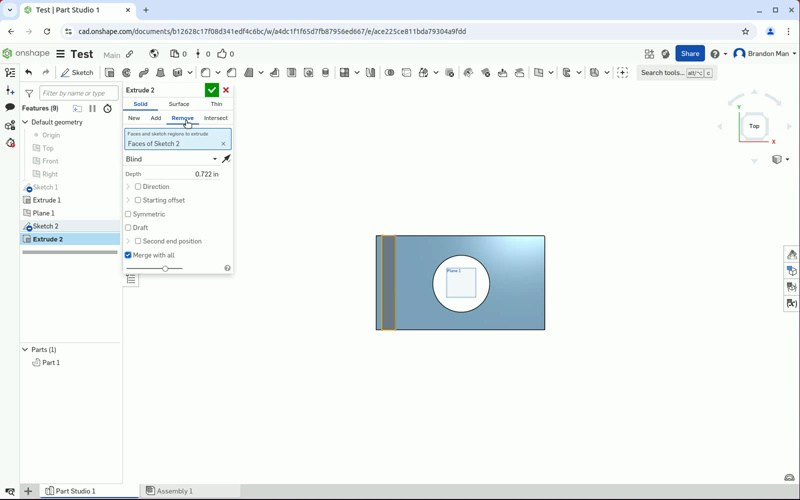
key(enter)
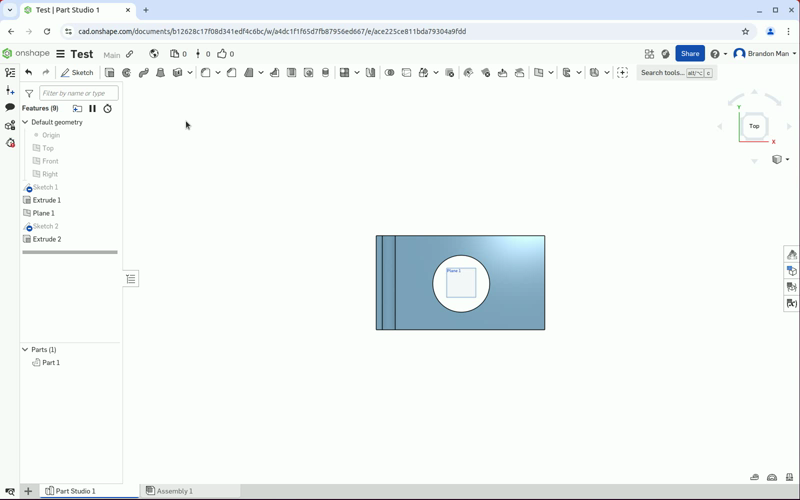
key(shift+h)
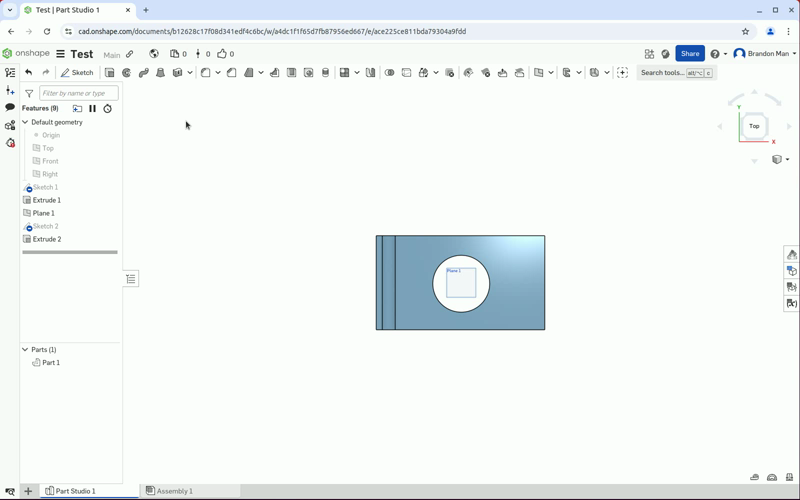
key(shift+h)
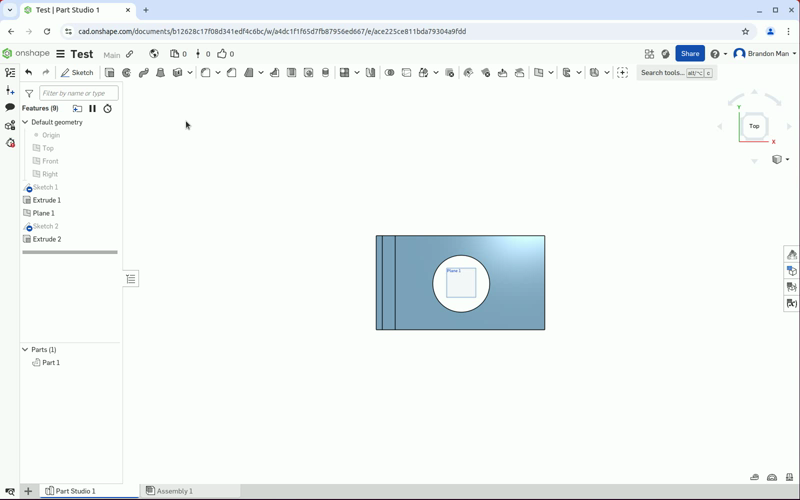
mouse_move(73, 189)
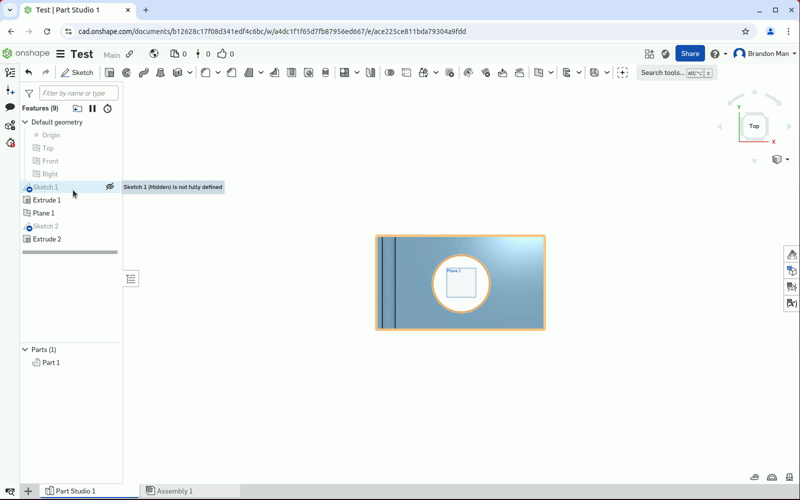
click(73, 189)
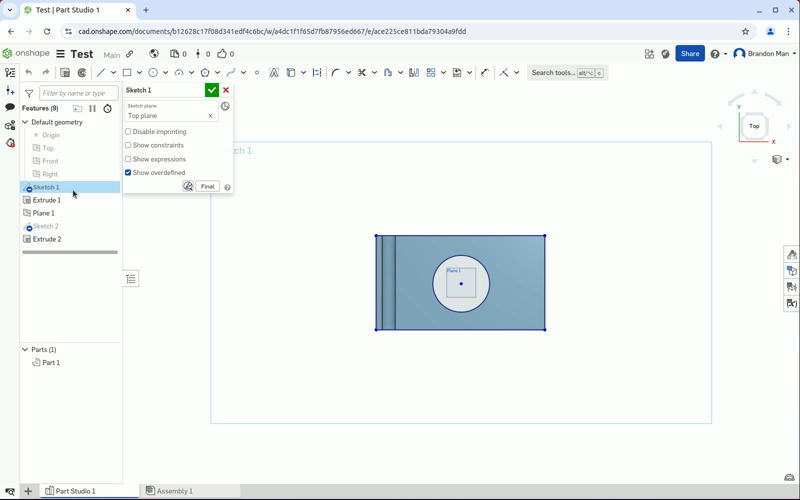
mouse_move(229, 92)
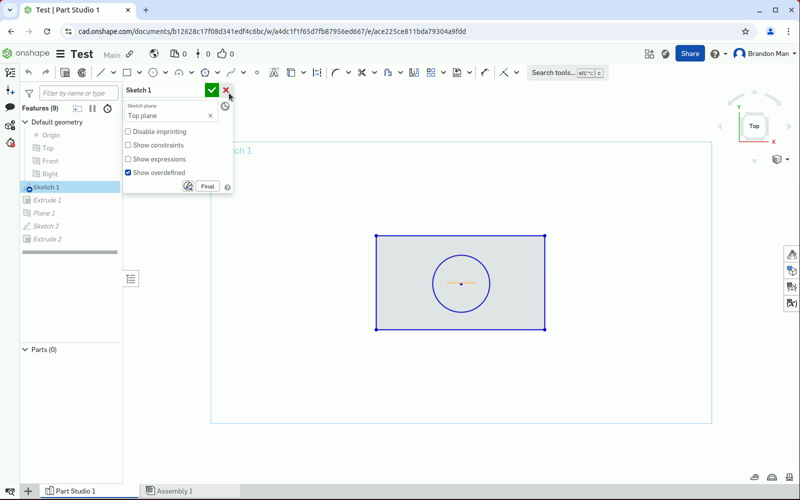
click(229, 92)
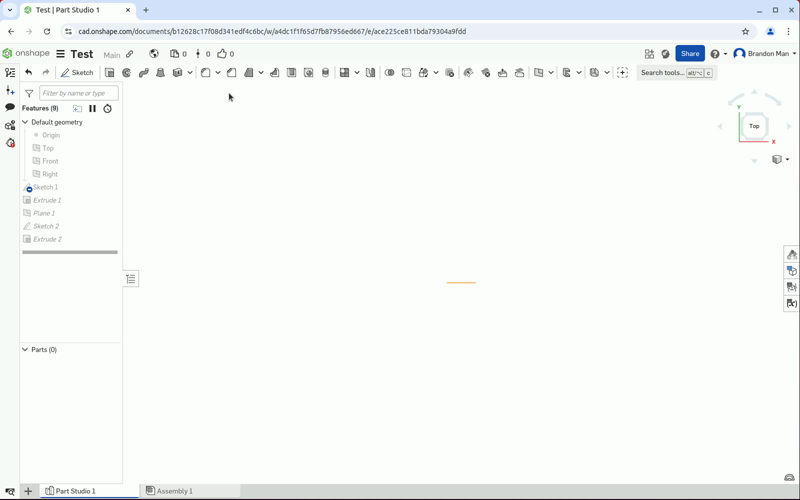
key(shift+s)
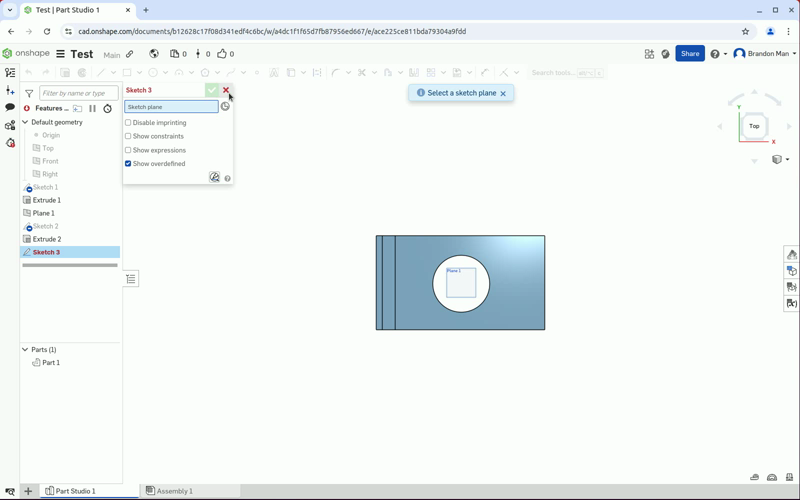
mouse_move(73, 215)
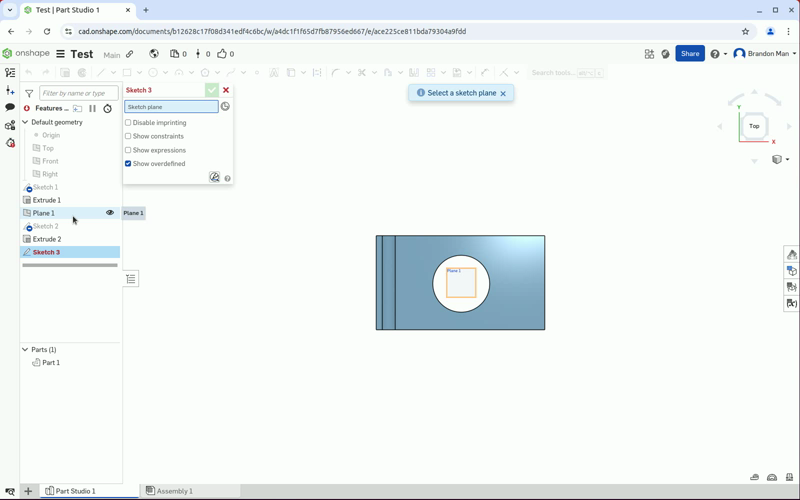
click(73, 215)
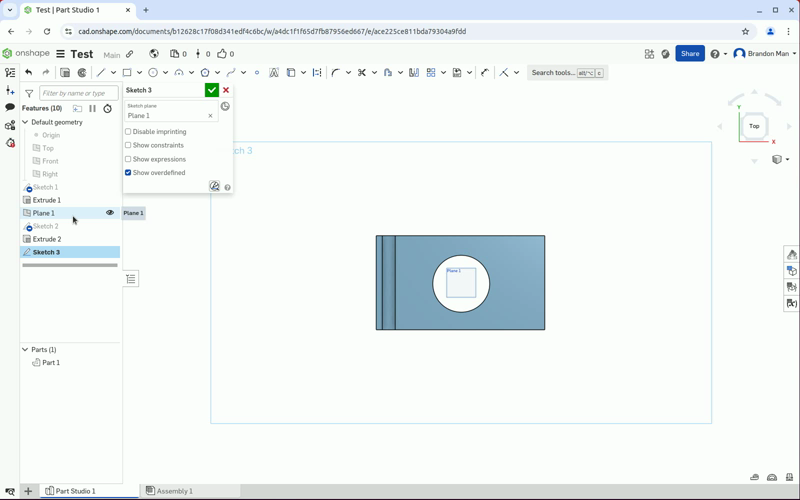
mouse_move(73, 352)
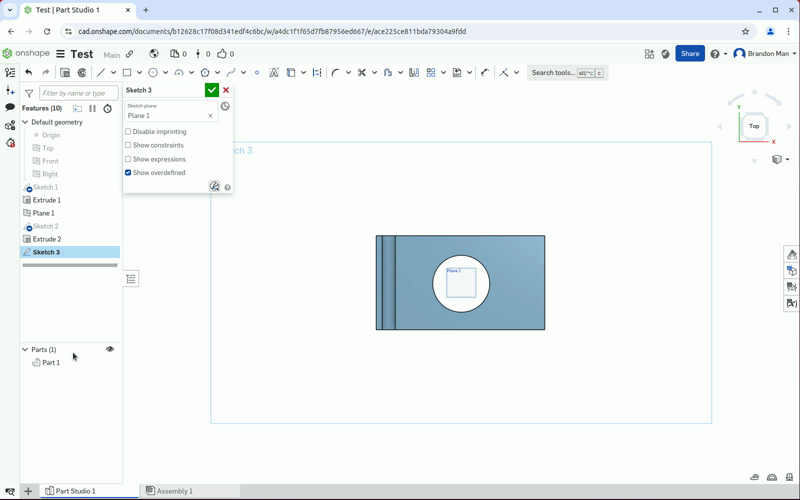
key(y)
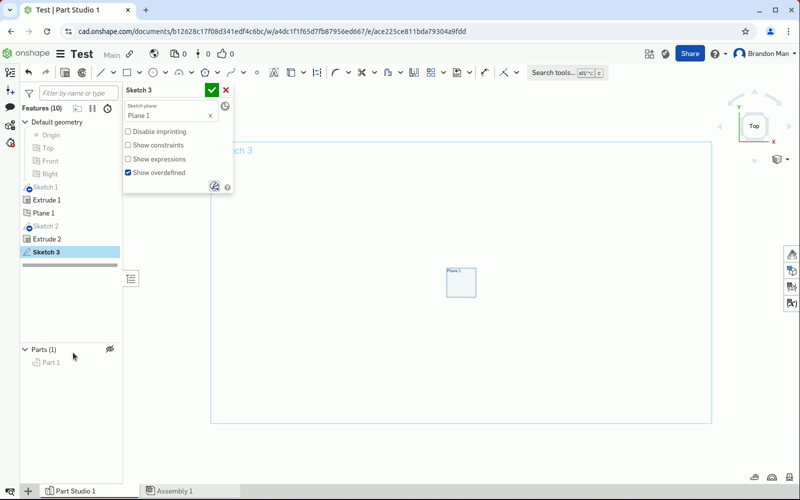
key(l)
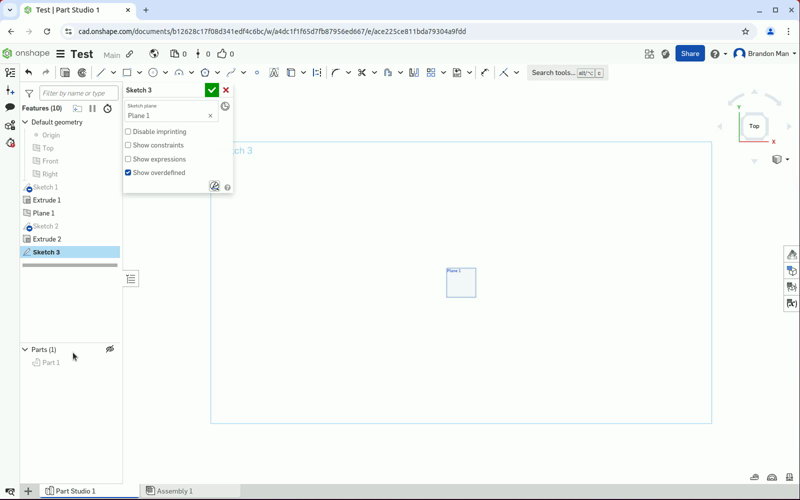
key_down(shift)
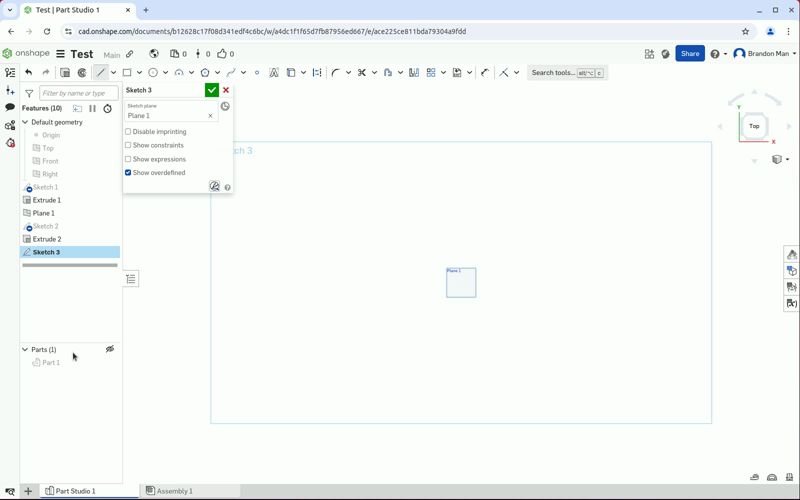
mouse_move(446, 329)
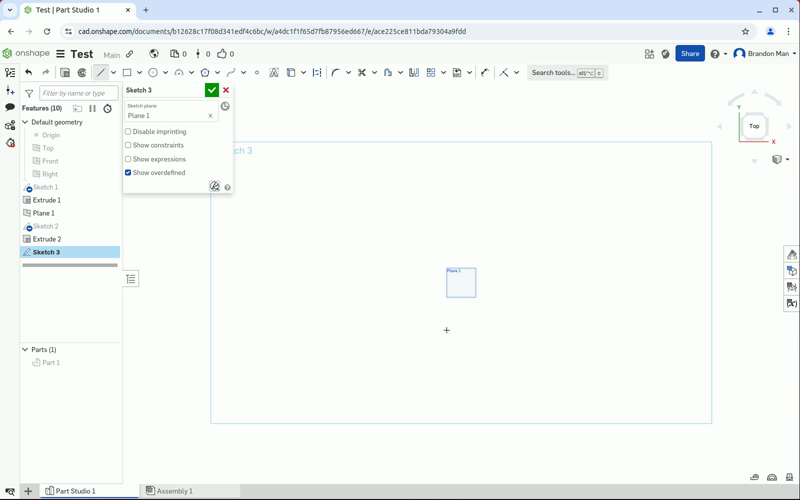
click(446, 329)
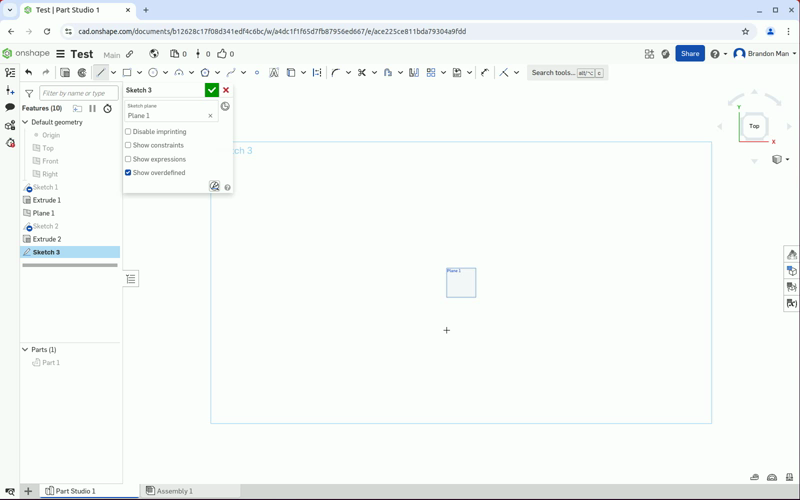
key_up(shift)
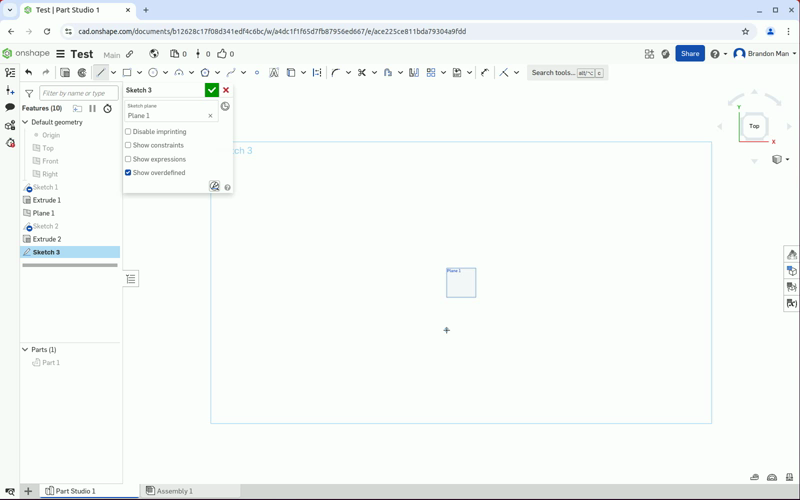
key_down(shift)
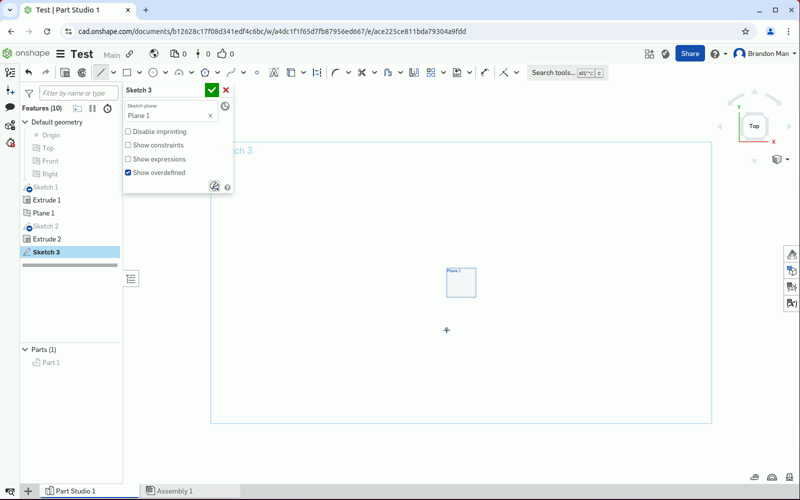
mouse_move(476, 329)
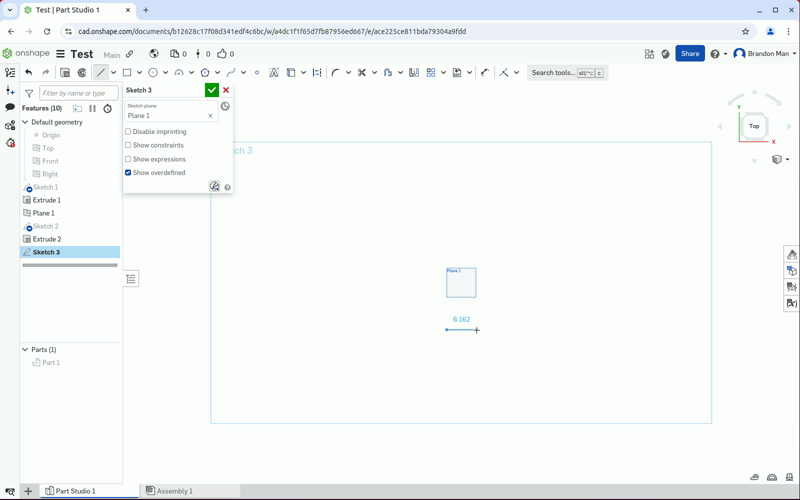
mouse_move(475, 329)
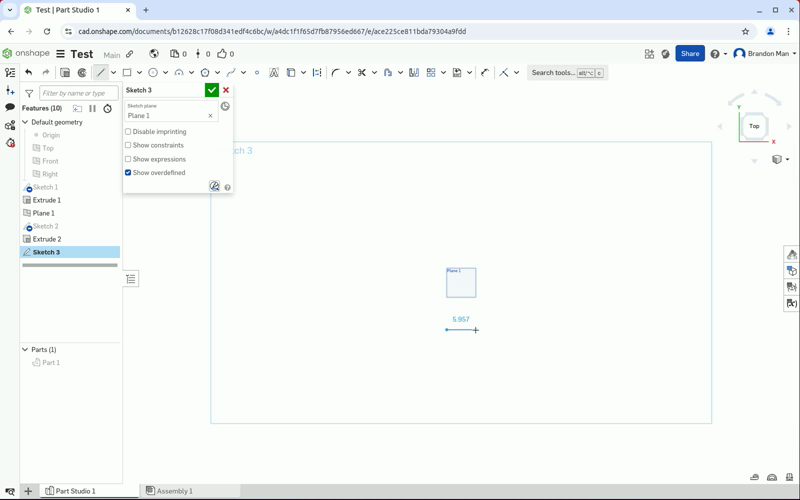
click(475, 329)
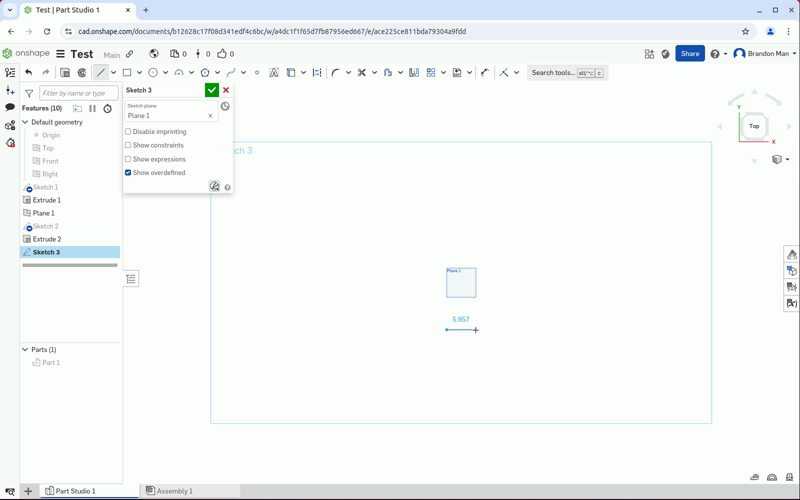
key_up(shift)
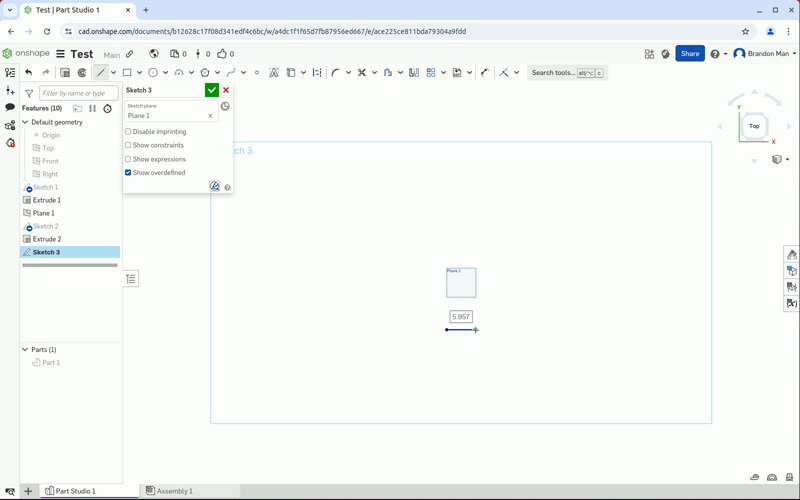
key_down(shift)
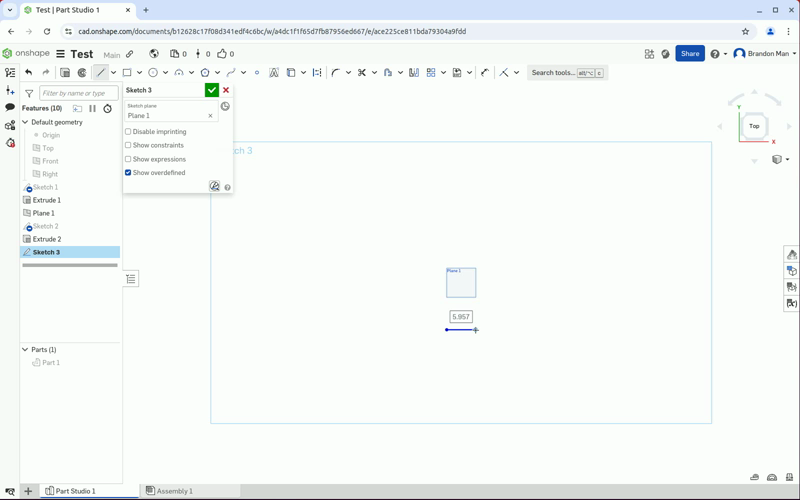
mouse_move(505, 329)
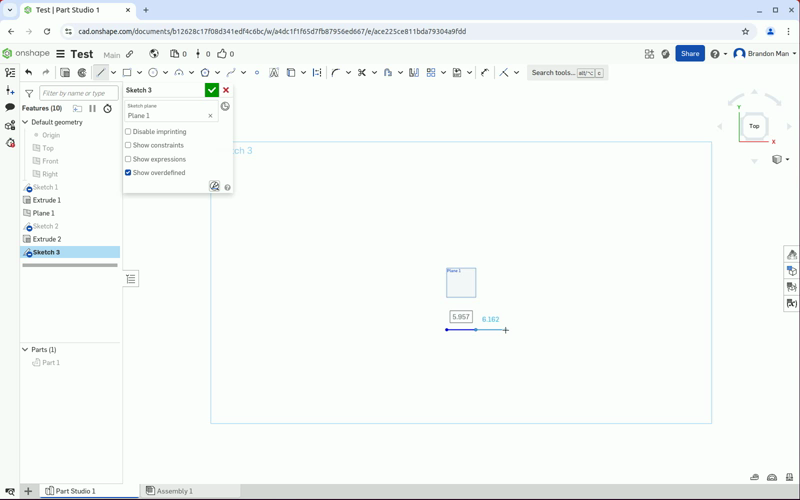
mouse_move(475, 306)
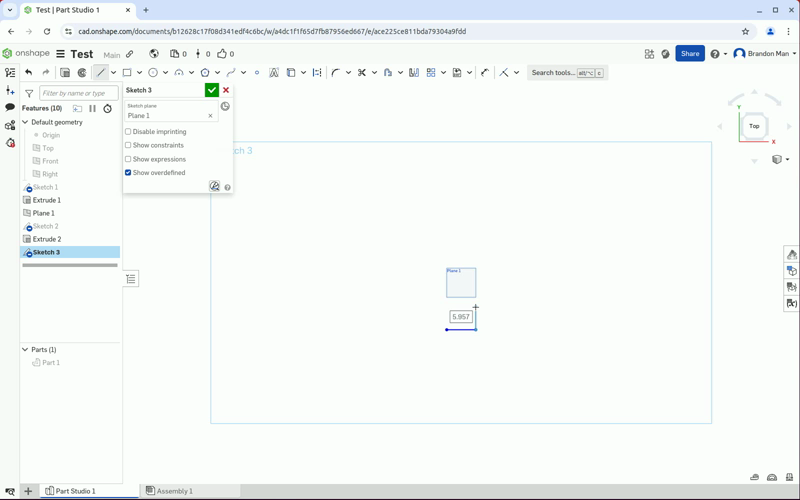
click(475, 306)
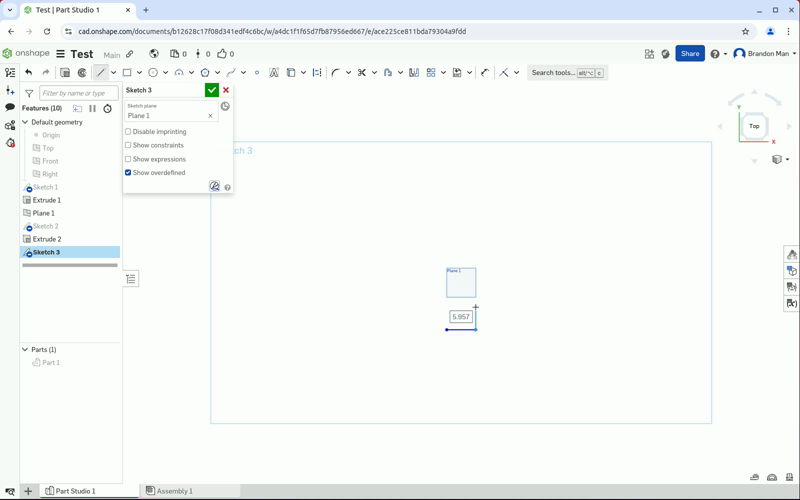
key_up(shift)
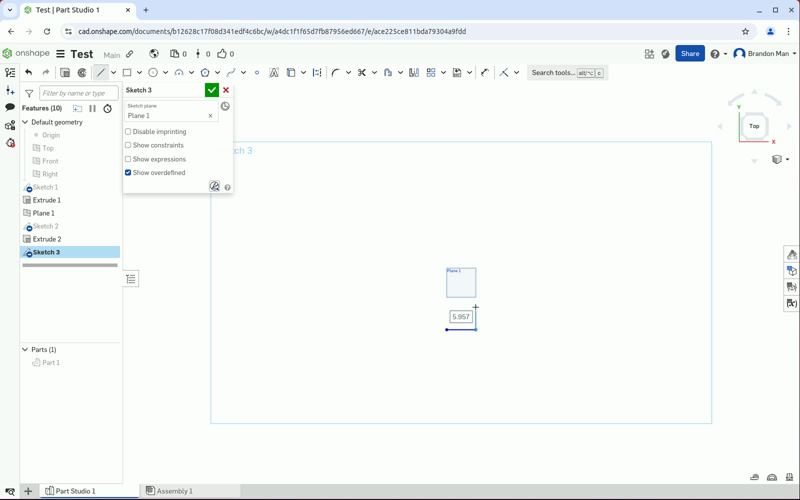
key(esc)
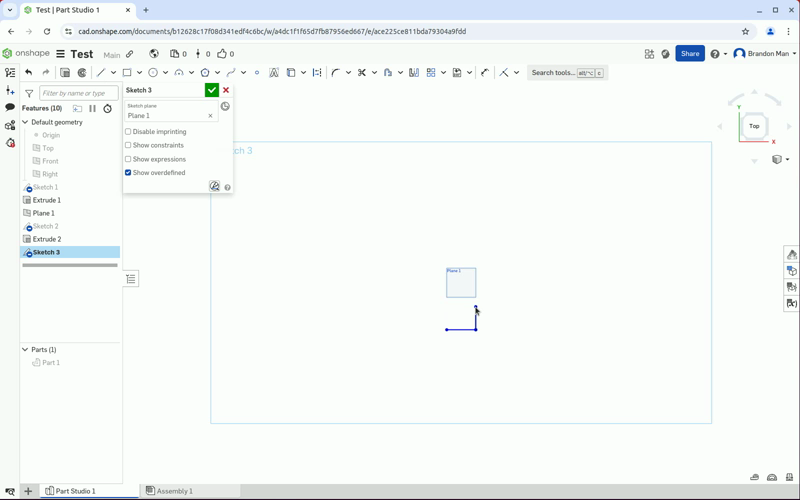
key(a)
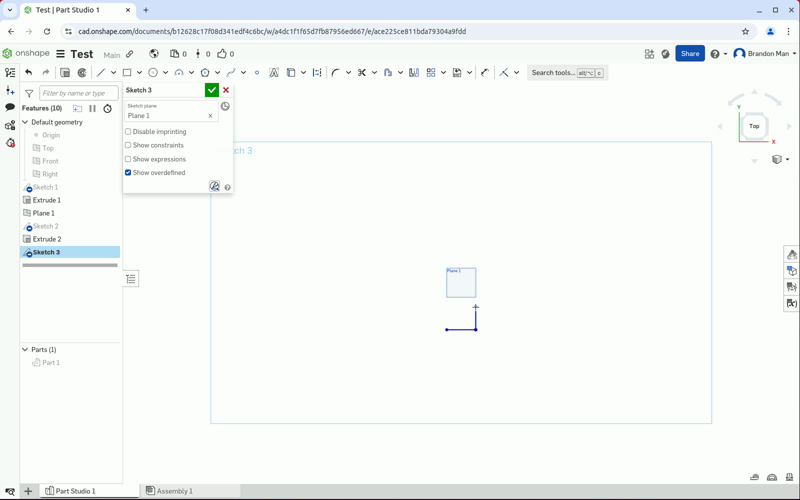
mouse_move(475, 306)
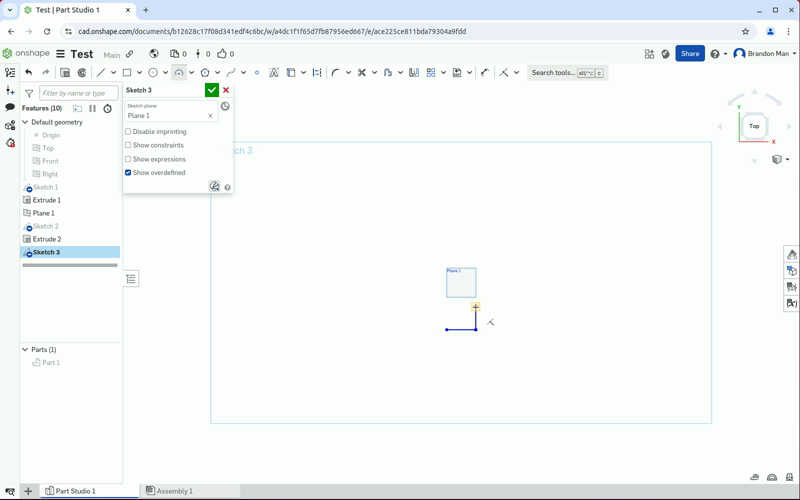
click(475, 306)
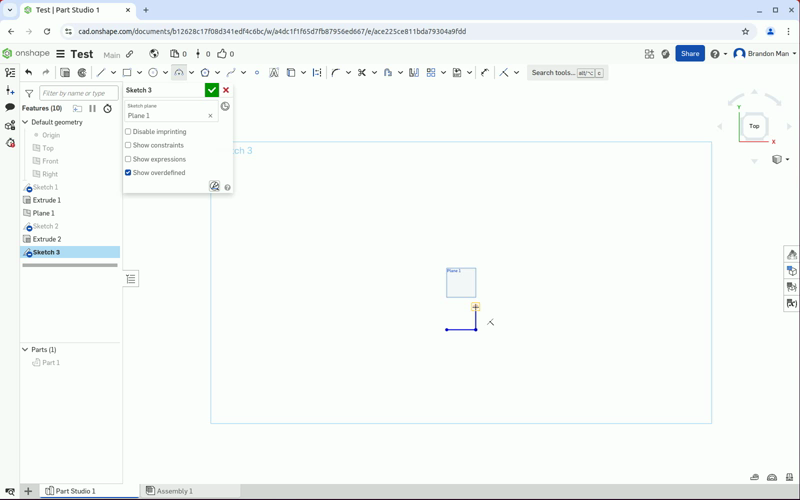
key_down(shift)
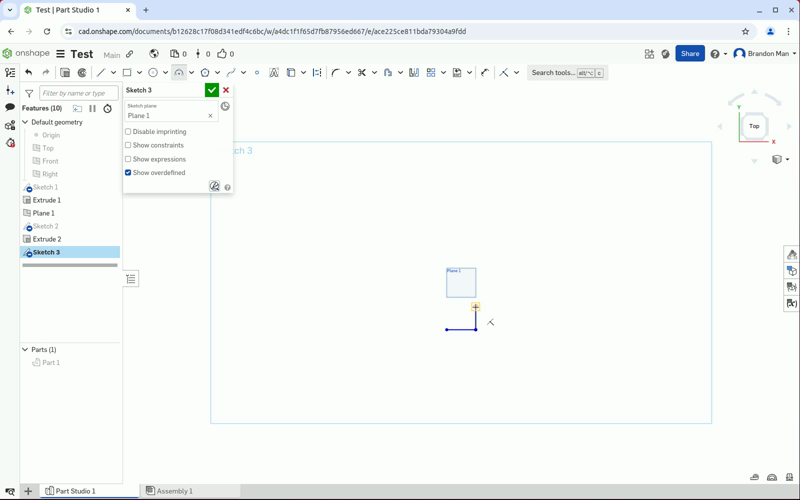
mouse_move(446, 306)
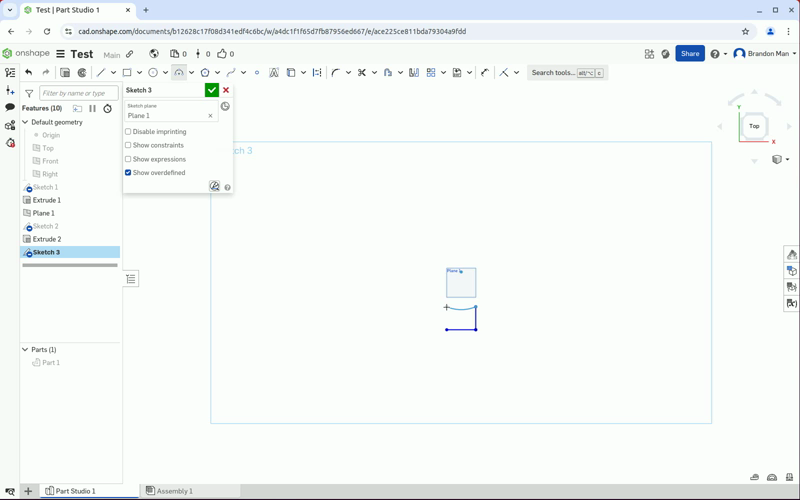
click(446, 306)
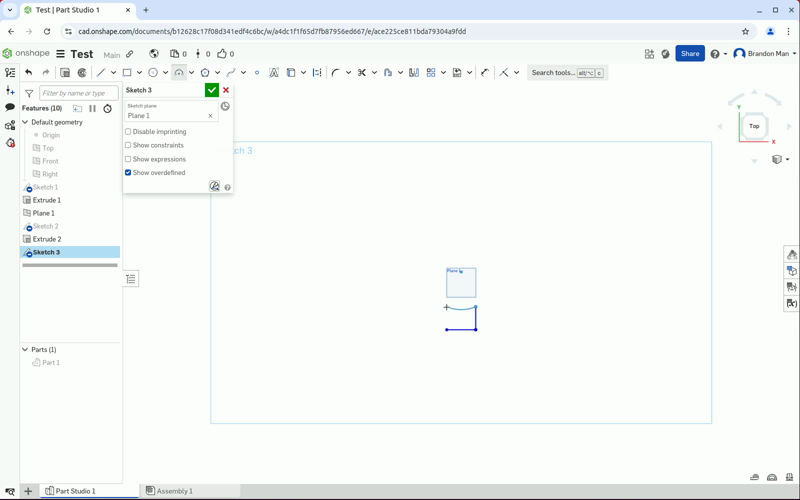
mouse_move(461, 310)
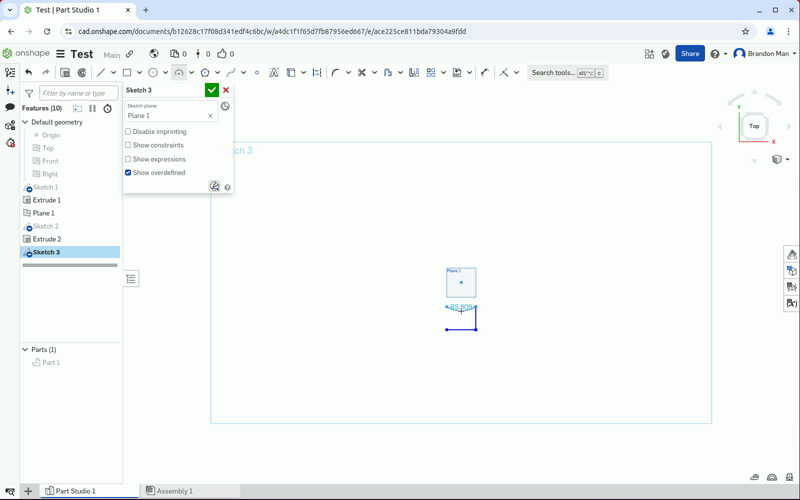
click(461, 310)
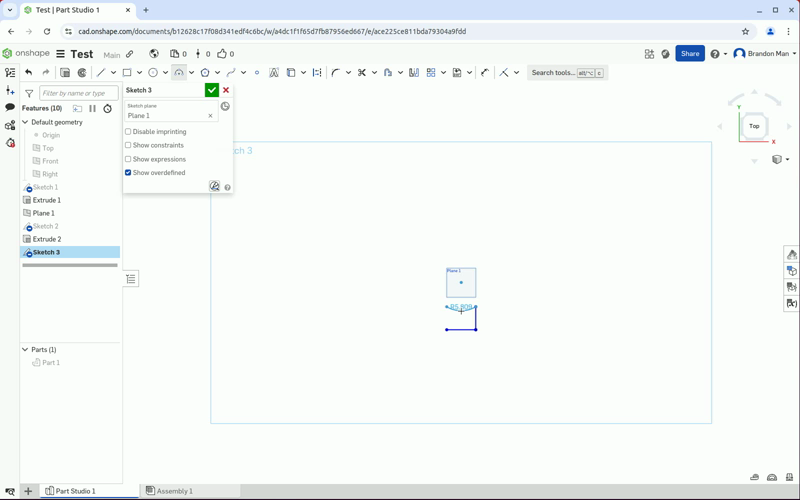
key_up(shift)
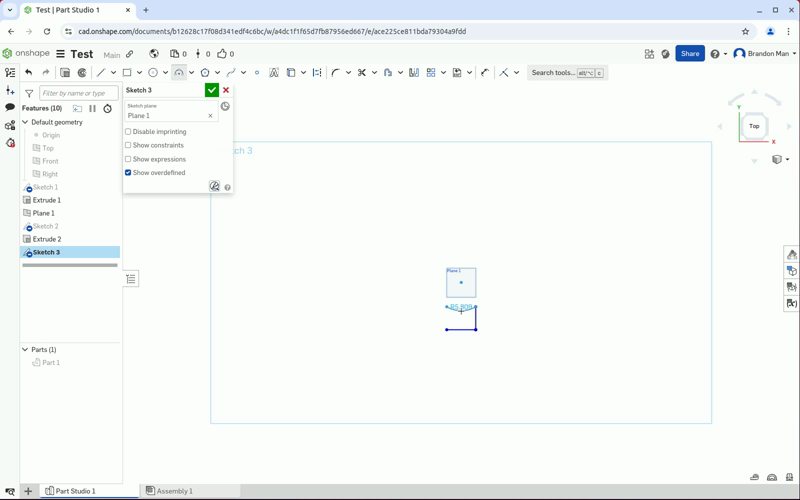
key(esc)
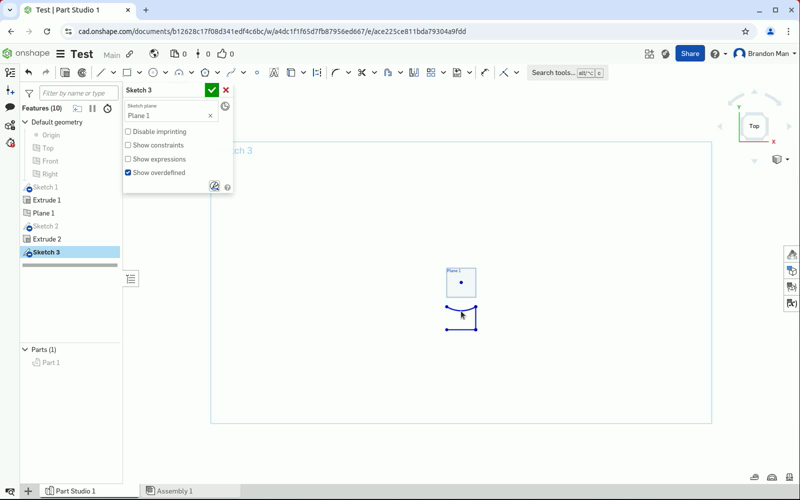
key(l)
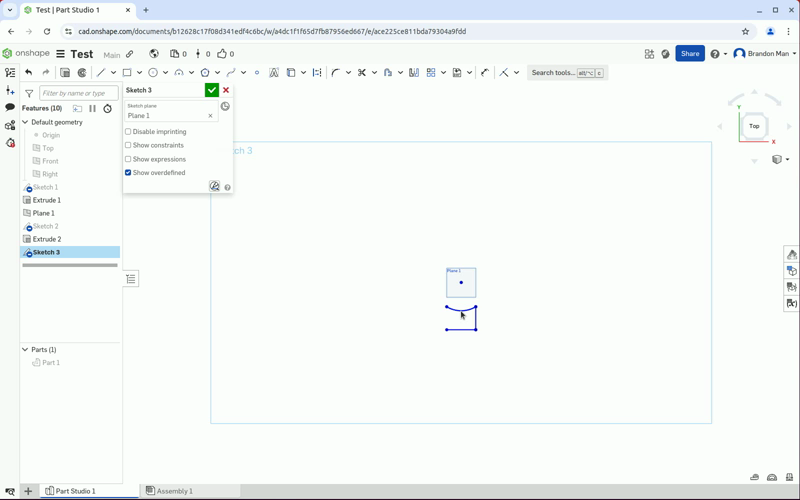
mouse_move(446, 306)
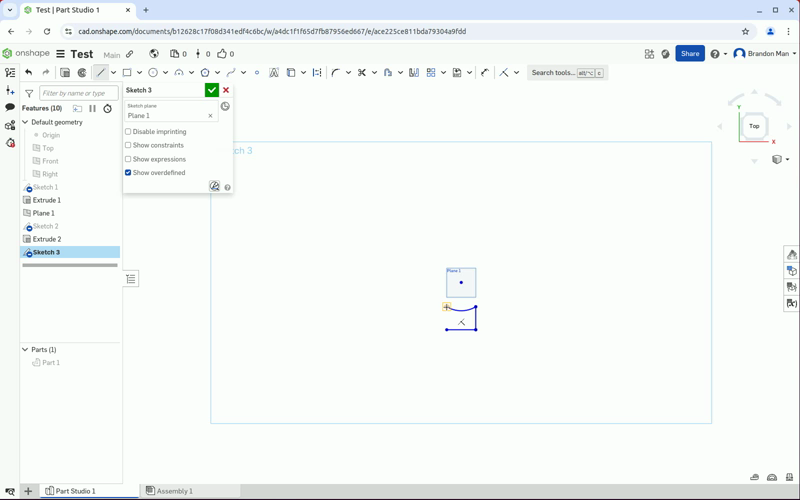
click(446, 306)
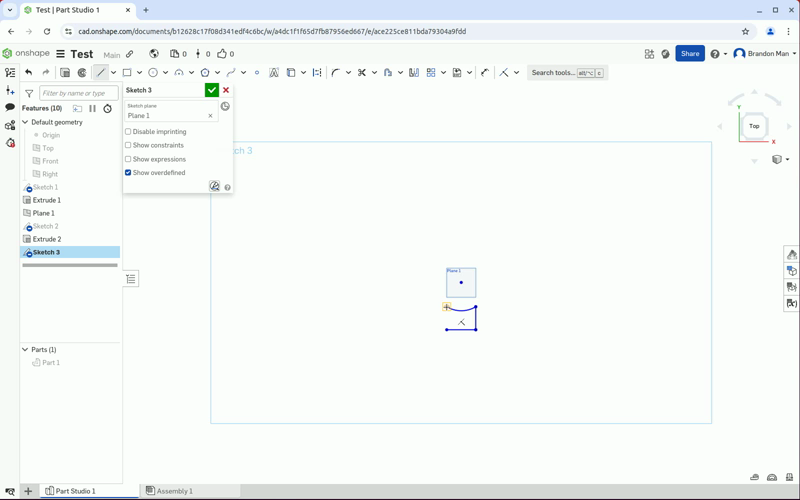
mouse_move(476, 306)
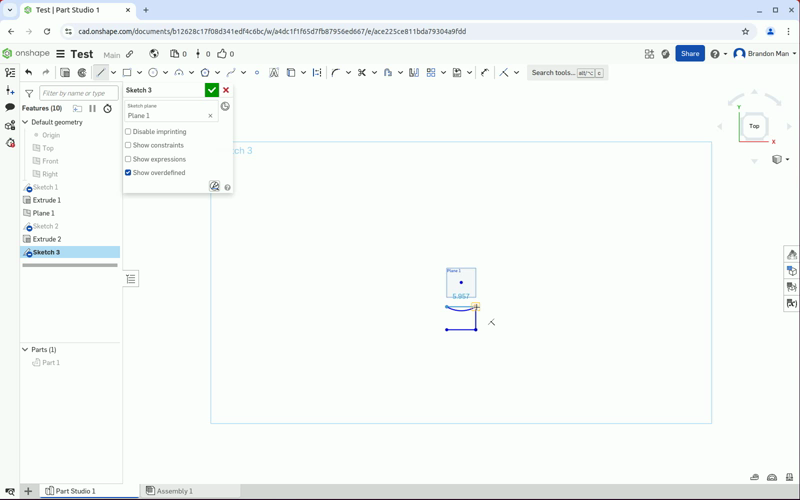
key_down(shift)
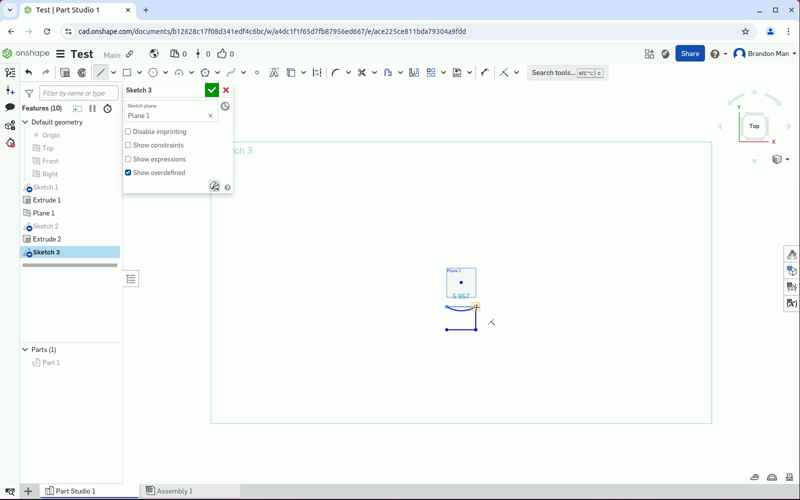
mouse_move(446, 329)
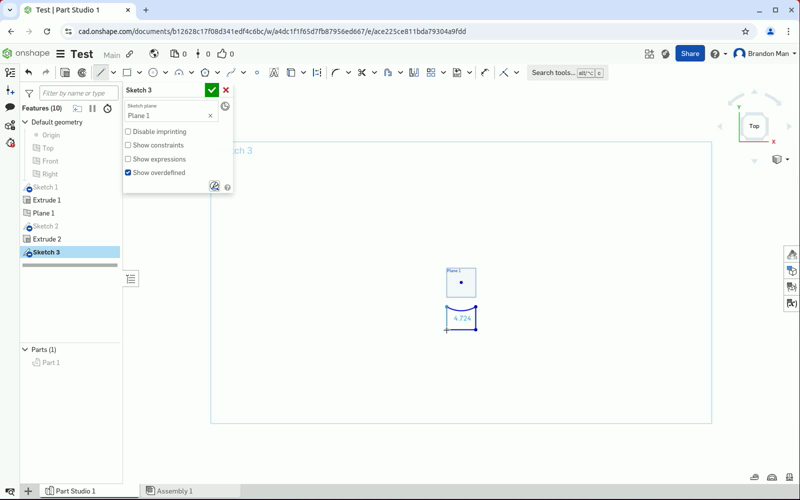
key_up(shift)
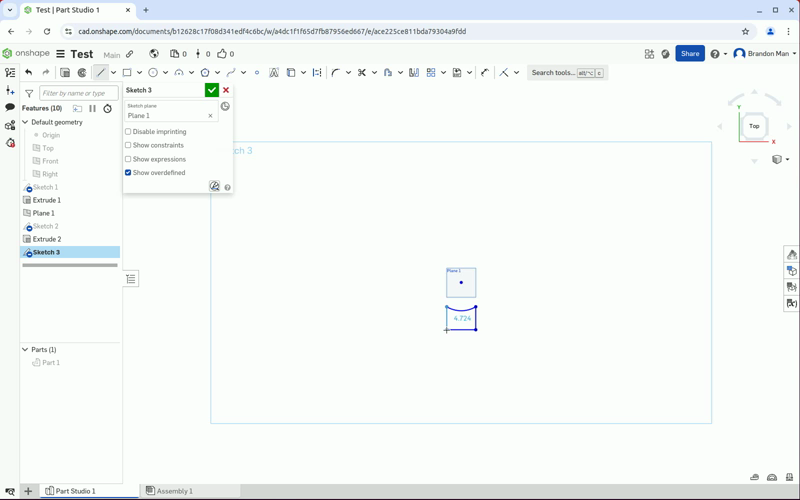
click(446, 329)
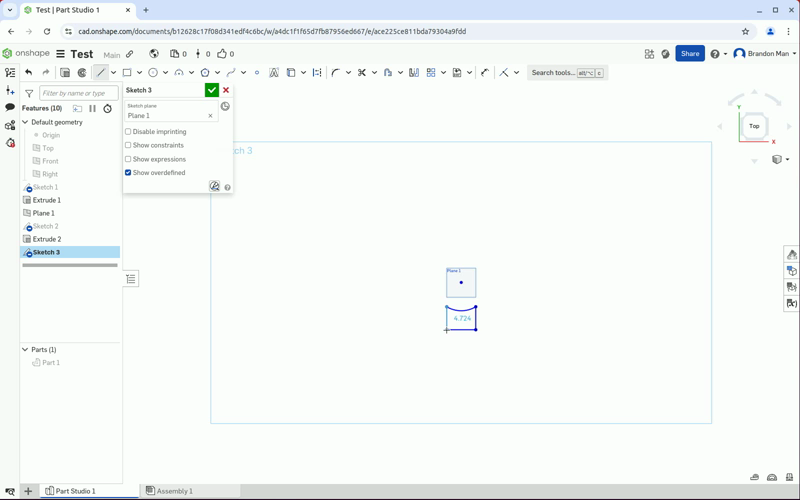
key(esc)
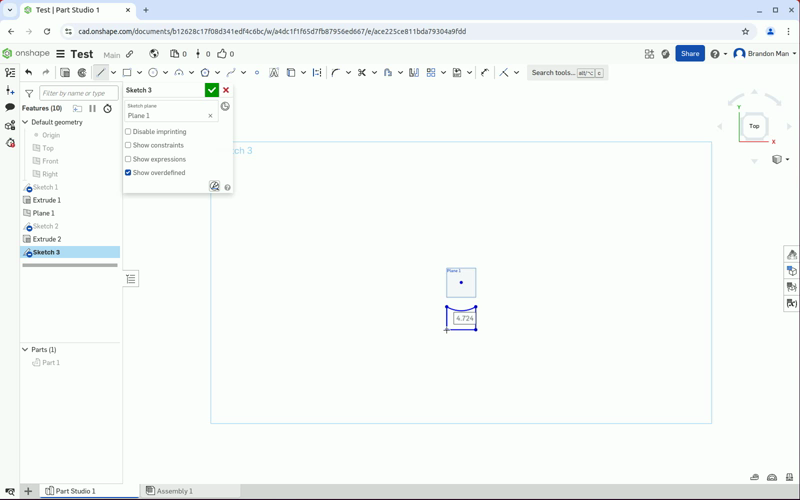
mouse_move(462, 323)
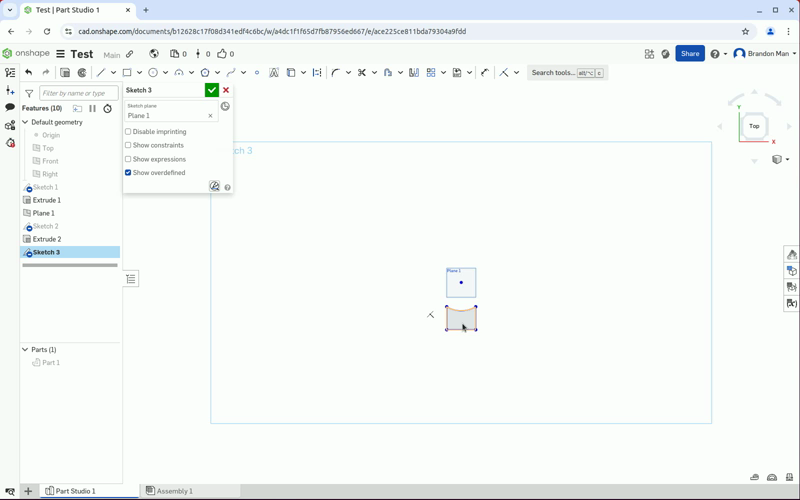
scroll(6)
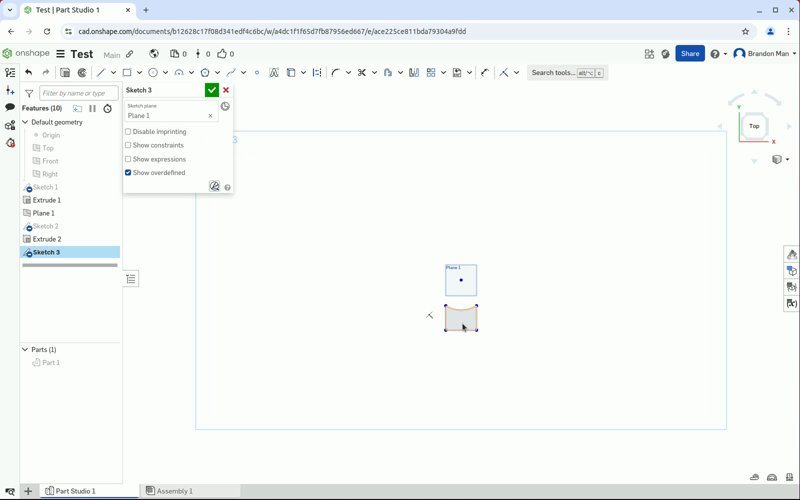
scroll(6)
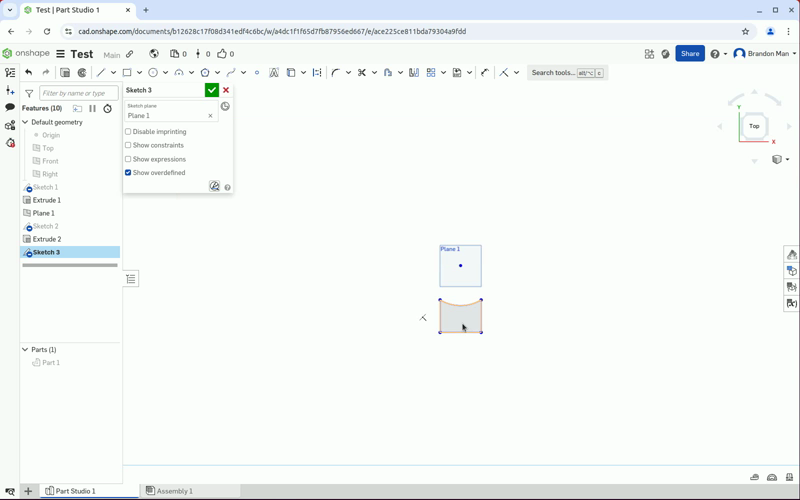
scroll(6)
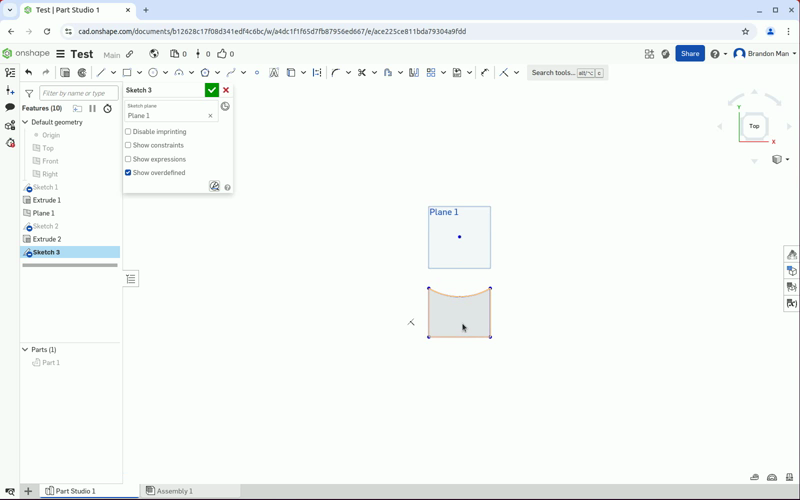
scroll(6)
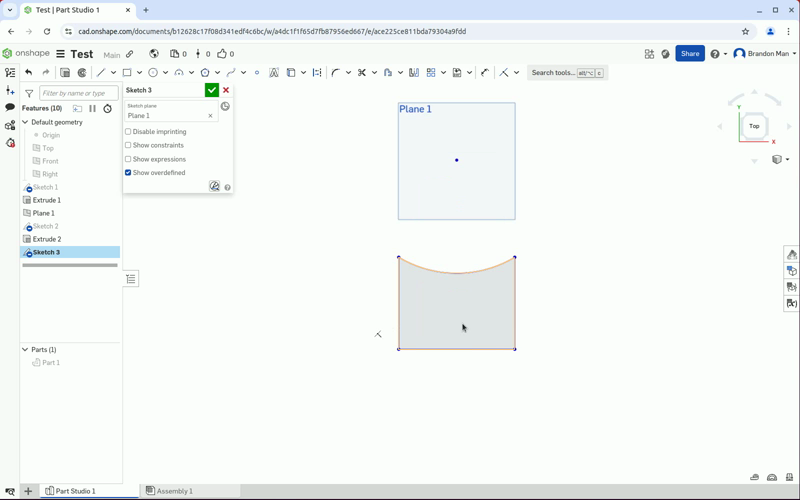
scroll(6)
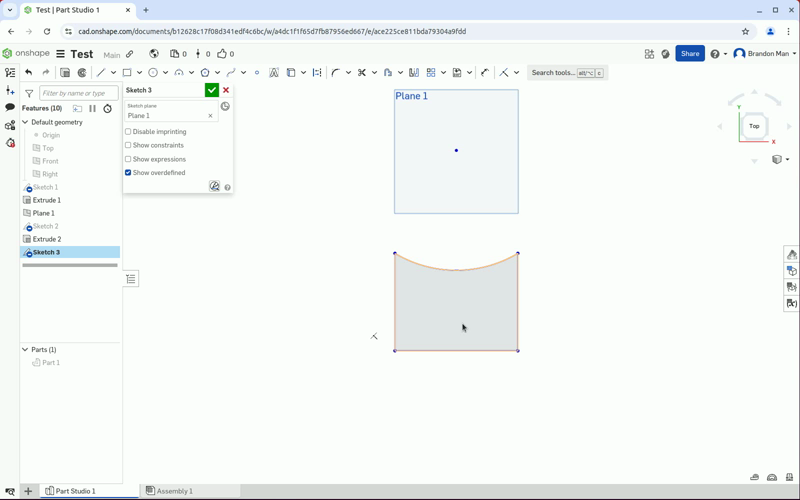
scroll(6)
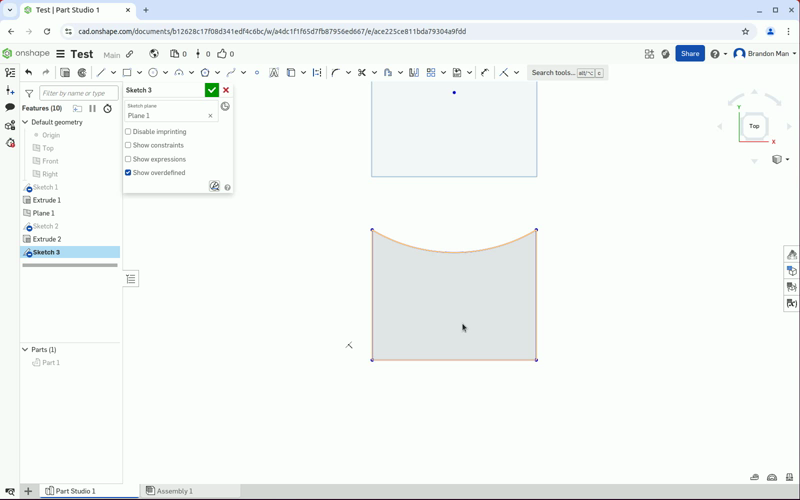
scroll(6)
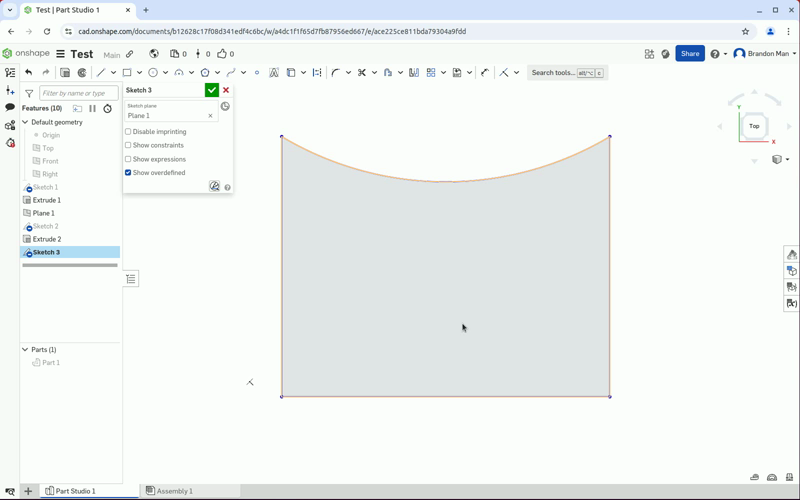
click(462, 323)
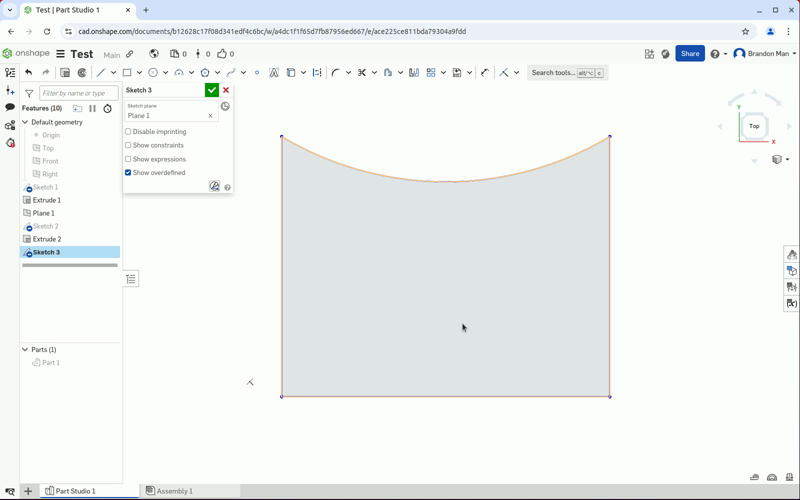
scroll(-6)
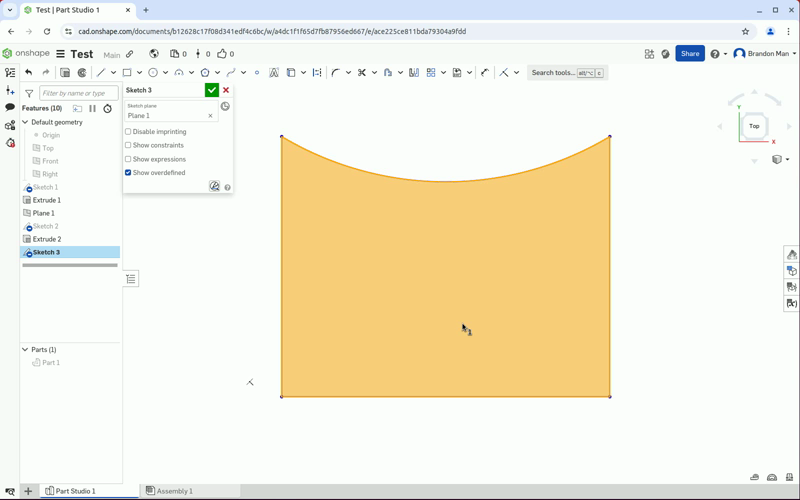
scroll(-6)
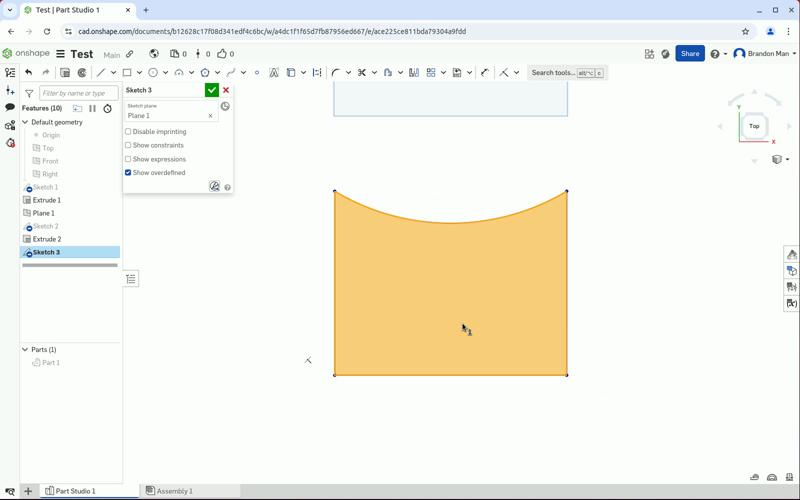
scroll(-6)
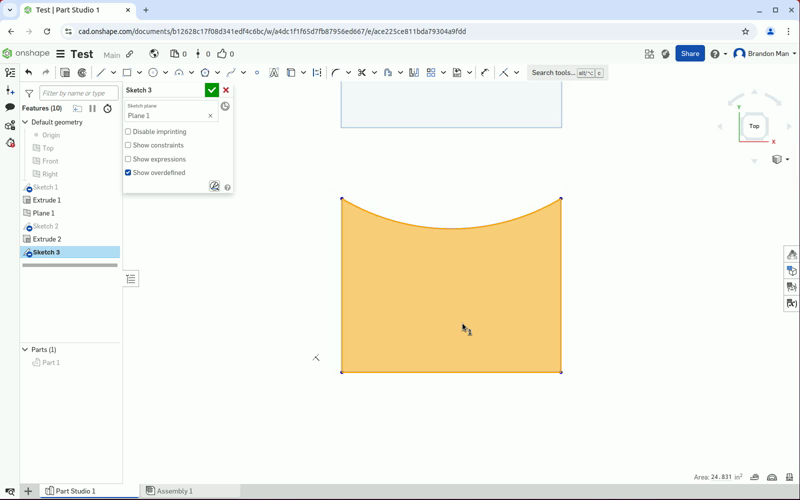
scroll(-6)
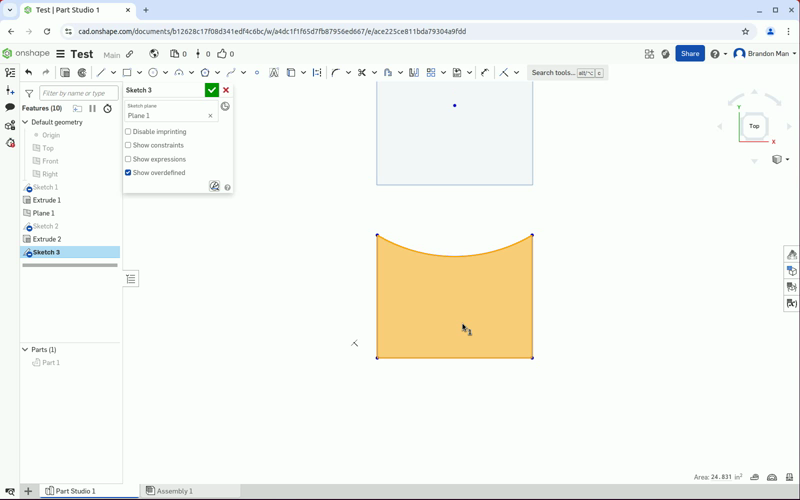
scroll(-6)
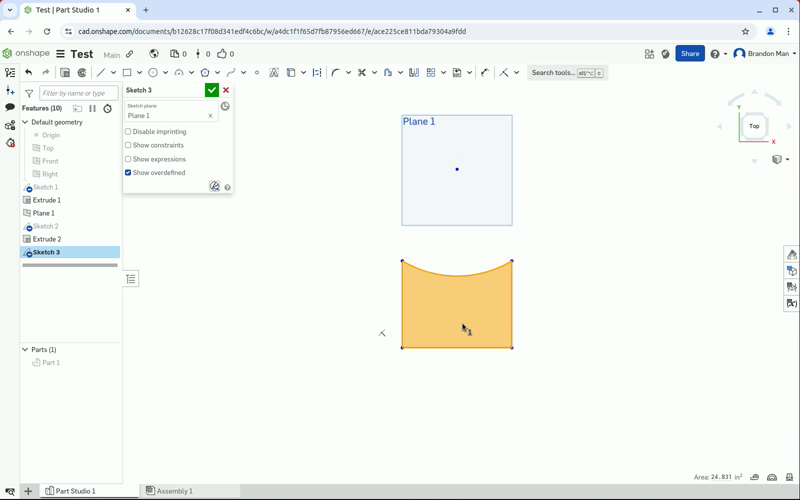
scroll(-6)
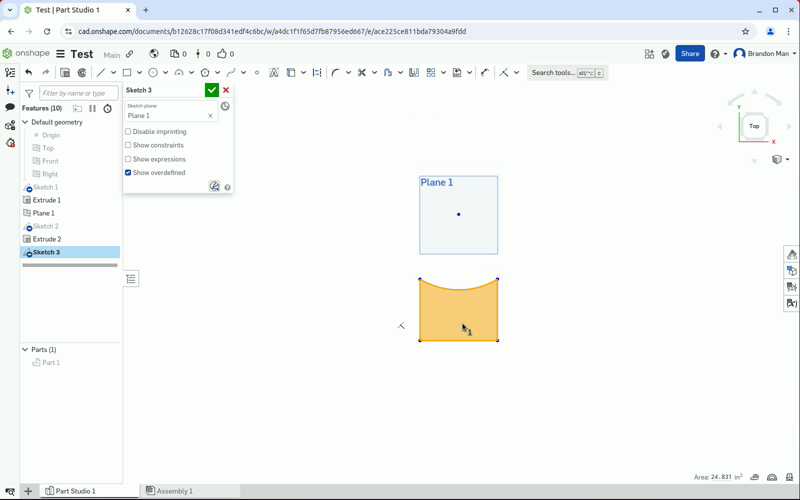
scroll(-6)
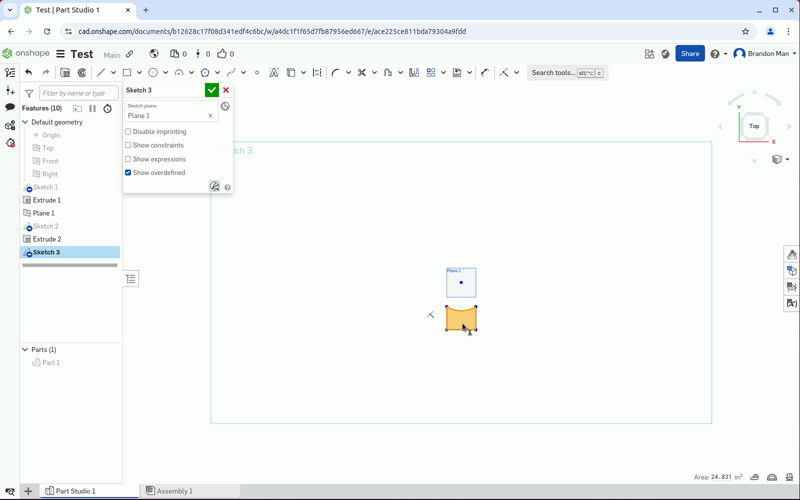
mouse_move(73, 352)
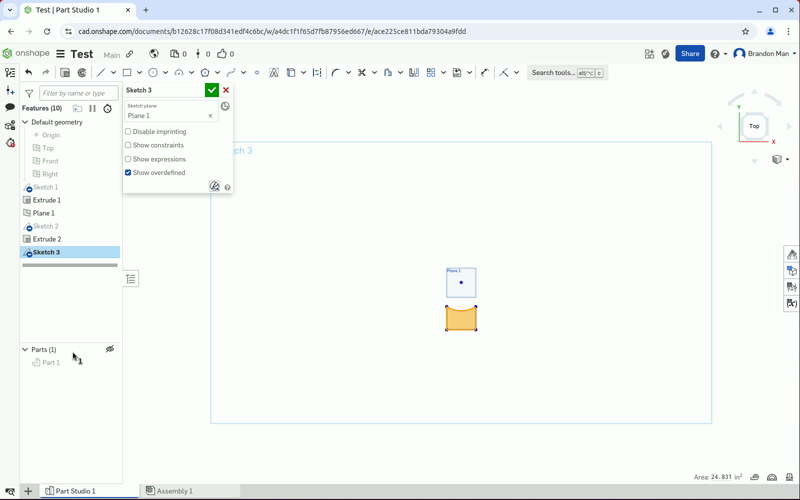
key(shift+y)
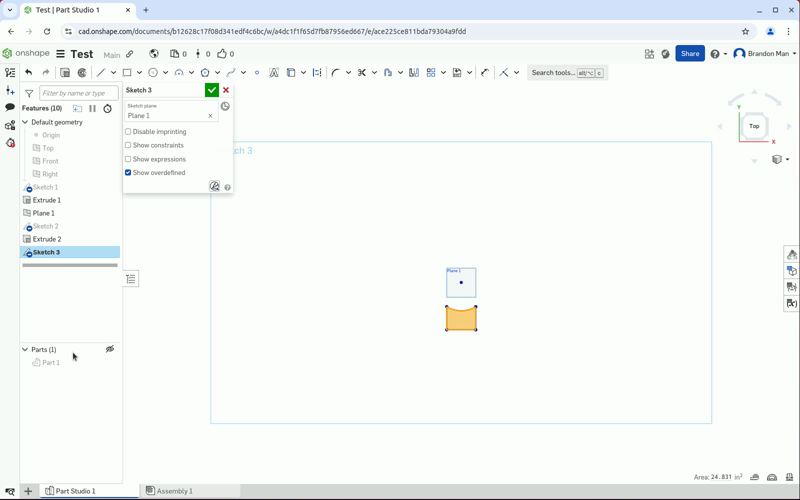
key(shift+e)
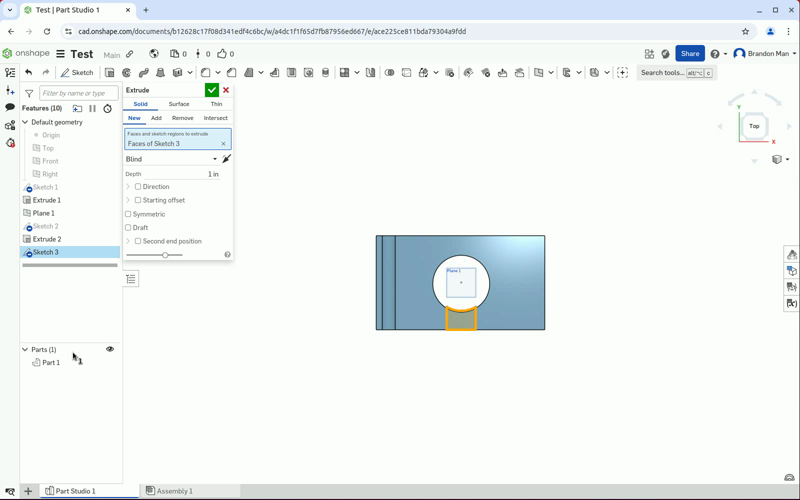
mouse_move(143, 106)
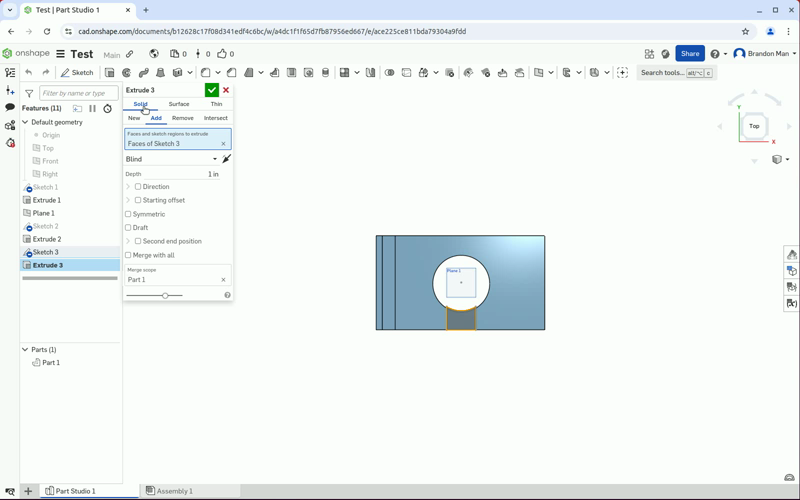
click(143, 106)
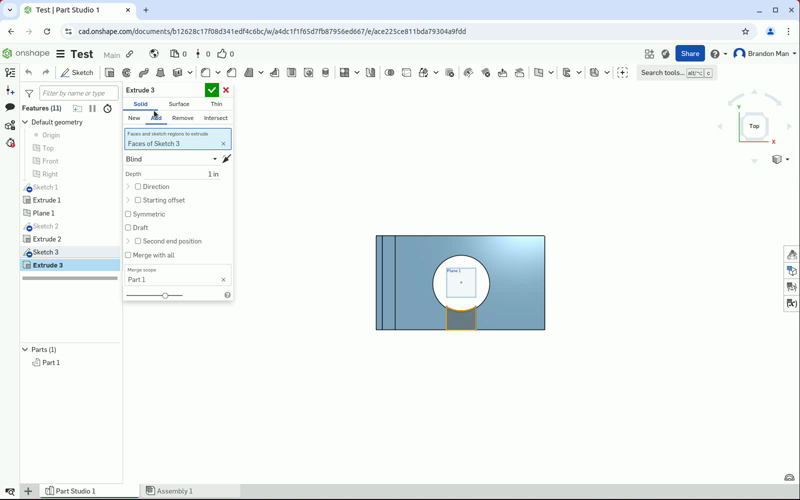
mouse_move(186, 120)
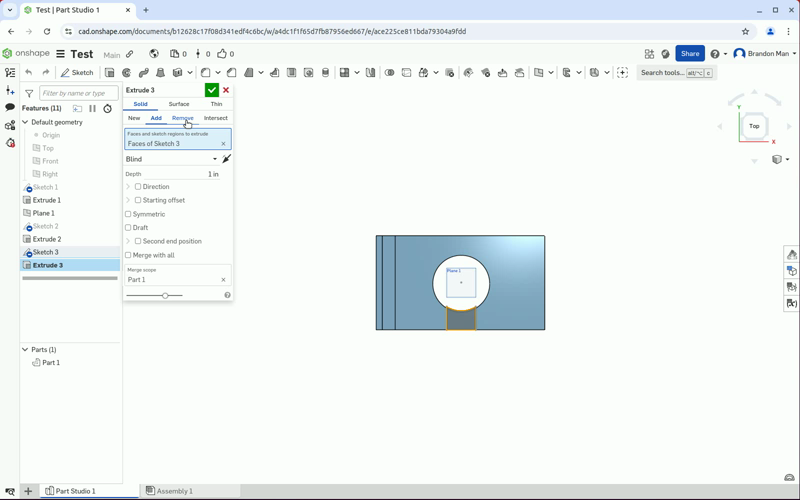
click(186, 120)
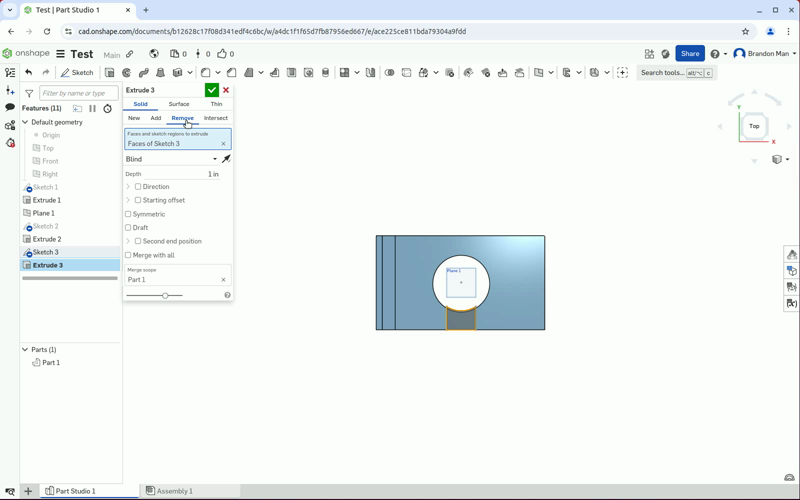
key(tab, 4)
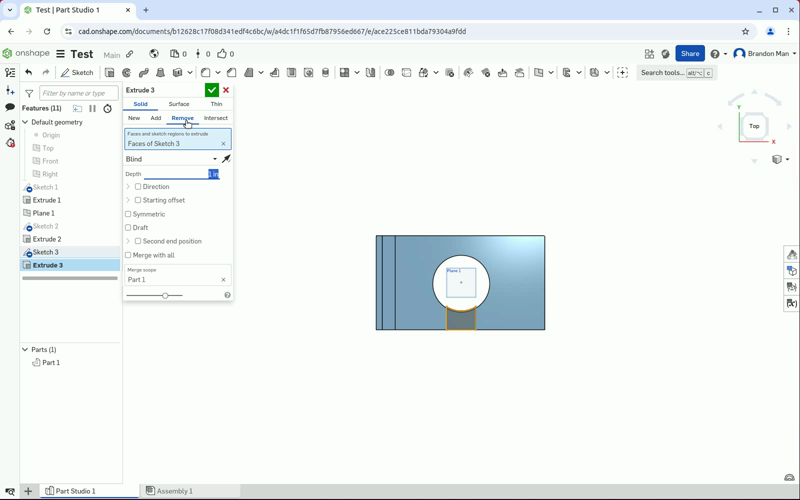
text(0.722)
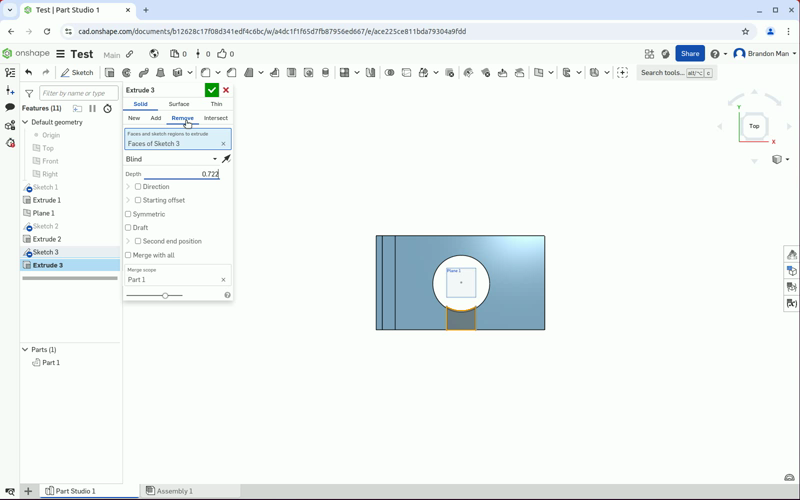
key(tab, 6)
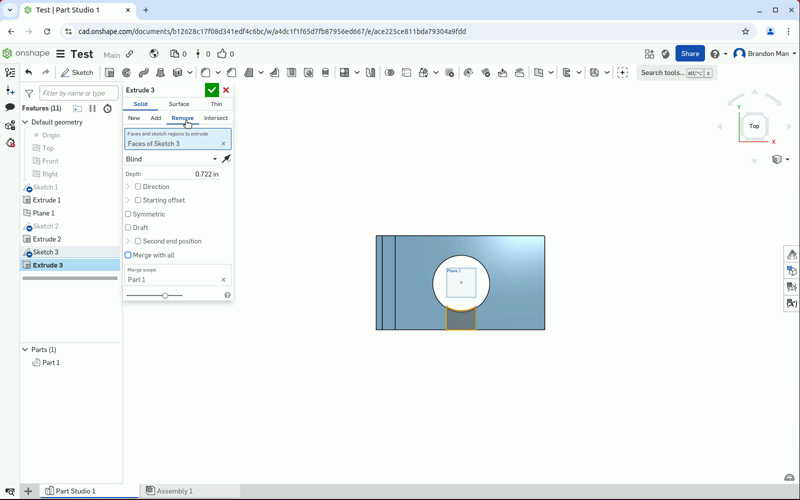
key(space)
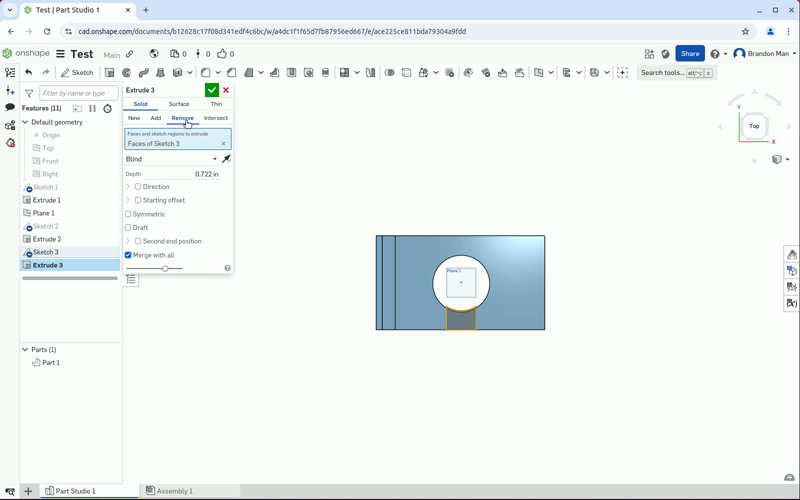
key(enter)
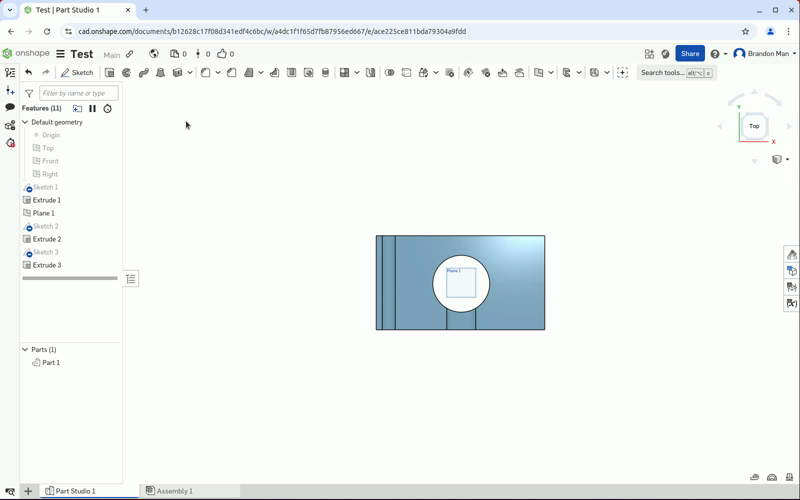
key(shift+h)
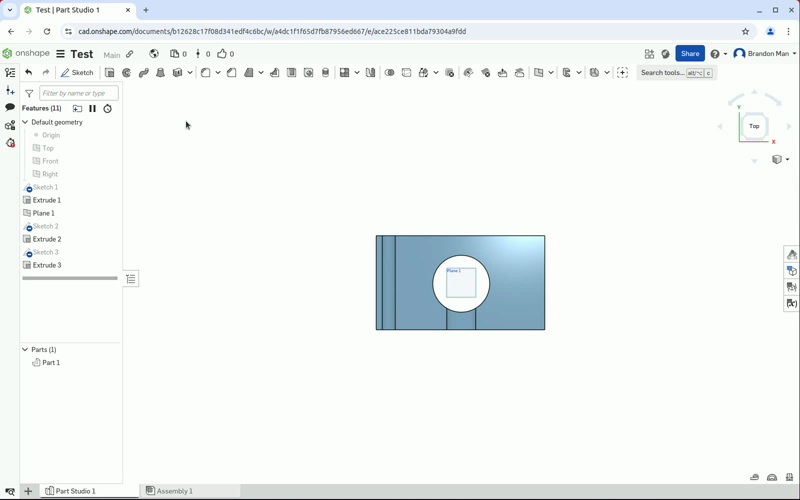
key(shift+h)
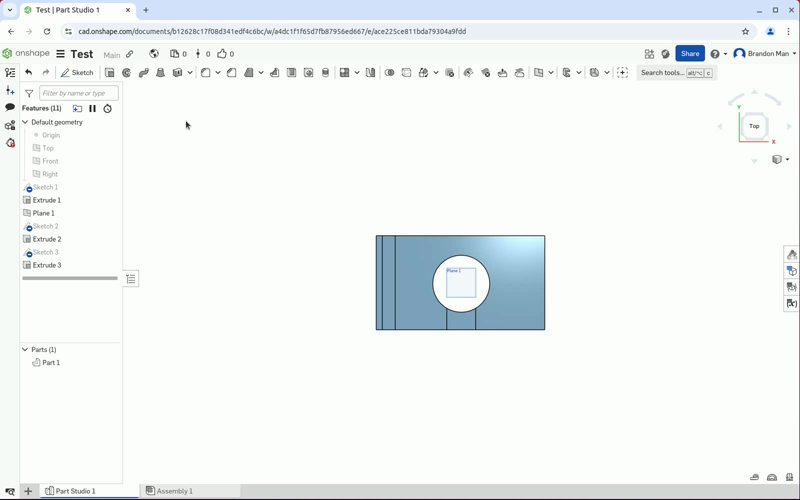
mouse_move(73, 189)
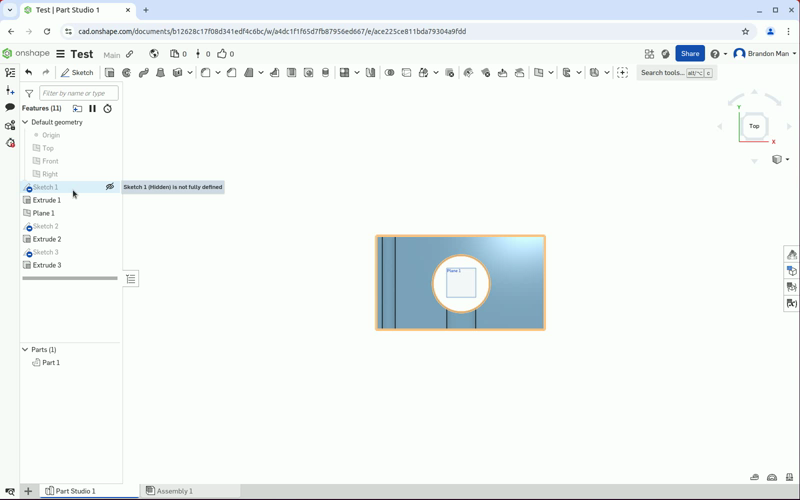
click(73, 189)
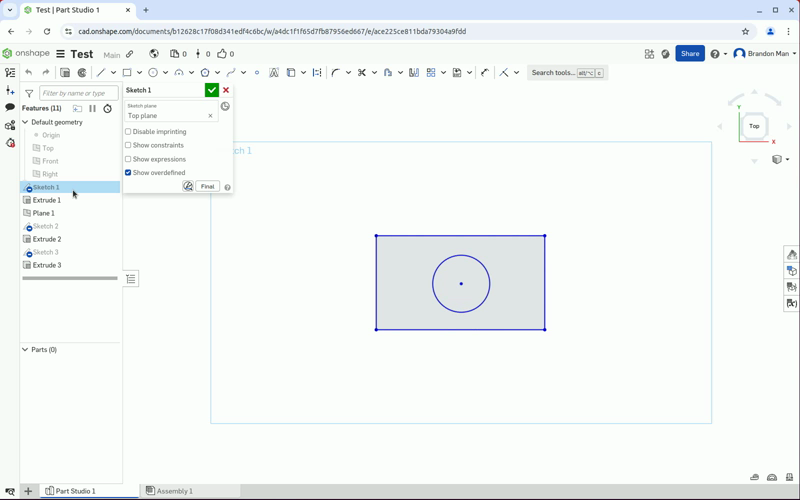
mouse_move(229, 92)
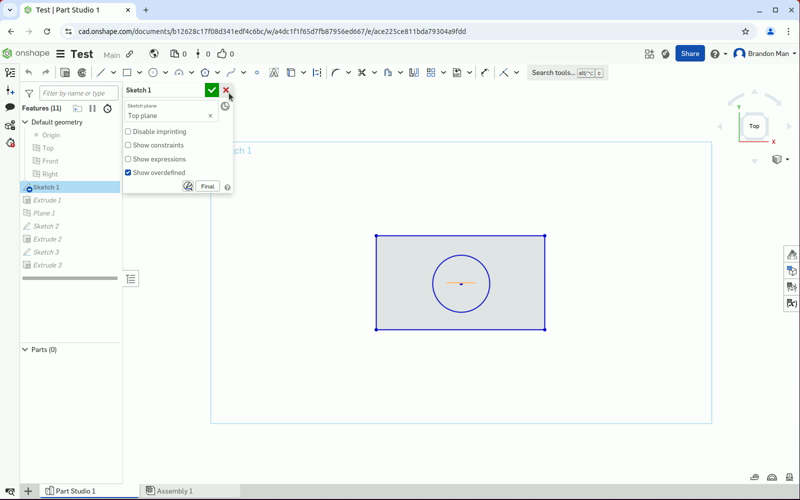
click(229, 92)
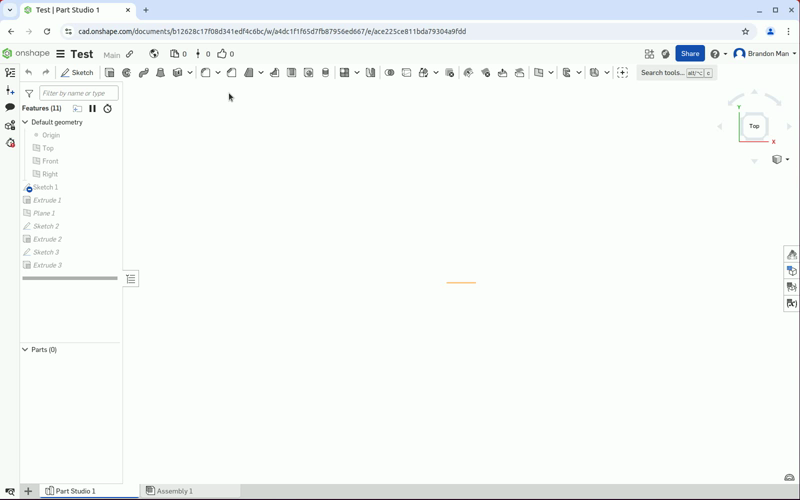
key(shift+s)
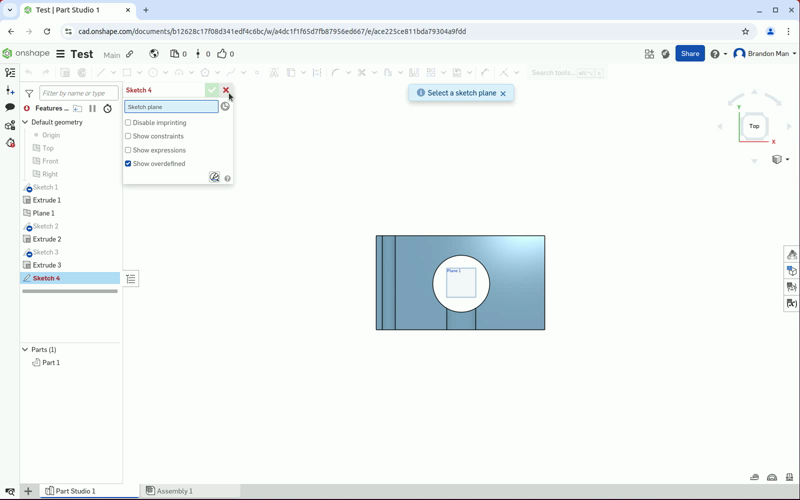
mouse_move(73, 215)
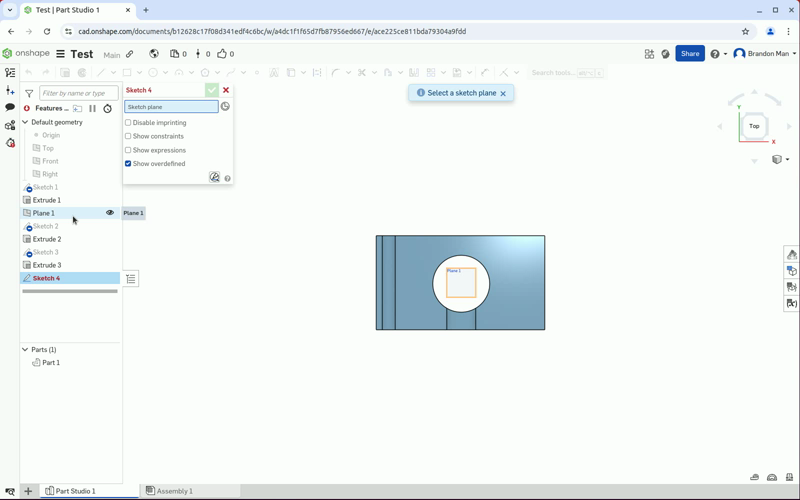
click(73, 215)
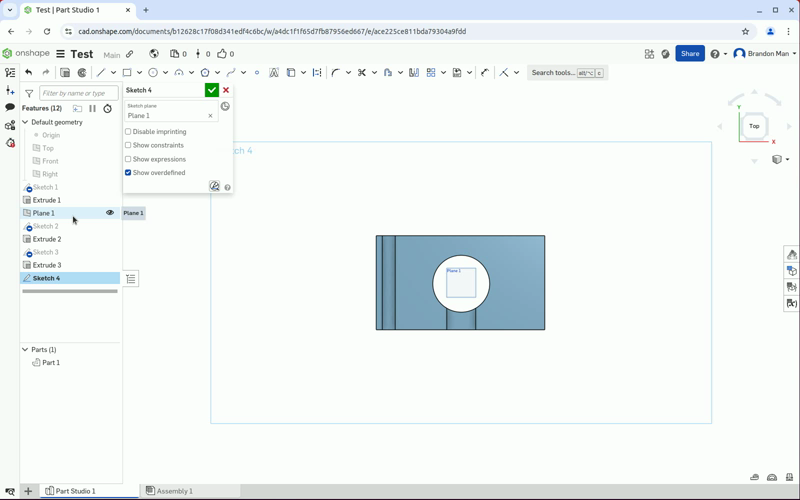
mouse_move(73, 352)
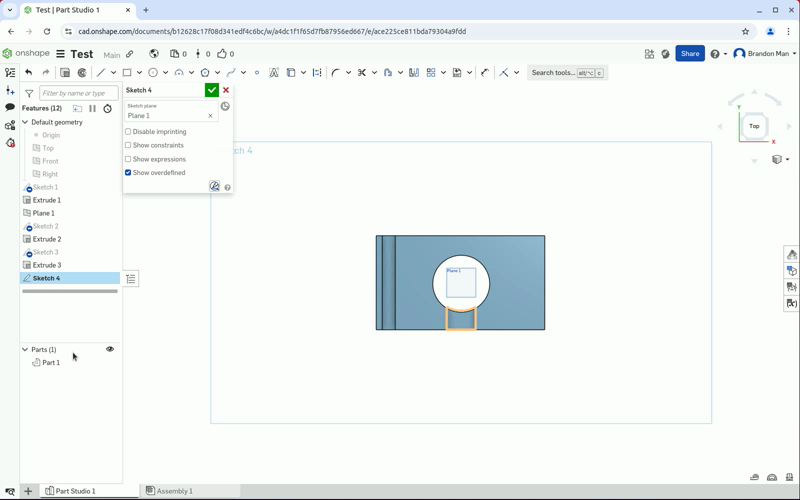
key(y)
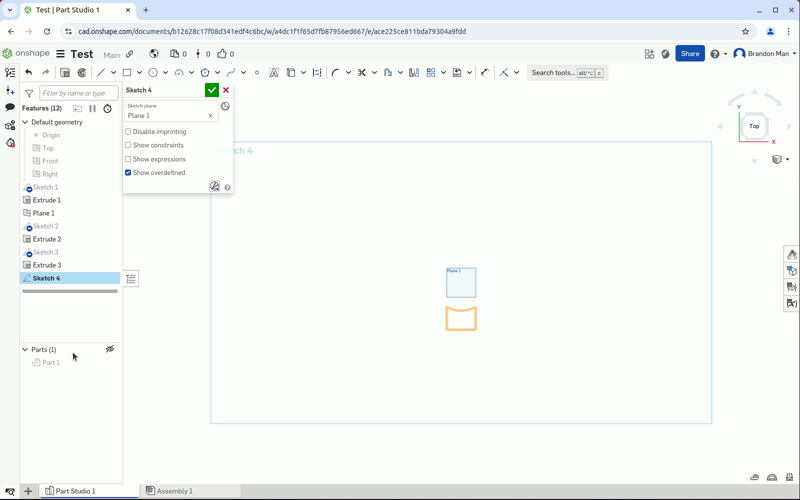
key(a)
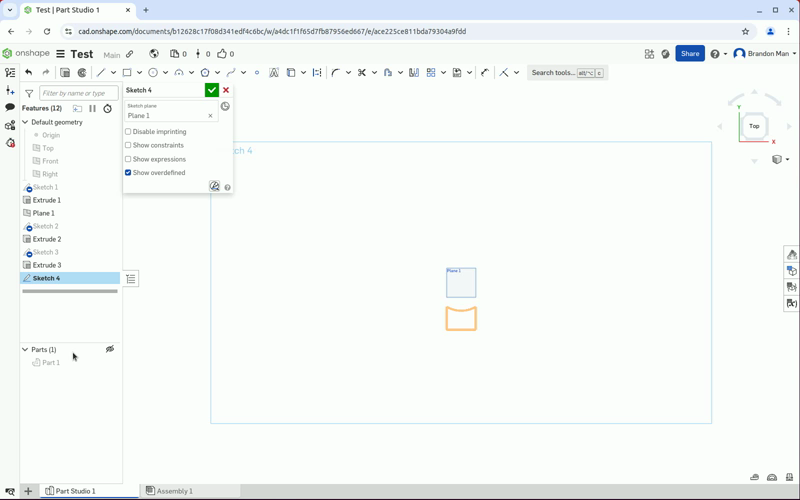
key_down(shift)
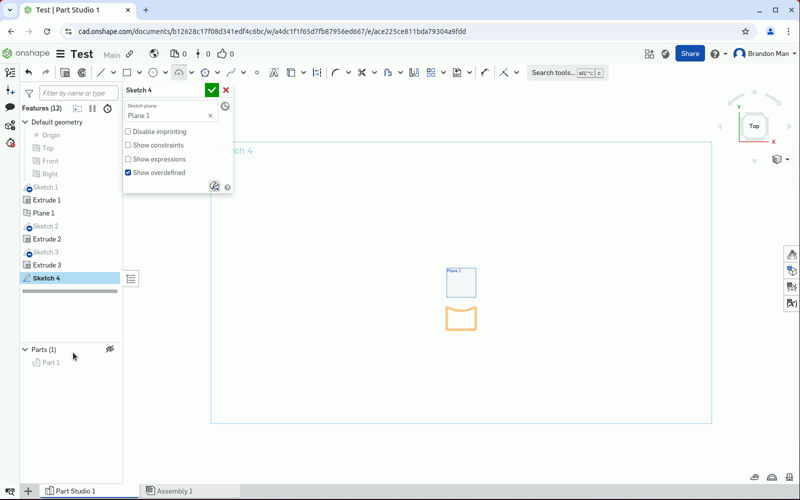
mouse_move(446, 258)
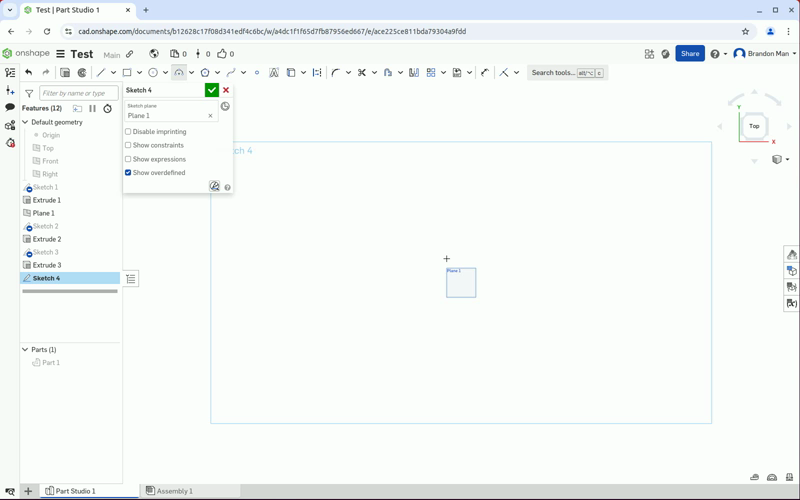
click(446, 258)
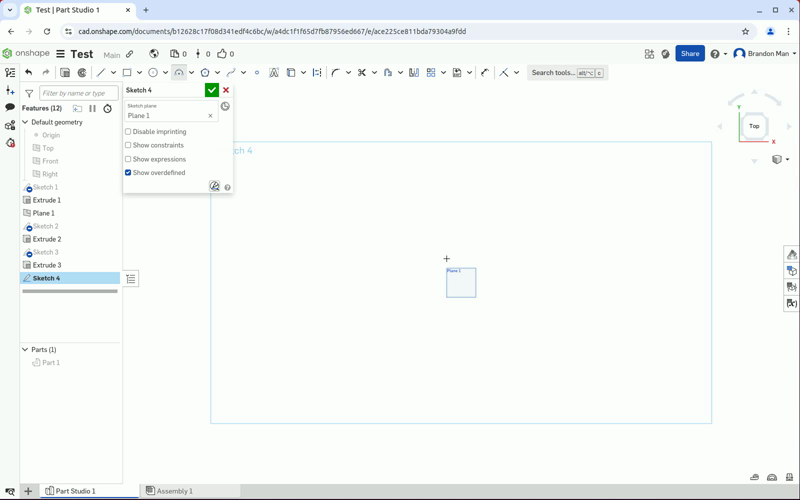
key_up(shift)
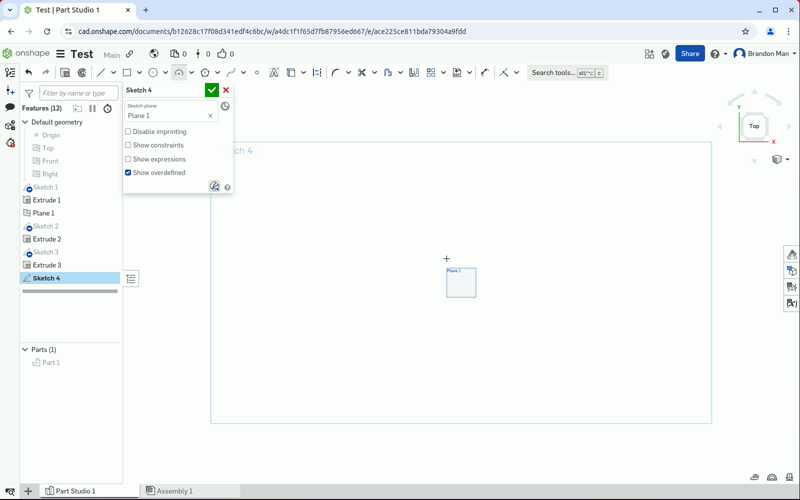
key_down(shift)
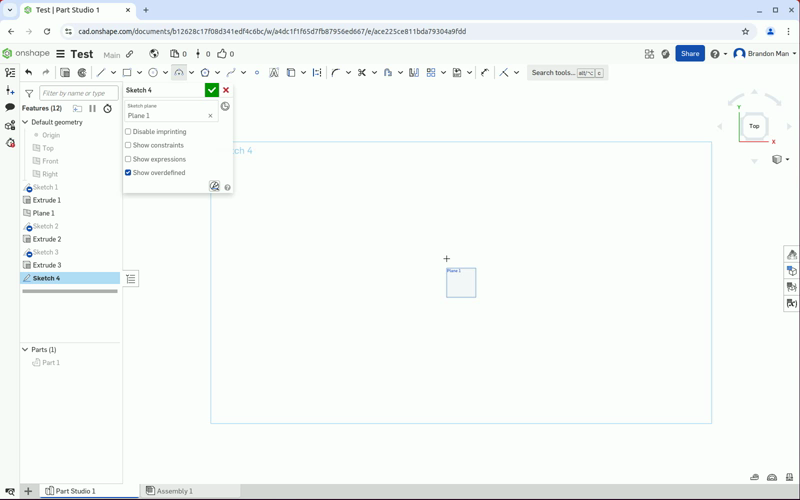
mouse_move(475, 258)
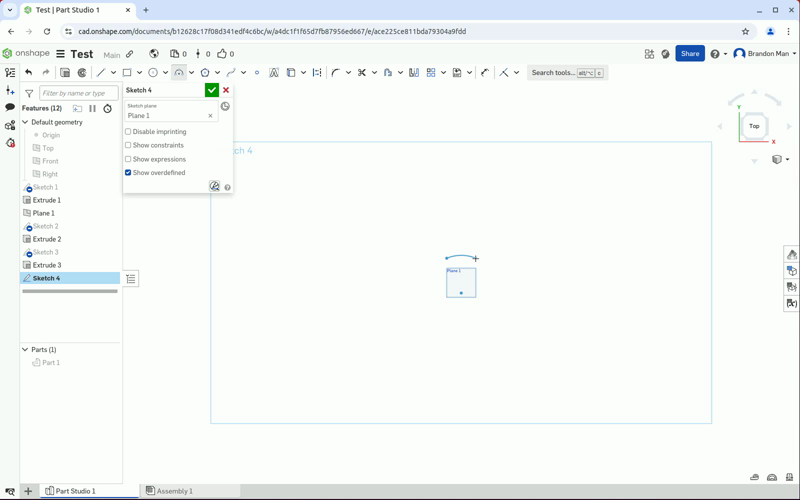
click(475, 258)
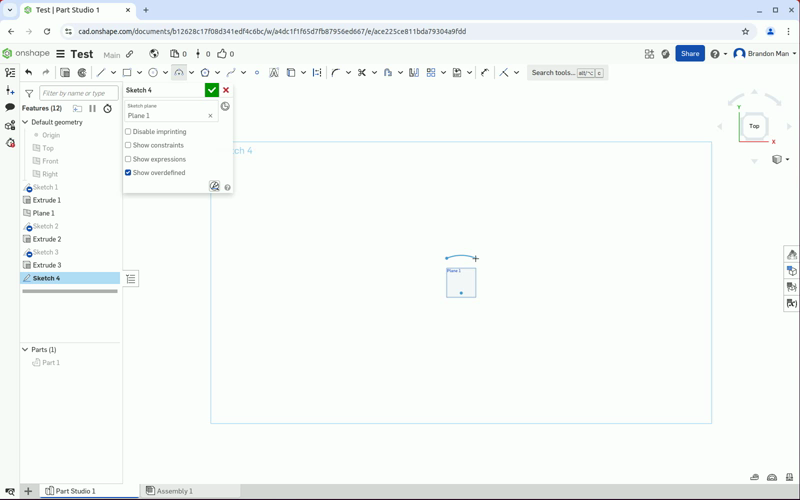
mouse_move(461, 254)
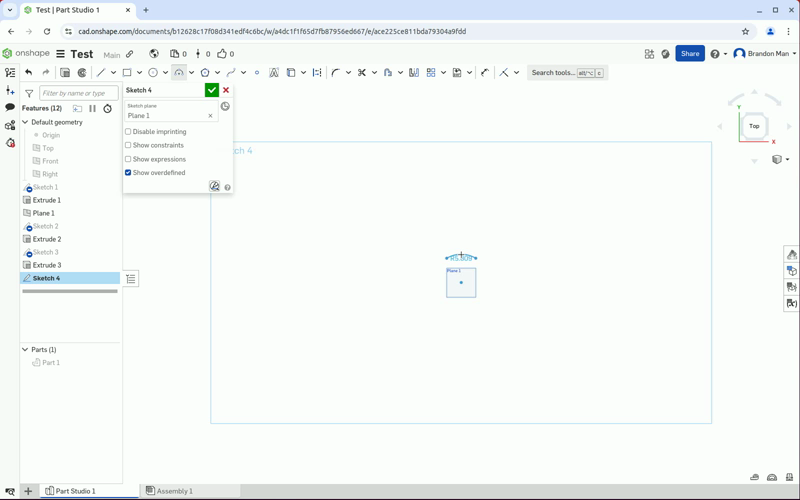
click(461, 254)
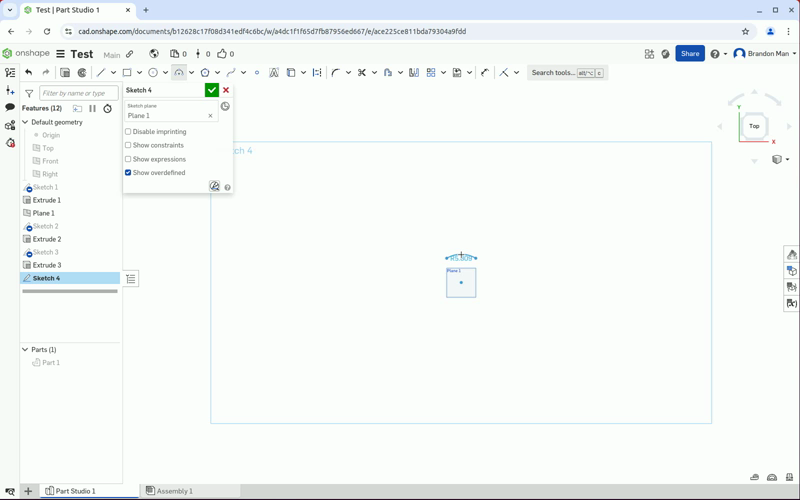
key_up(shift)
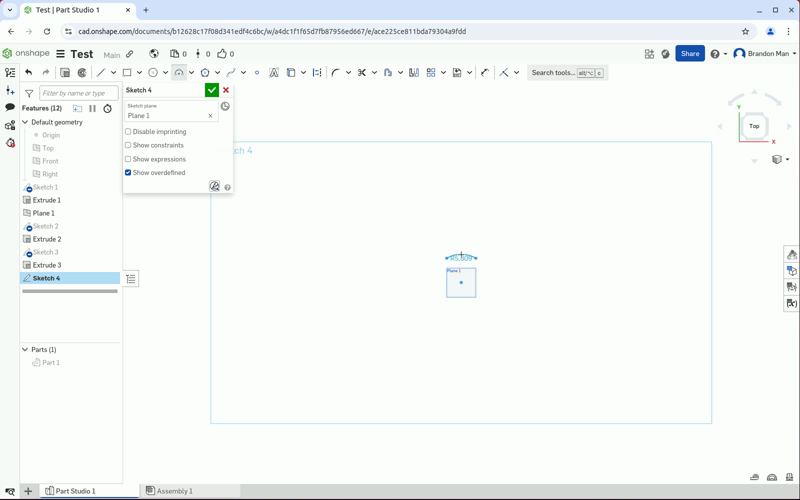
key(esc)
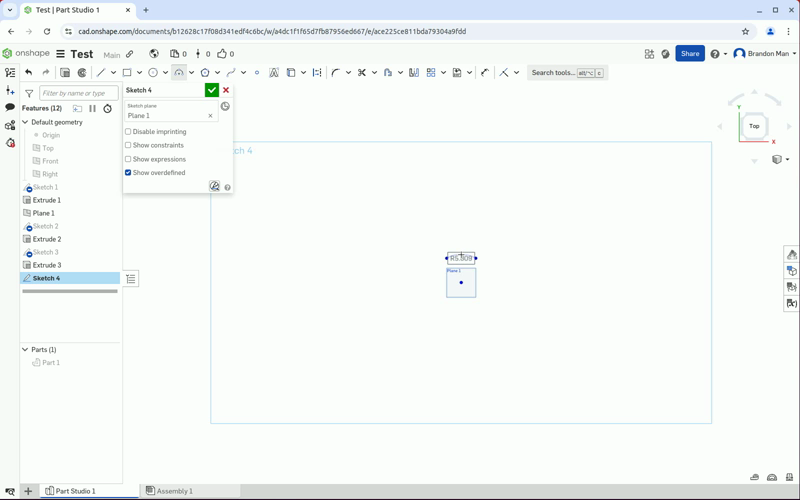
key(l)
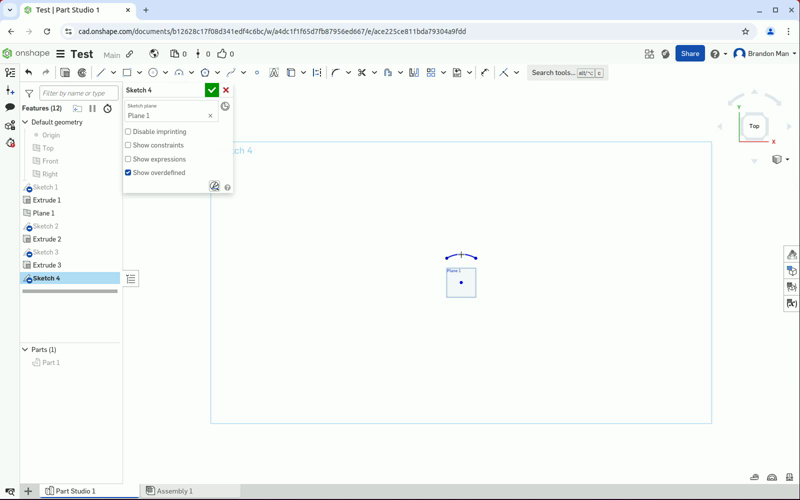
mouse_move(475, 258)
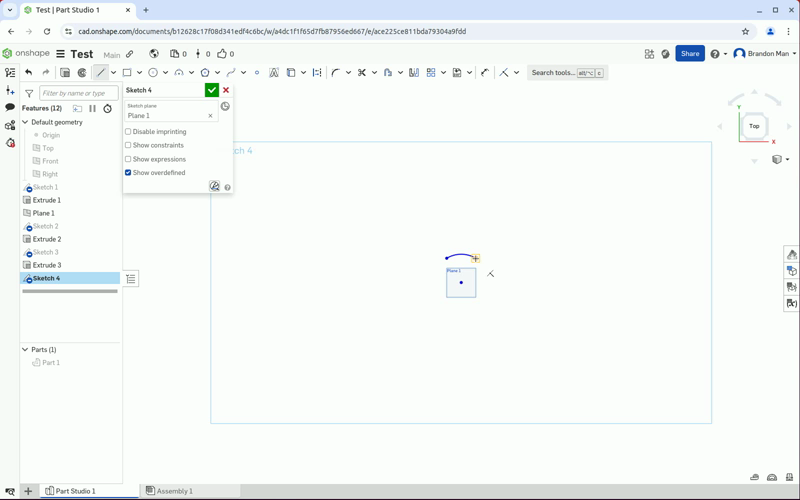
click(475, 258)
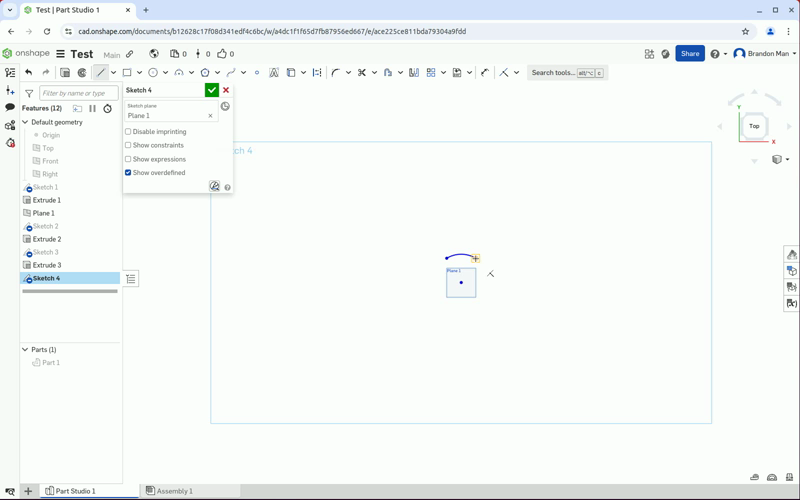
key_down(shift)
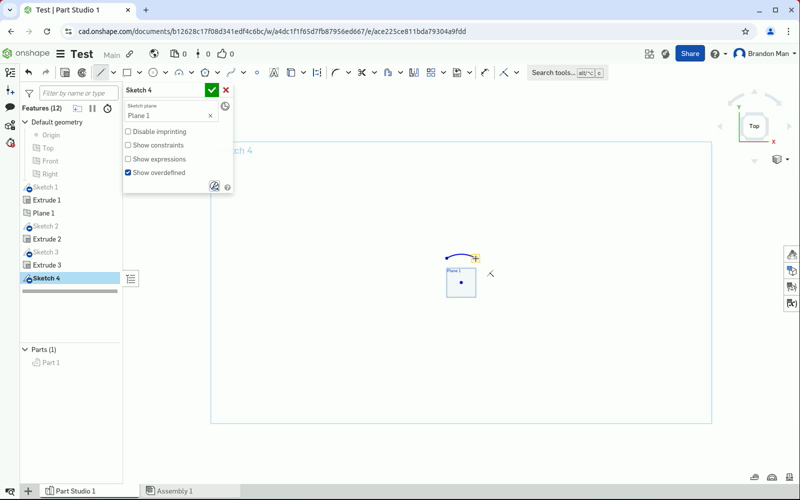
mouse_move(505, 258)
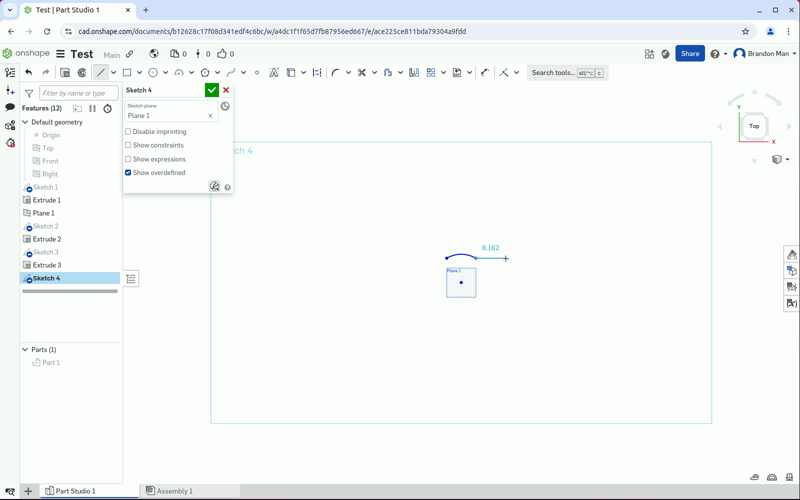
mouse_move(475, 235)
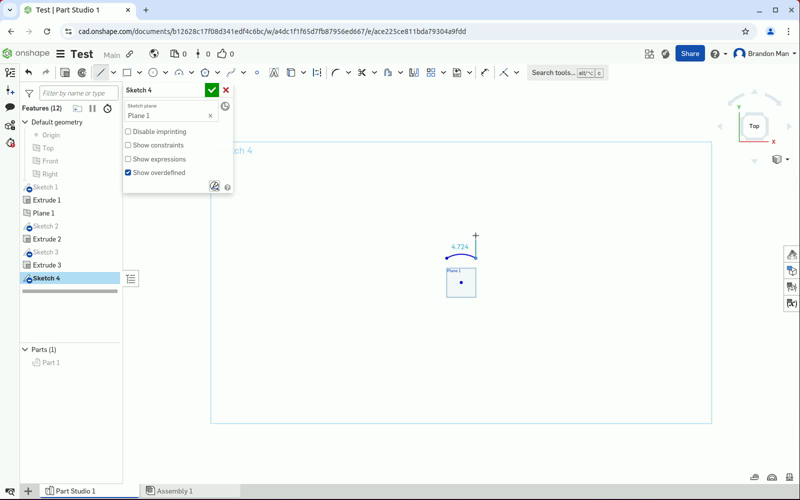
click(475, 235)
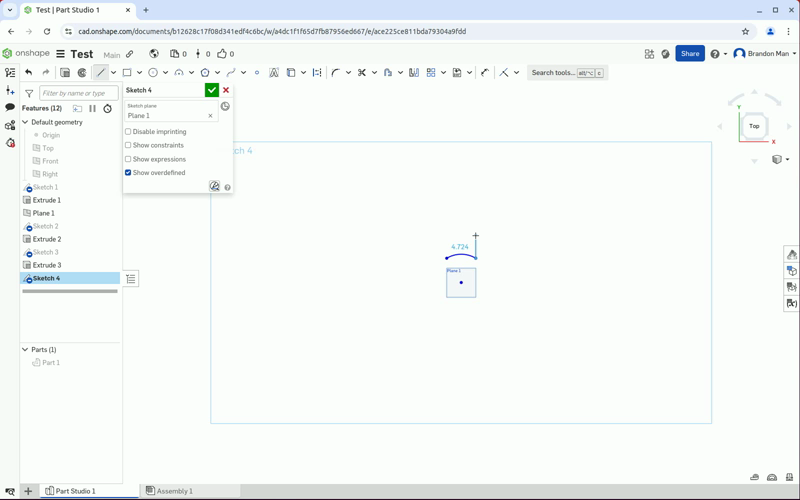
key_up(shift)
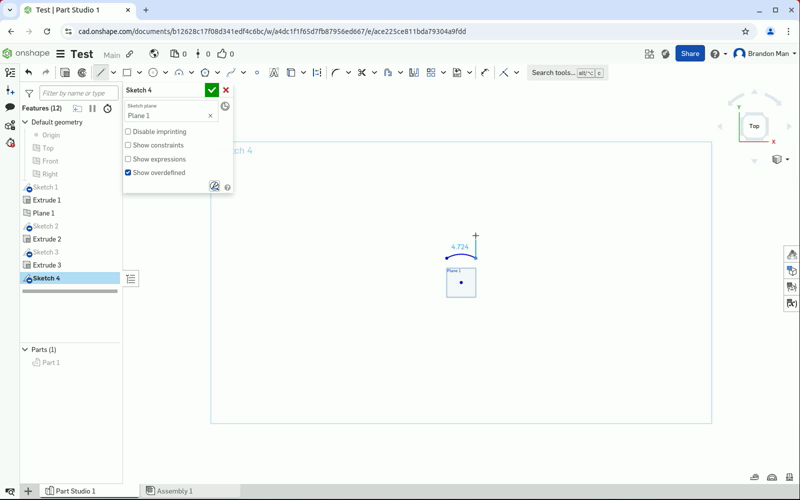
key_down(shift)
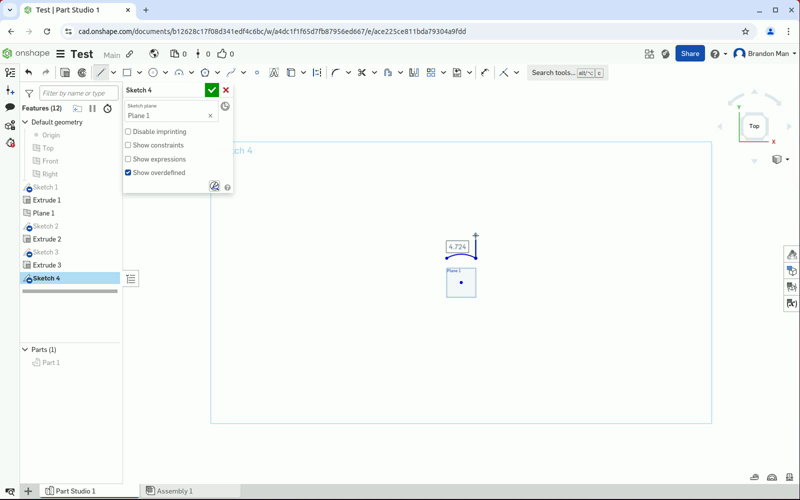
mouse_move(505, 235)
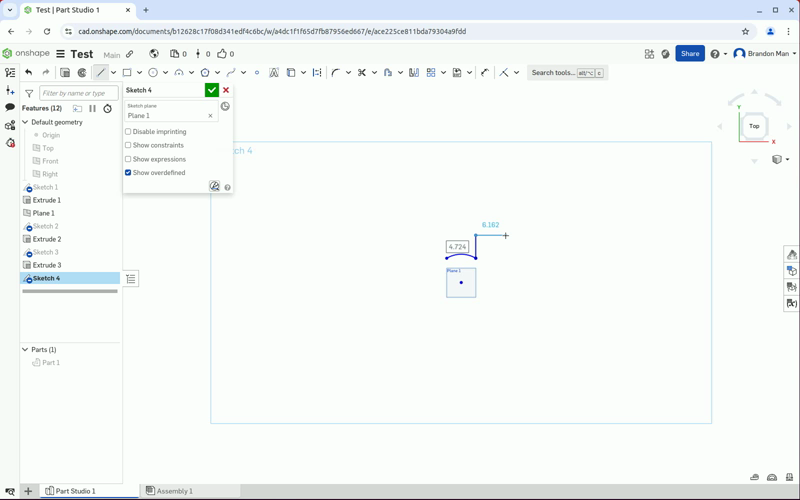
mouse_move(446, 235)
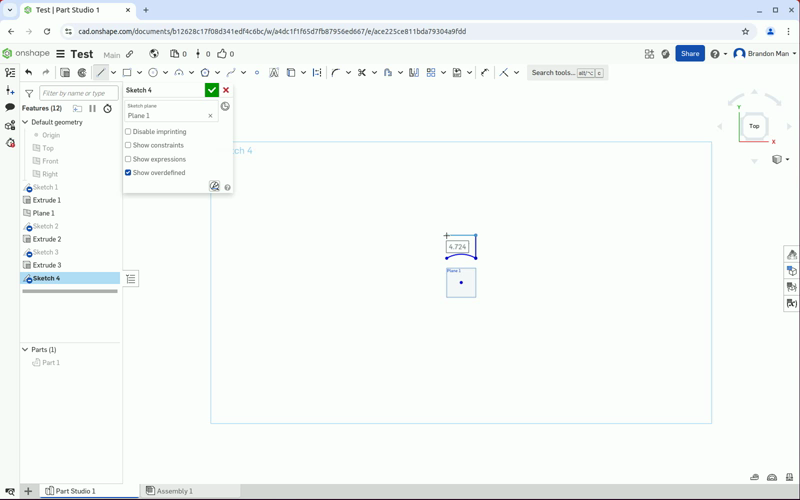
click(446, 235)
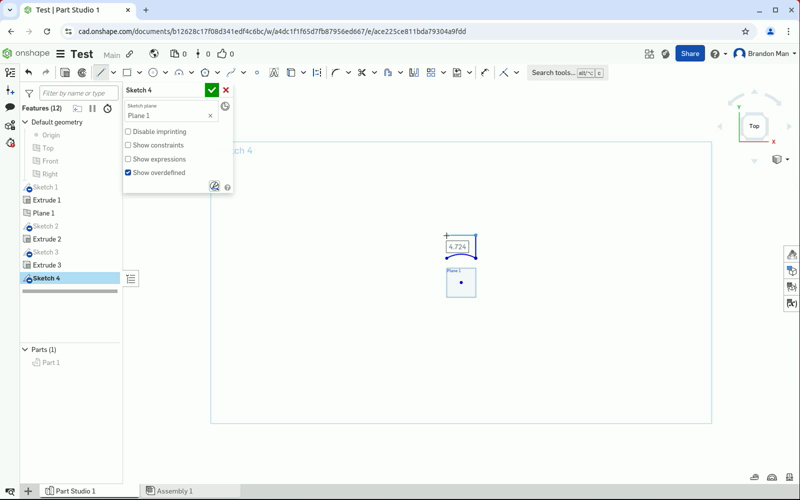
key_up(shift)
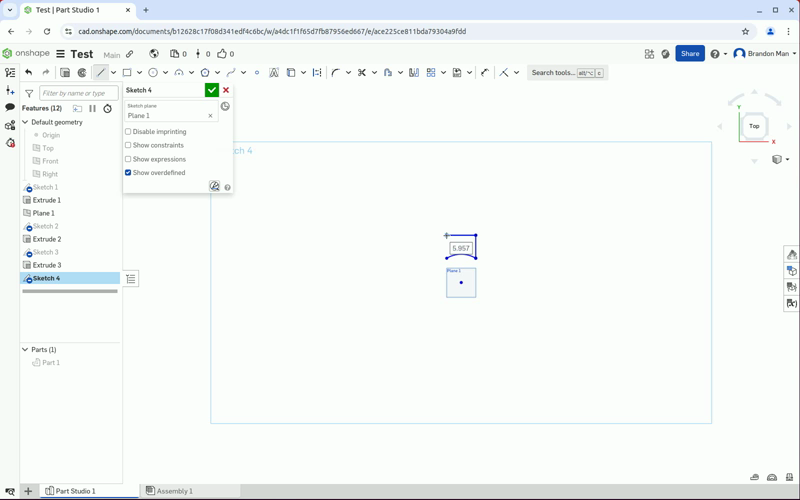
mouse_move(476, 235)
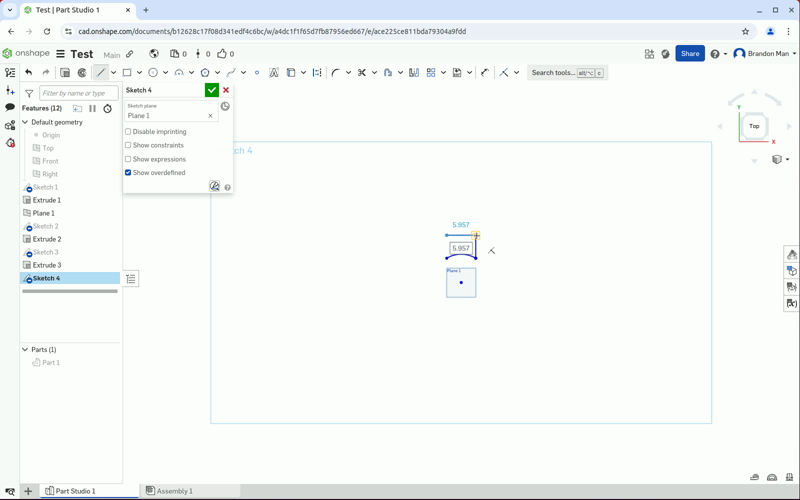
key_down(shift)
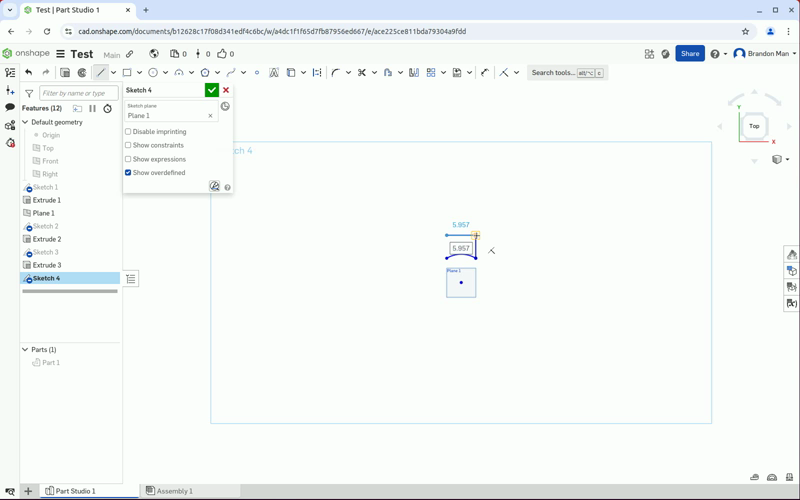
mouse_move(446, 258)
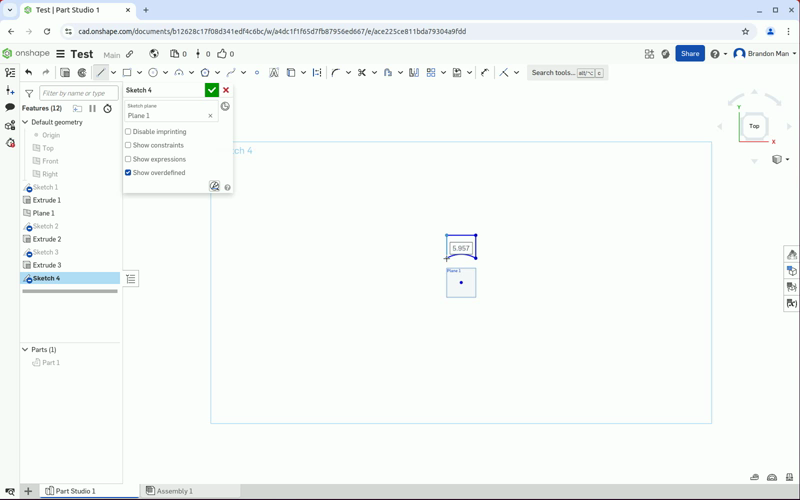
key_up(shift)
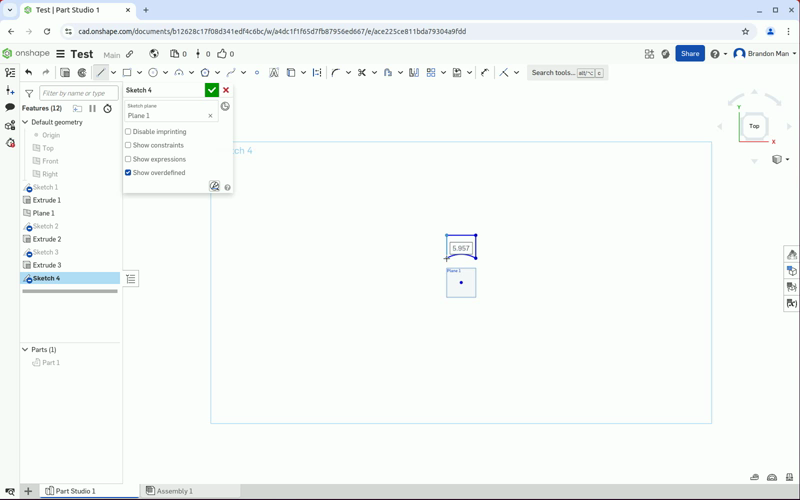
click(446, 258)
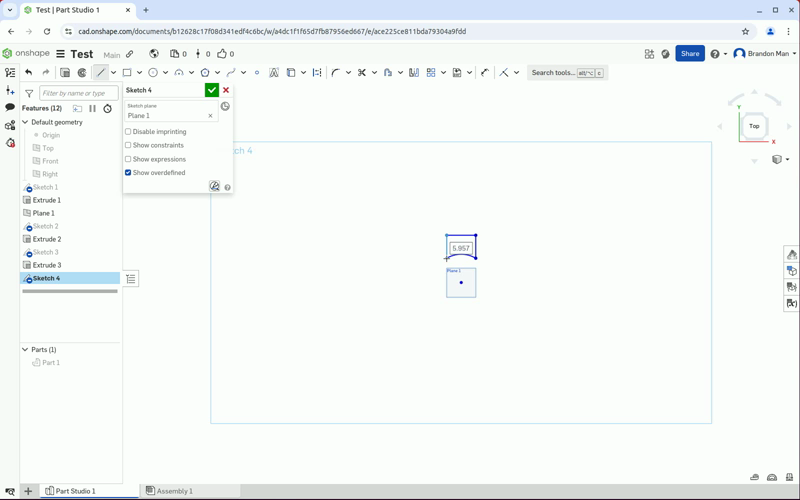
key(esc)
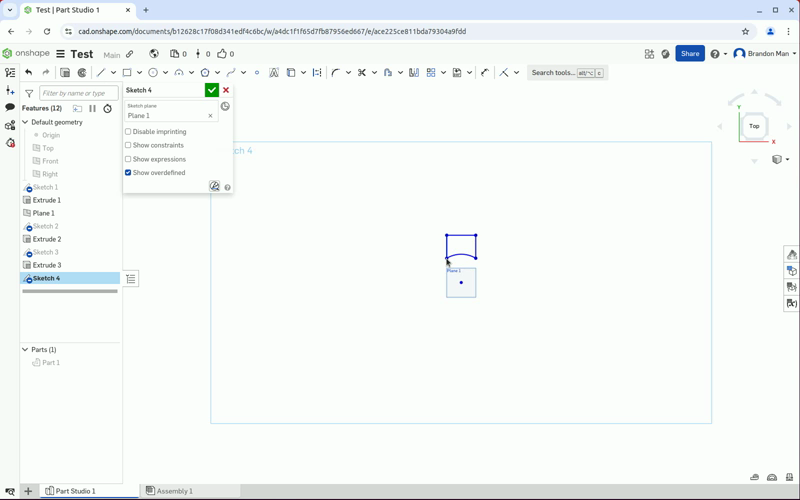
mouse_move(451, 237)
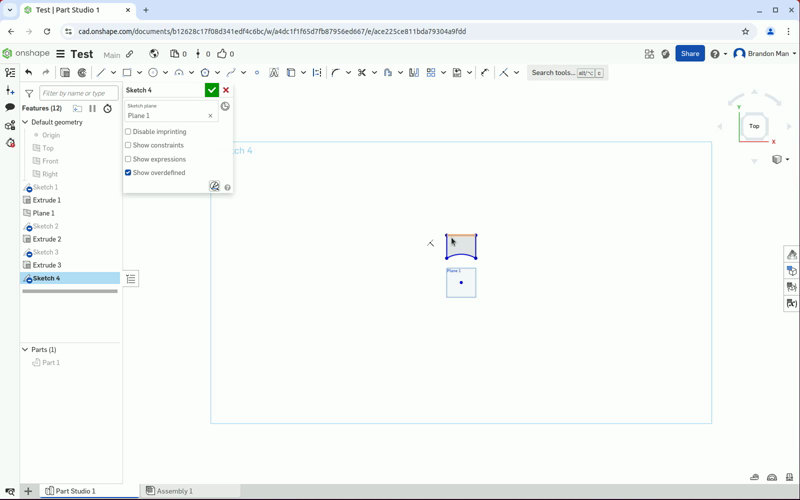
scroll(6)
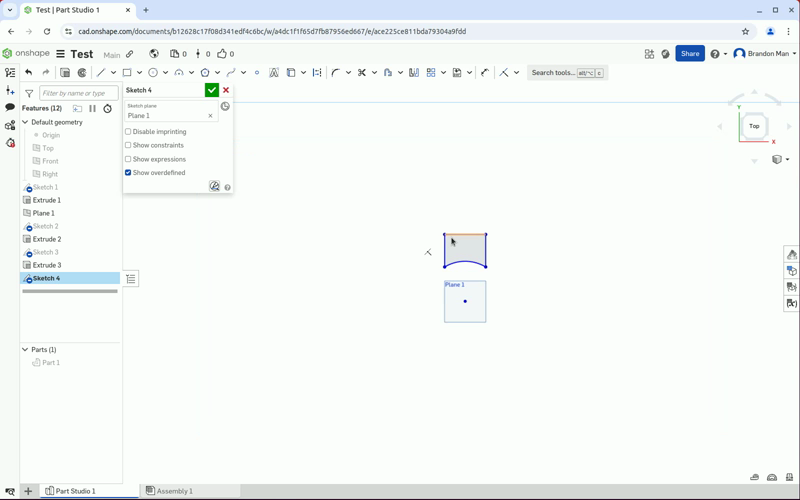
scroll(6)
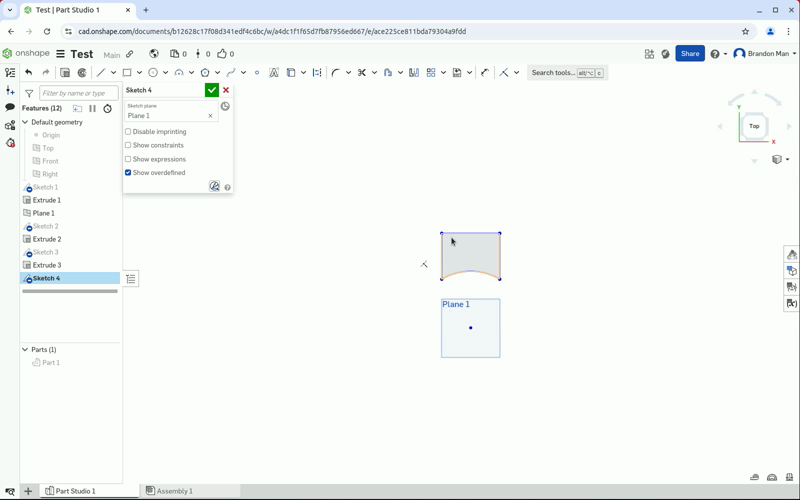
scroll(6)
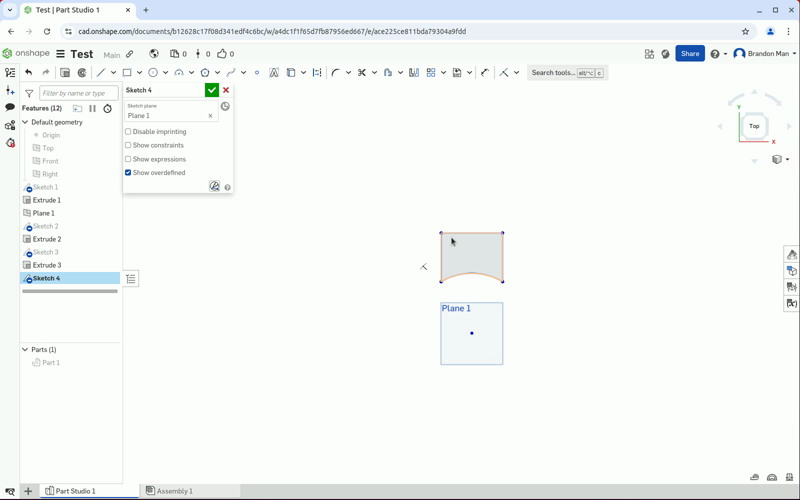
scroll(6)
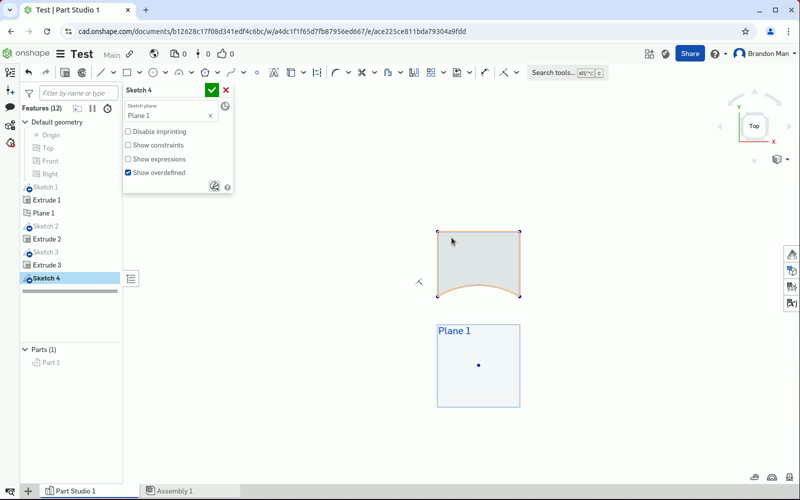
scroll(6)
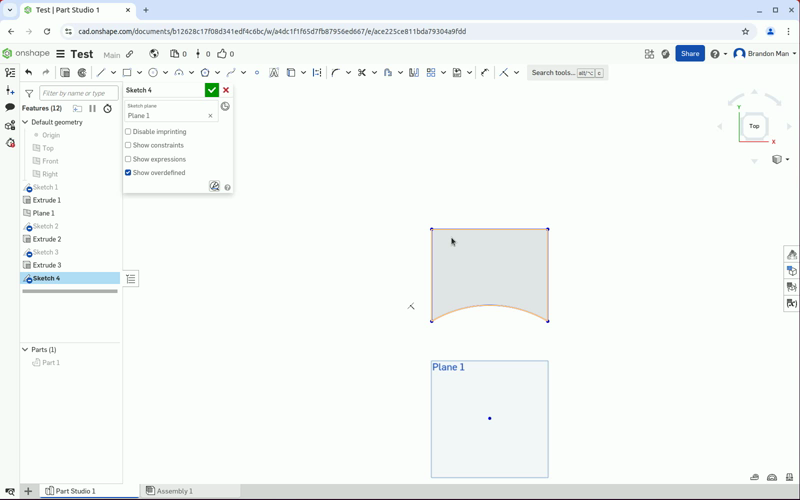
scroll(6)
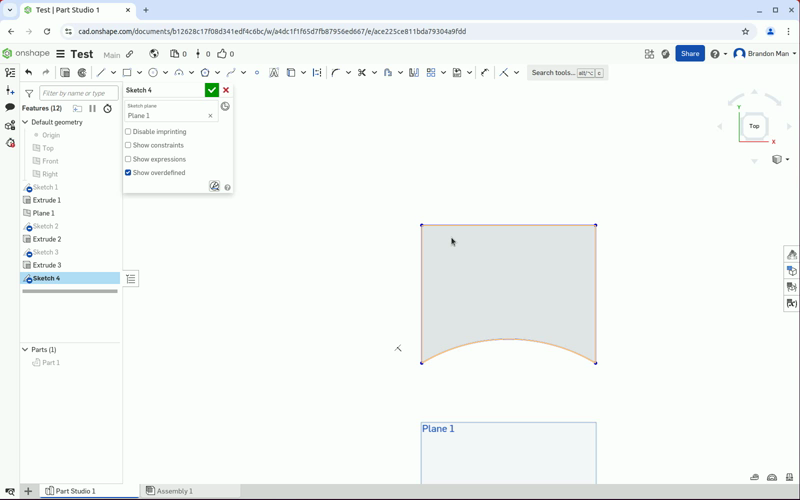
scroll(6)
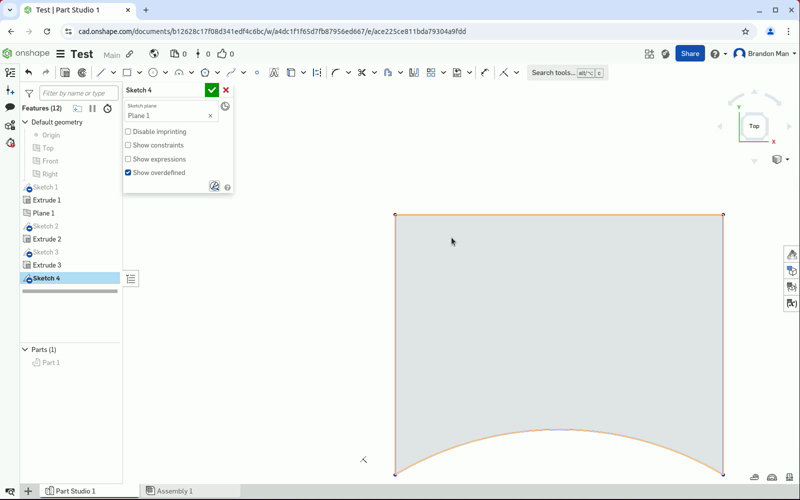
click(451, 237)
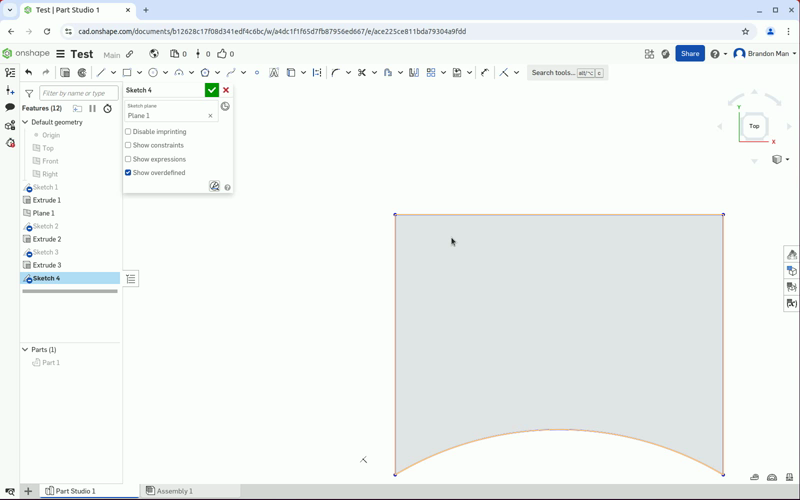
scroll(-6)
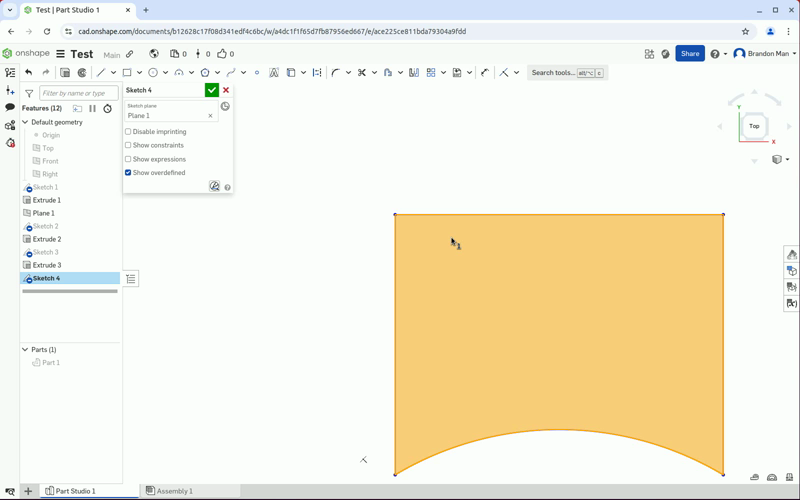
scroll(-6)
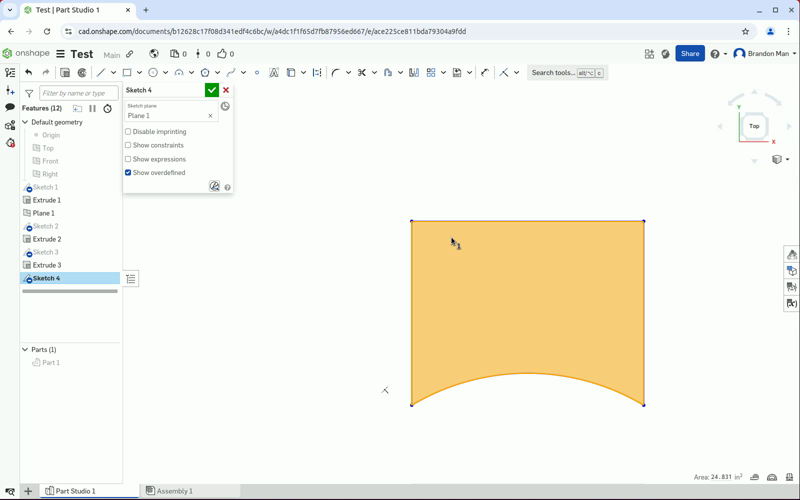
scroll(-6)
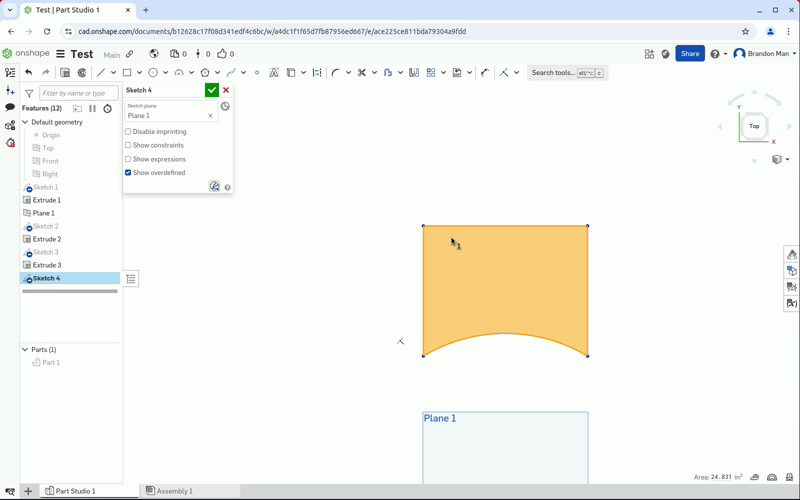
scroll(-6)
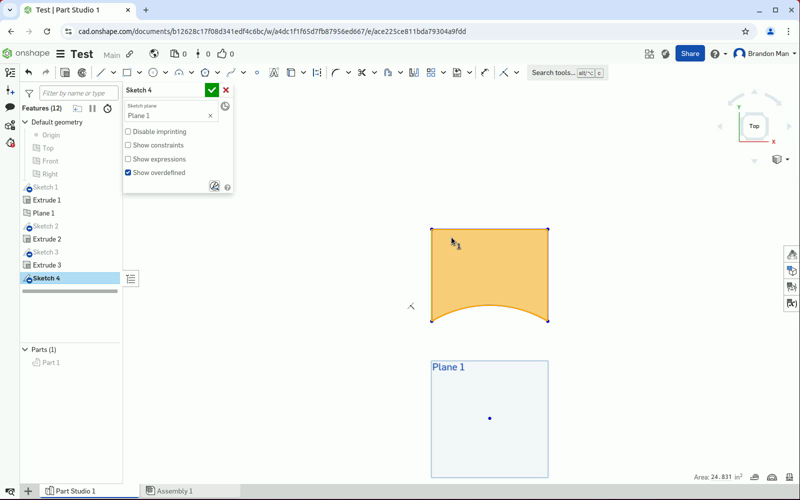
scroll(-6)
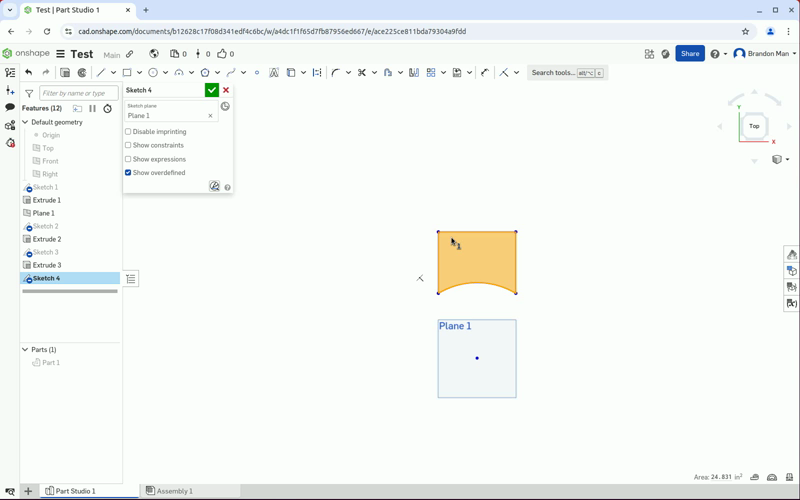
scroll(-6)
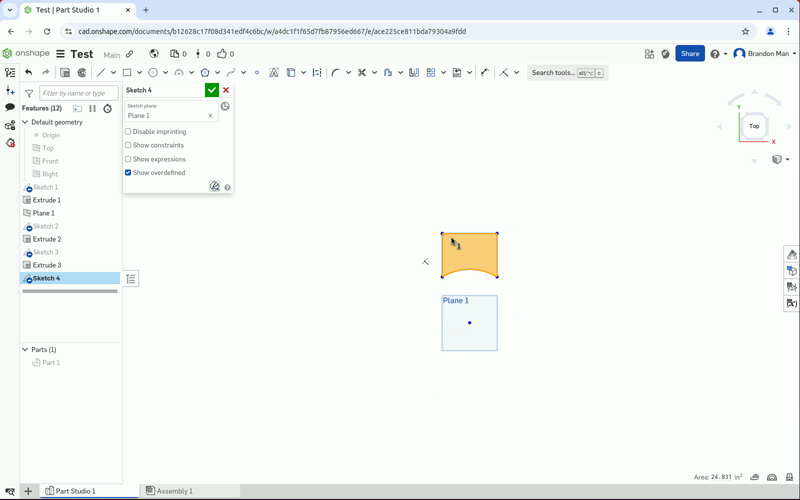
scroll(-6)
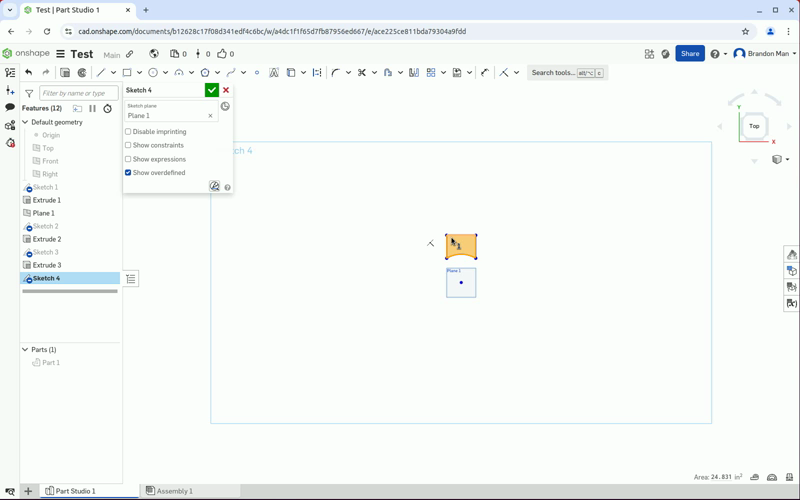
mouse_move(73, 352)
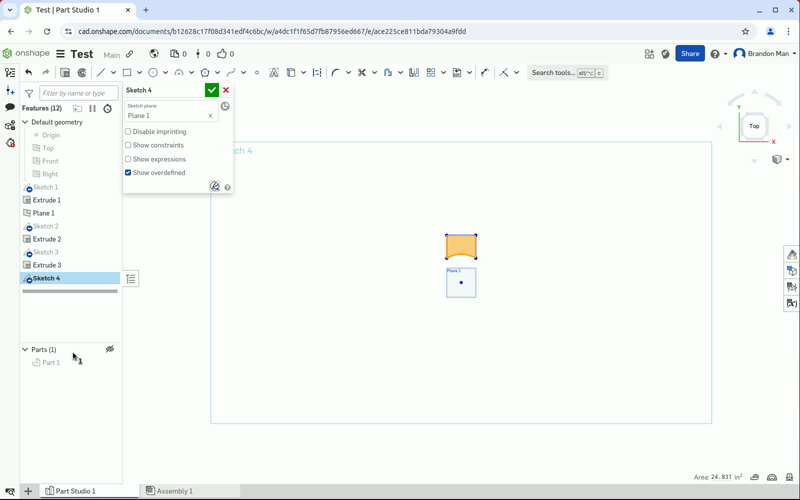
key(shift+y)
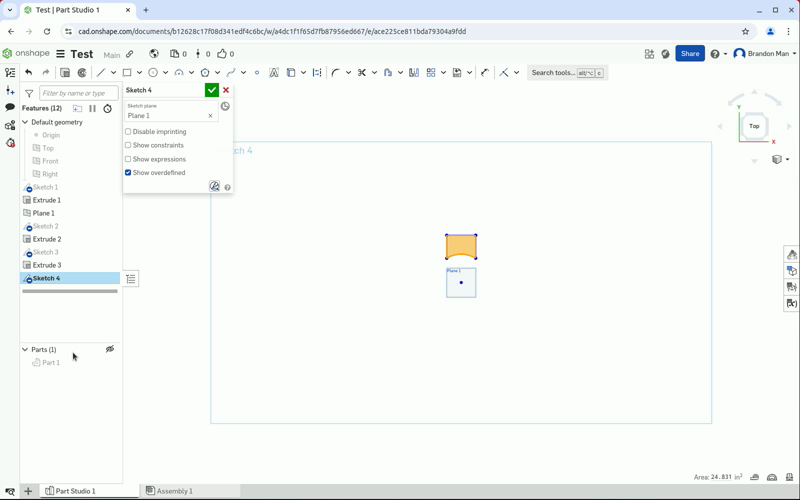
key(shift+e)
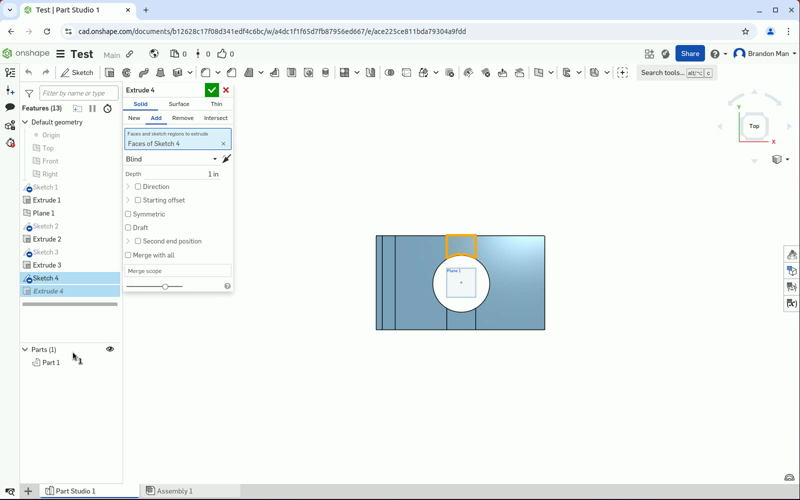
mouse_move(143, 106)
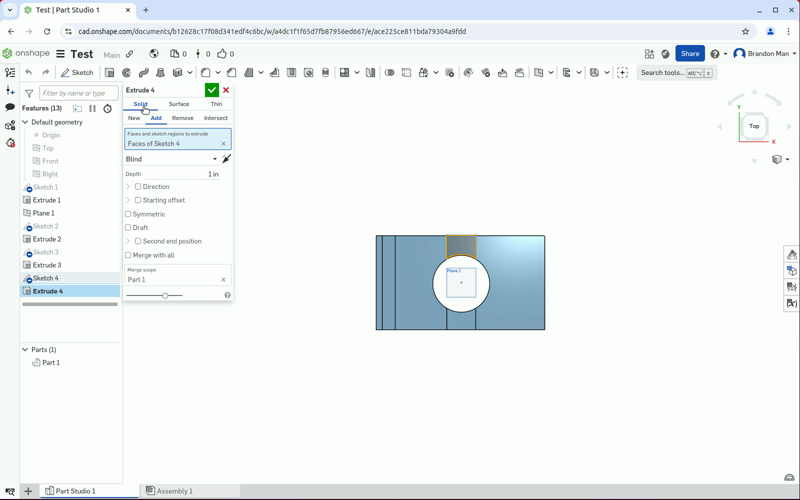
click(143, 106)
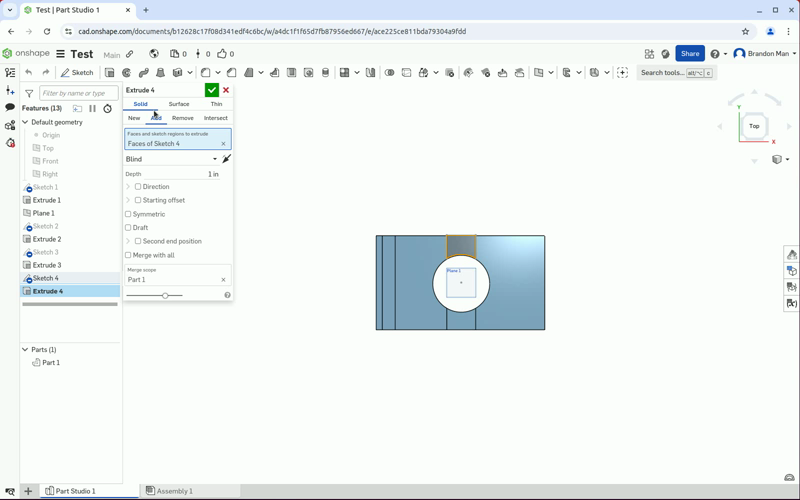
mouse_move(186, 120)
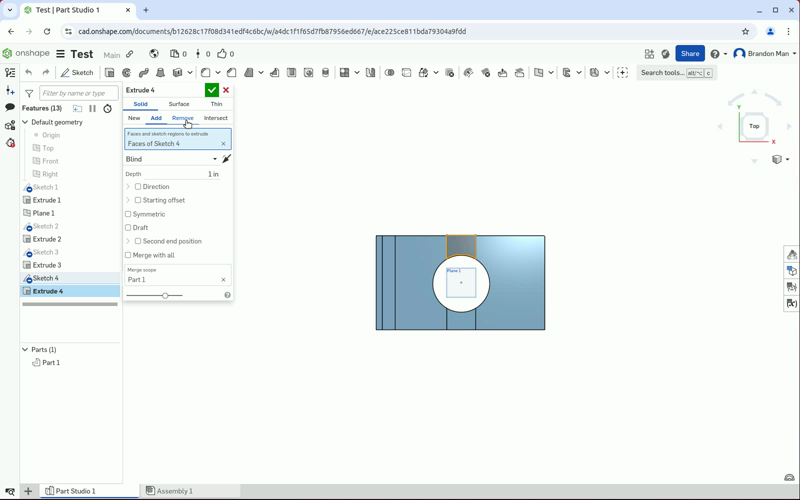
click(186, 120)
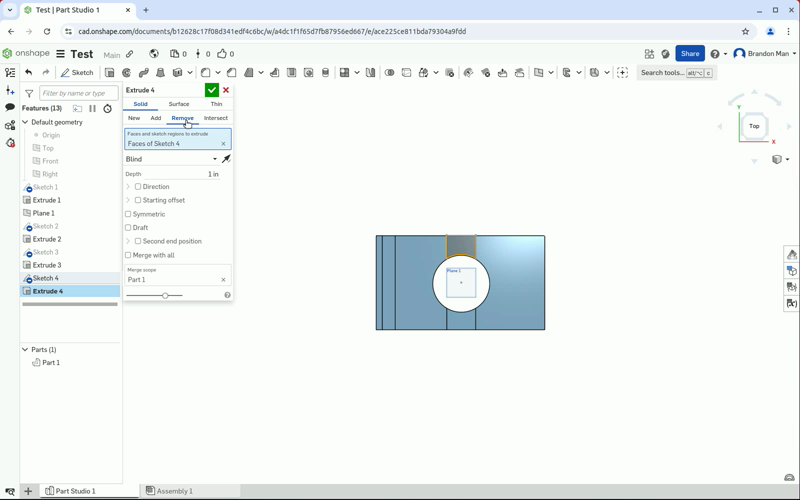
key(tab, 4)
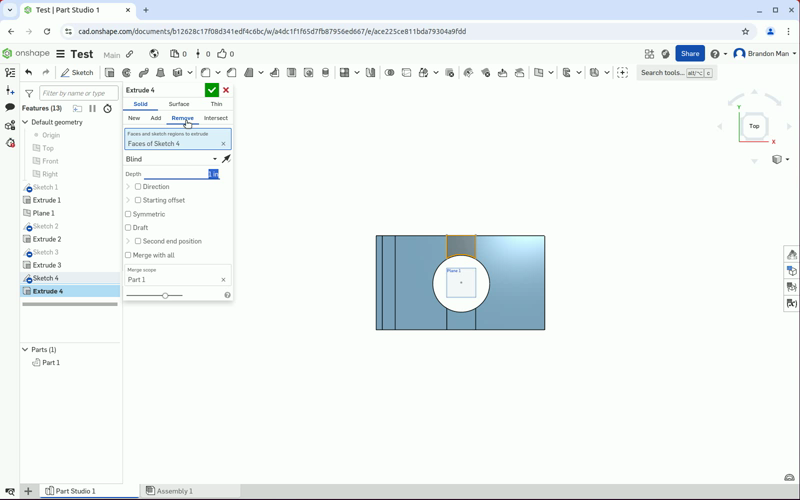
text(0.722)
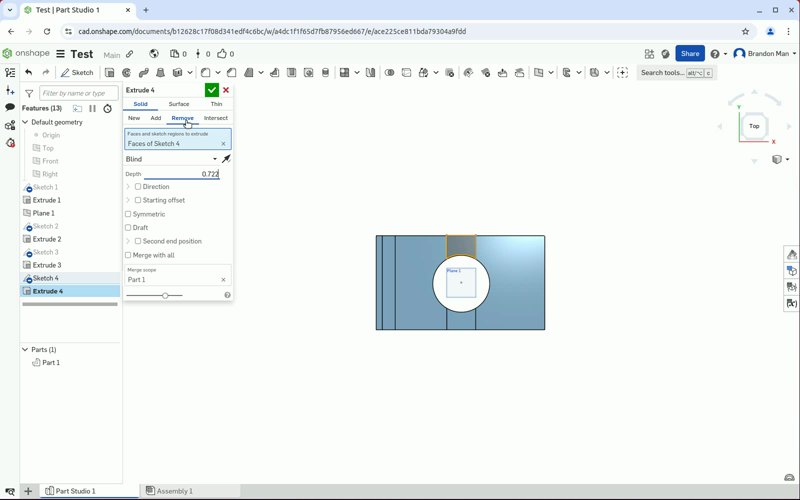
key(tab, 6)
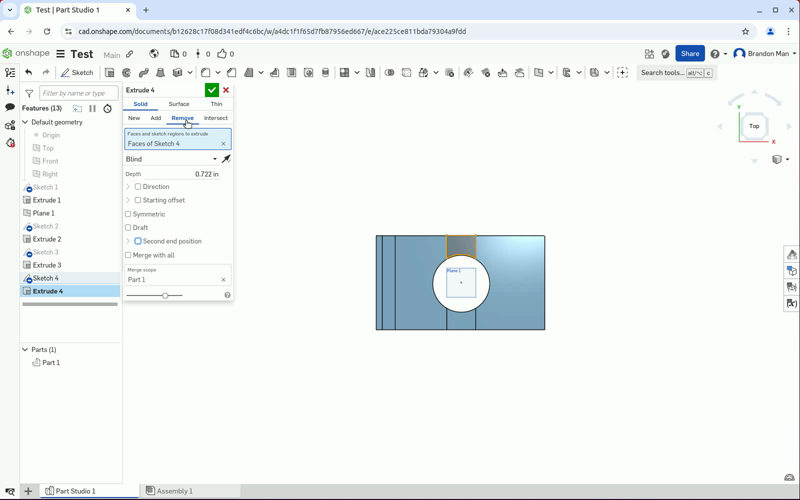
key(space)
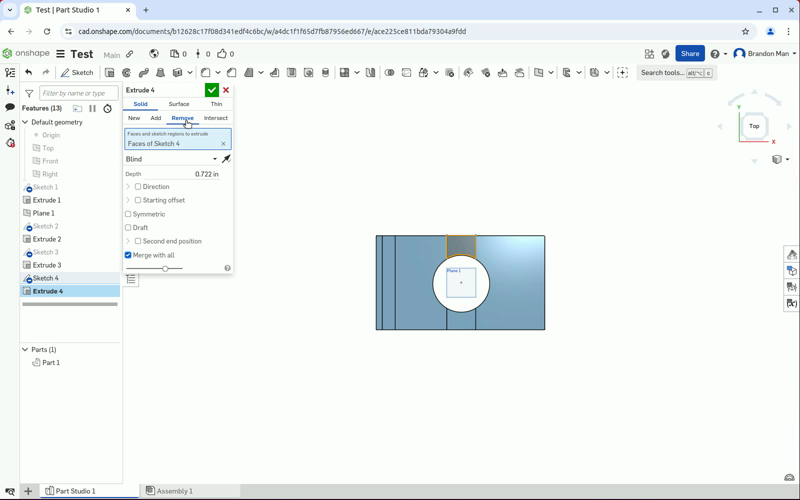
key(enter)
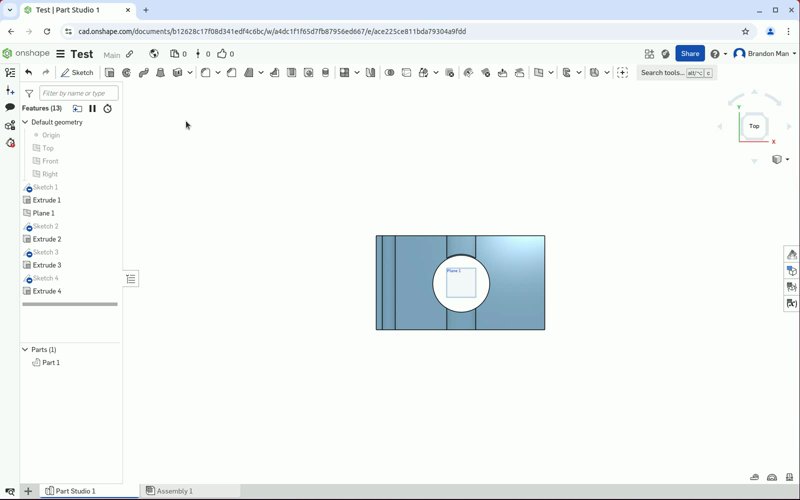
key(shift+h)
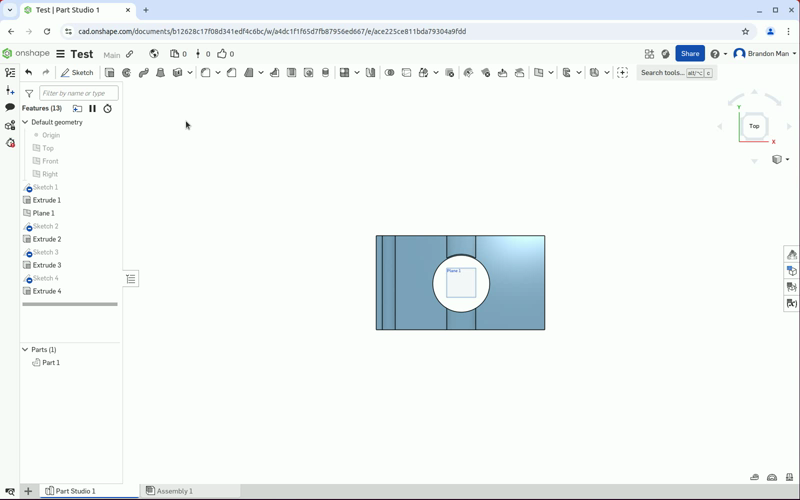
key(shift+h)
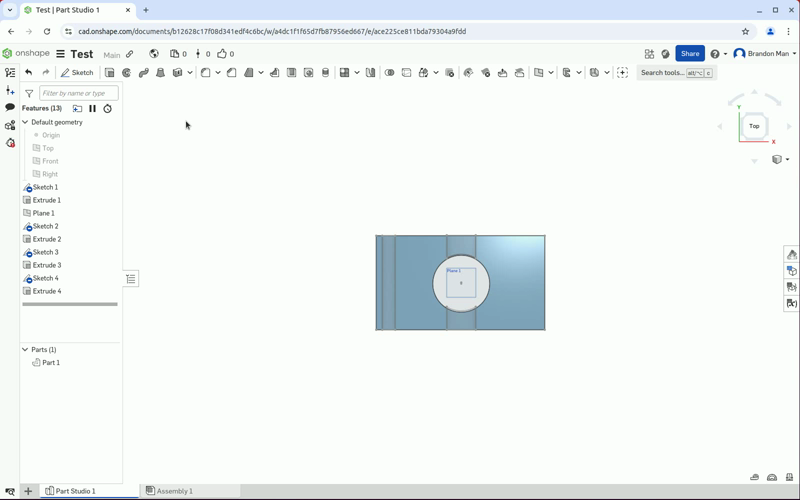
key(shift+7)
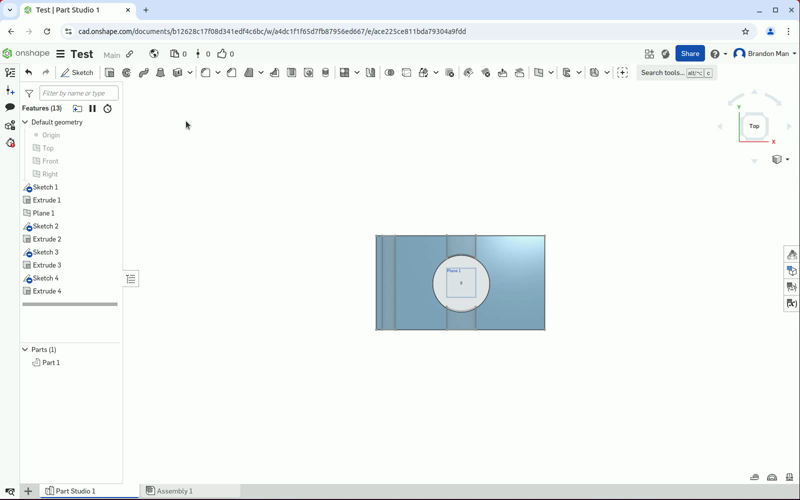
key(up, 3)
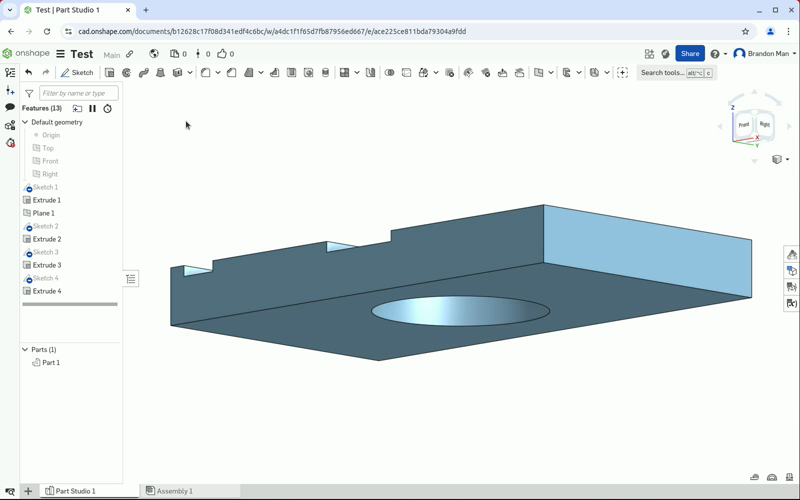
key(left, 3)
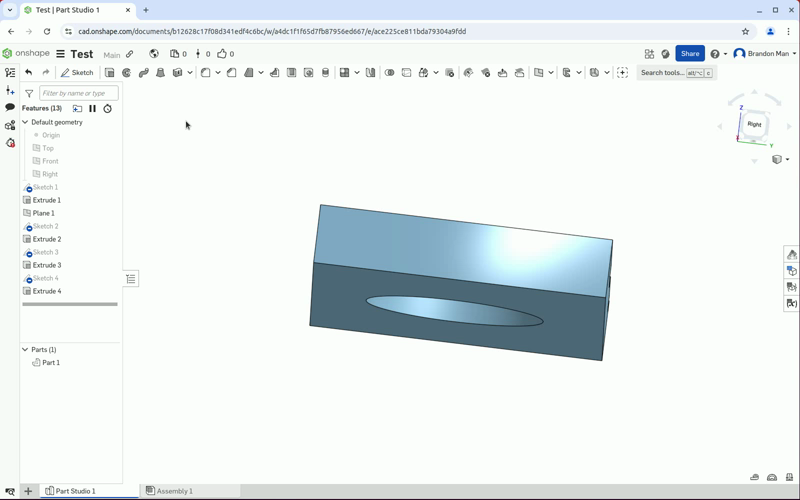
key(right, 3)
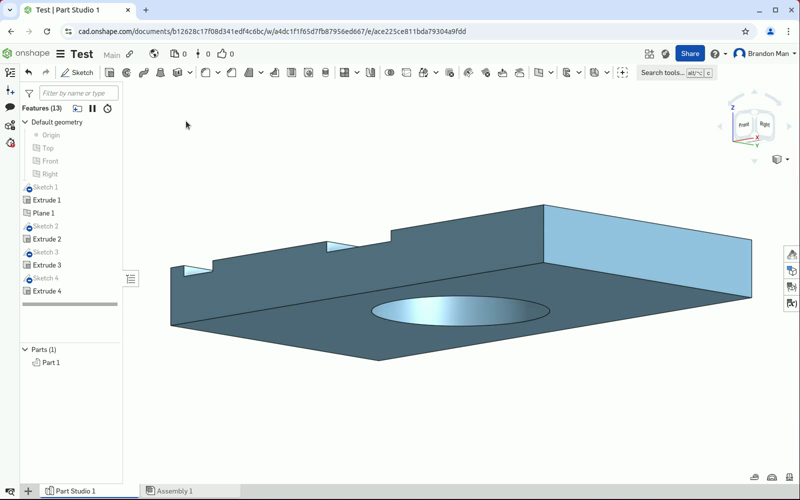
key(down, 3)
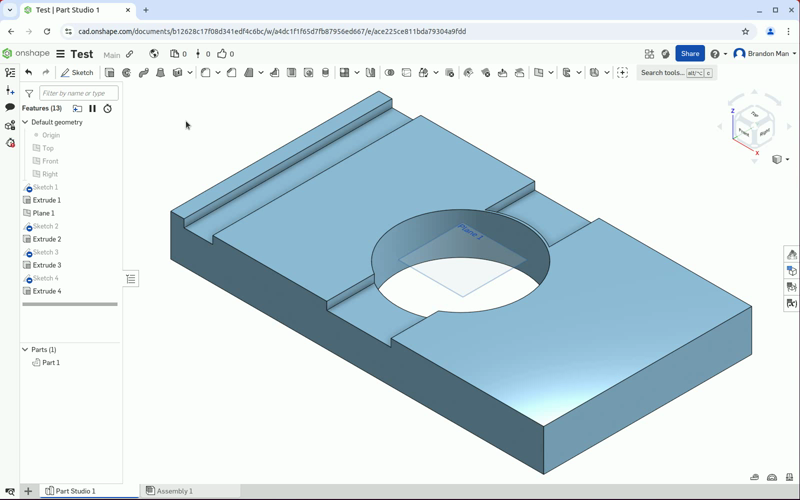
mouse_move(73, 189)
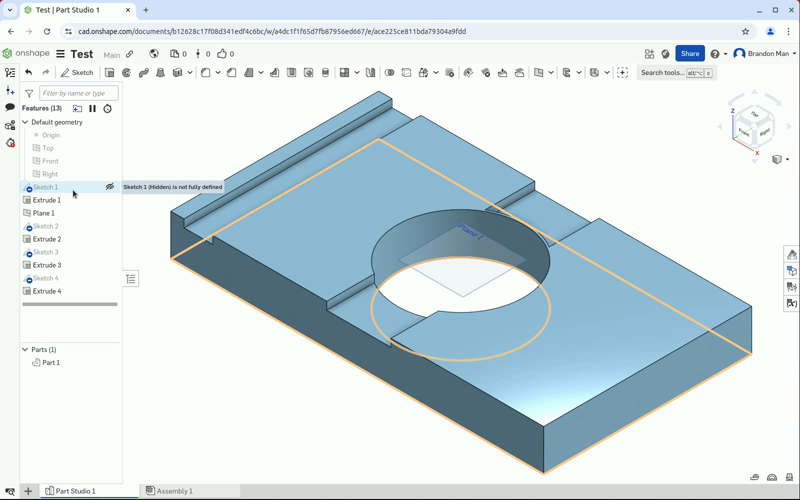
click(73, 189)